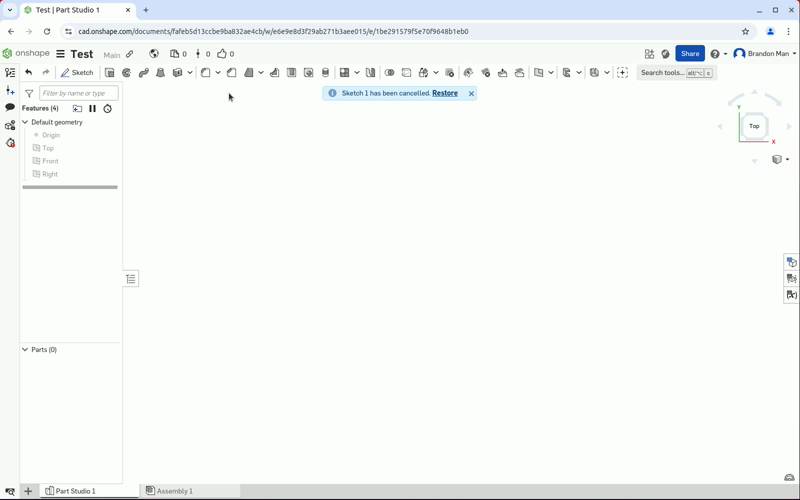
key(shift+h)
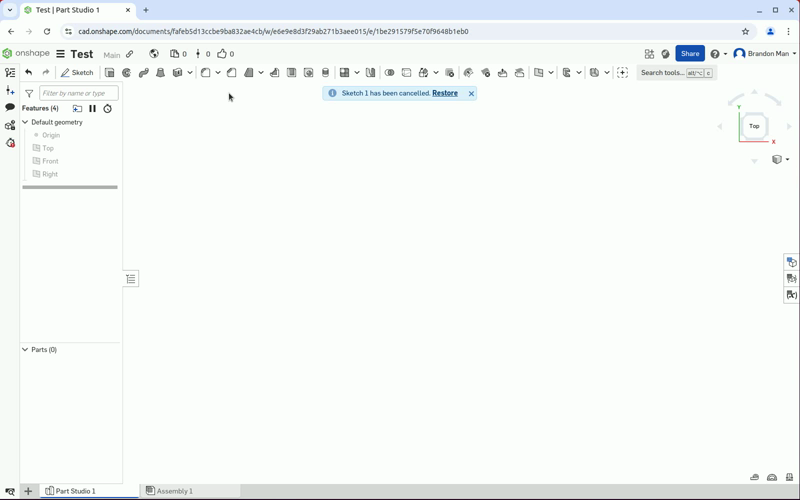
mouse_move(73, 352)
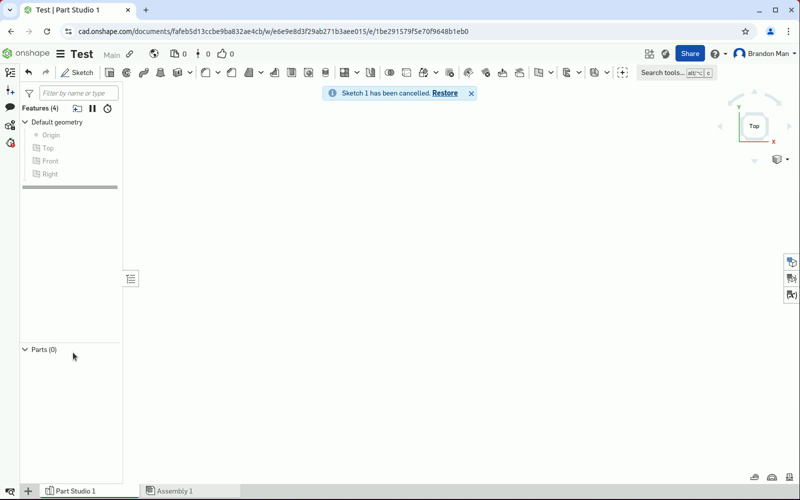
key(y)
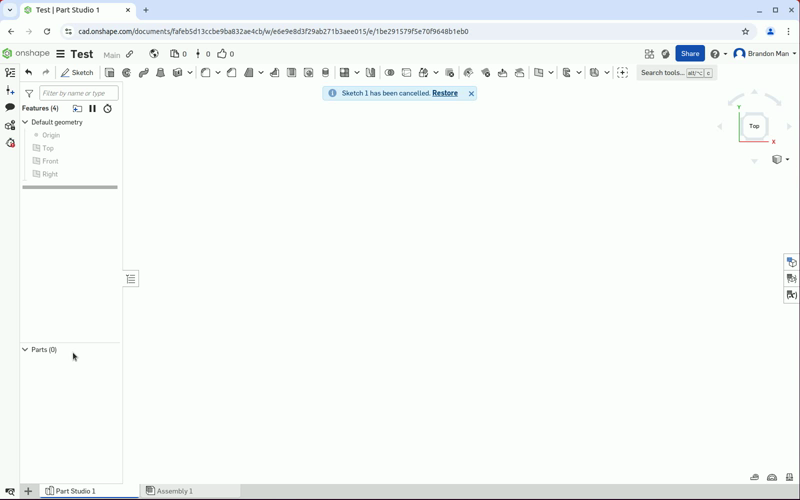
key(shift+p)
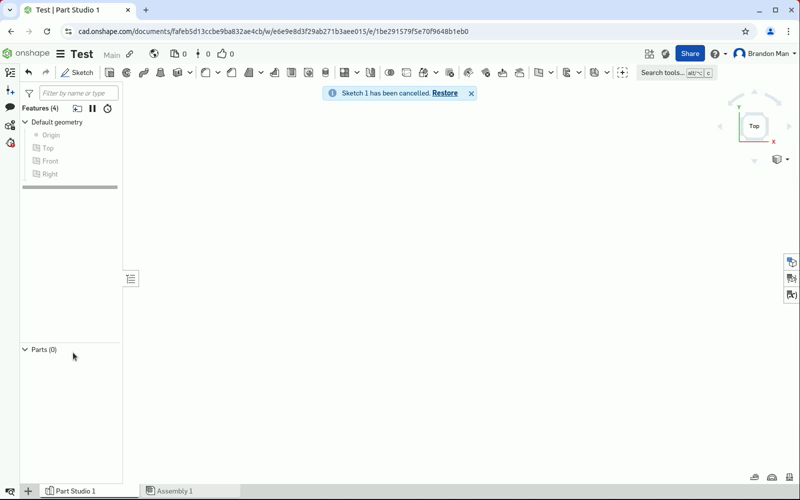
key(space)
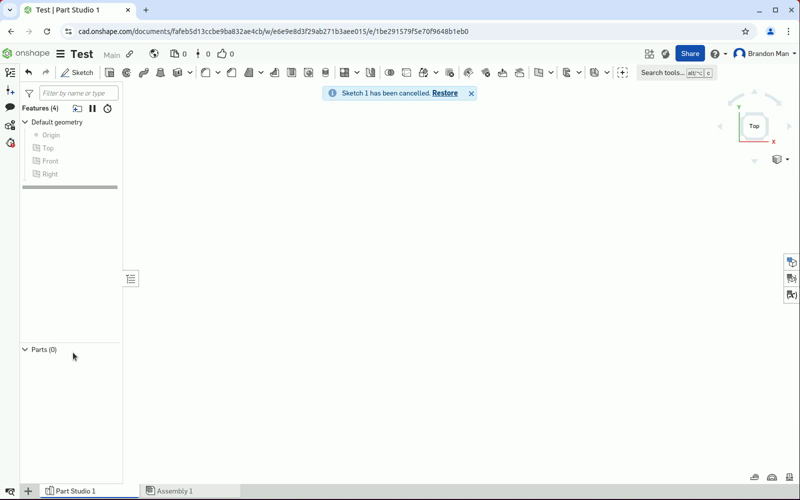
key_down(shift)
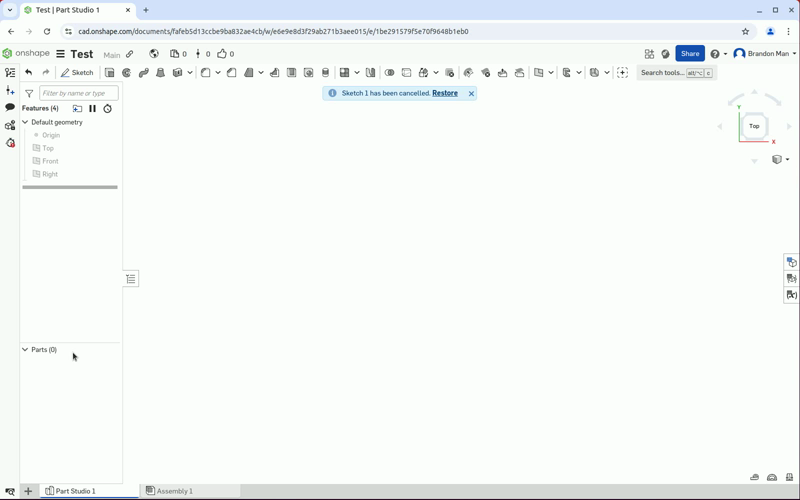
key(up)
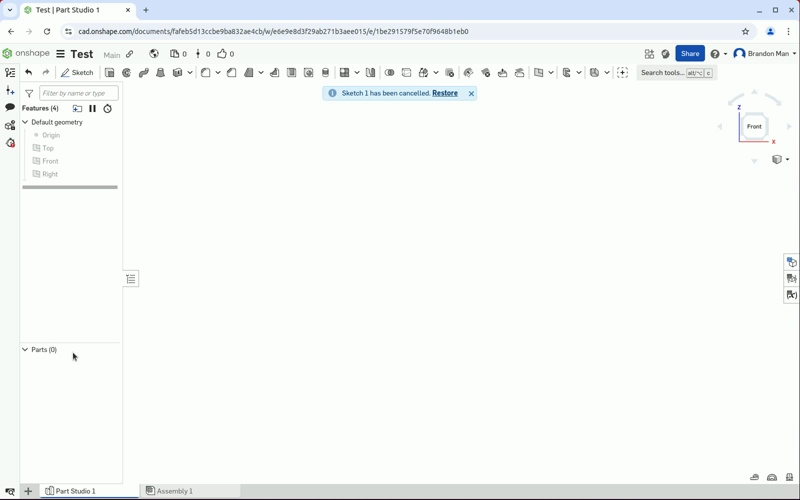
key_up(shift)
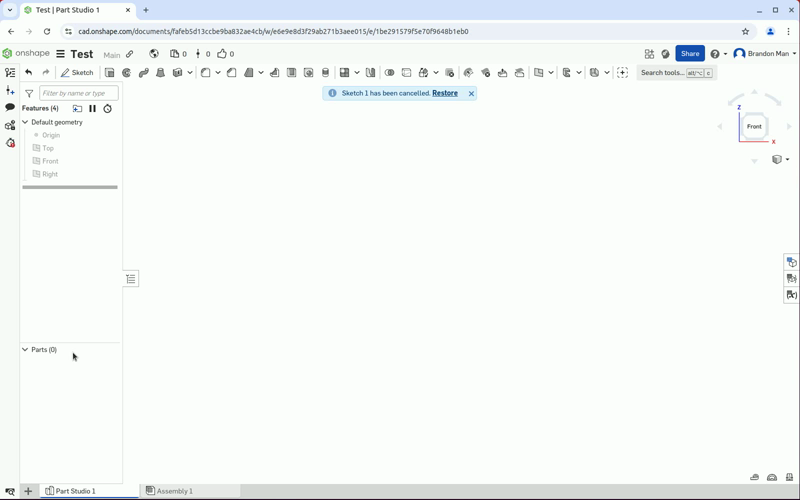
mouse_move(73, 352)
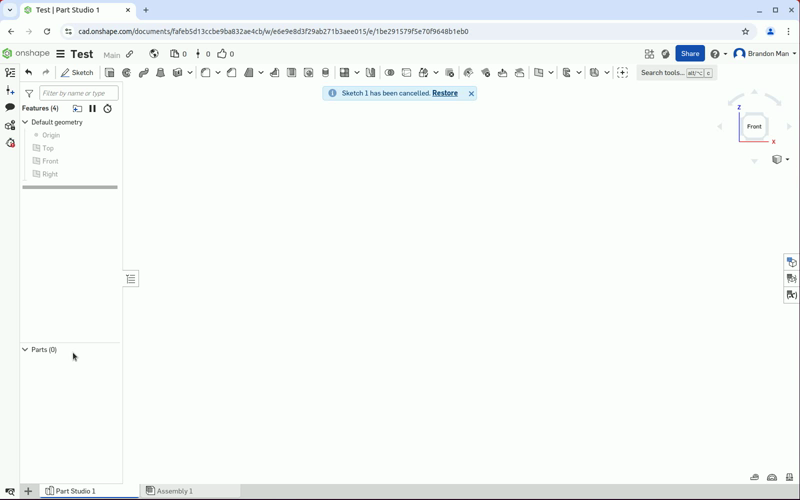
key(shift+y)
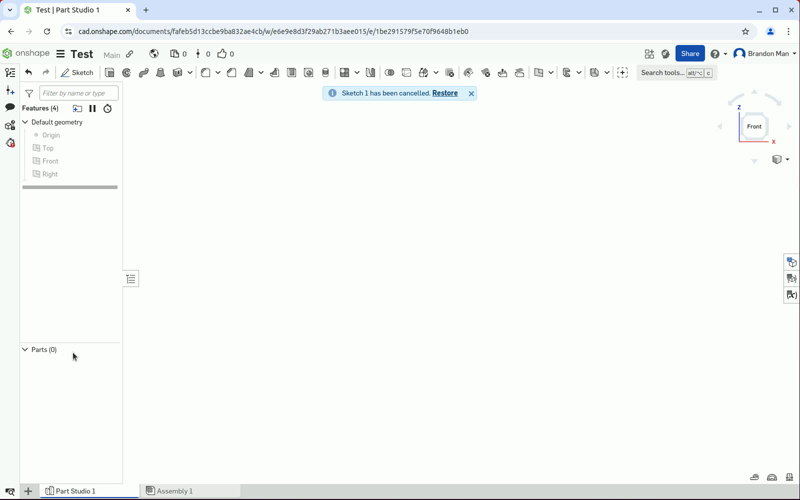
key(shift+s)
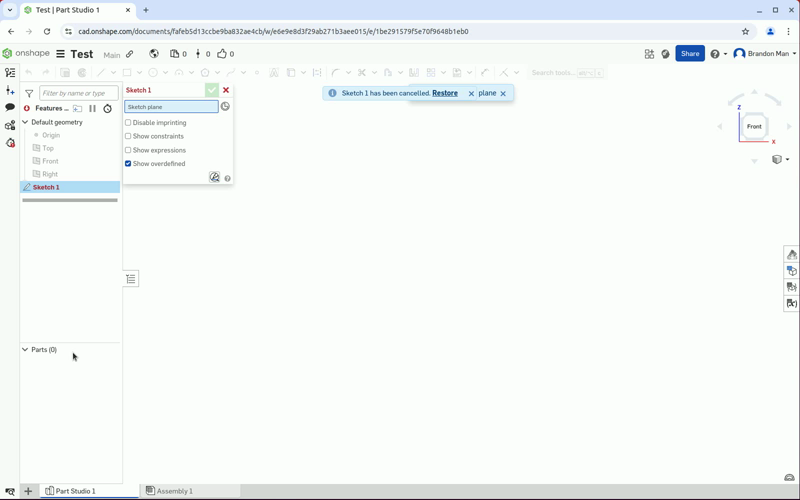
mouse_move(73, 163)
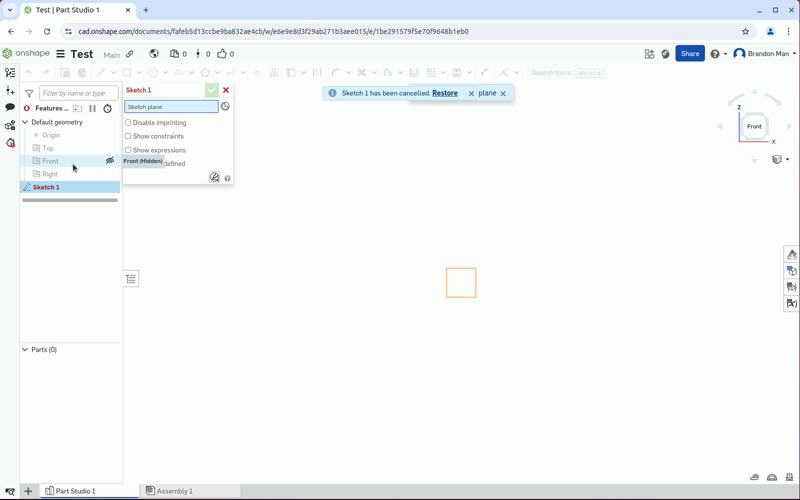
click(73, 163)
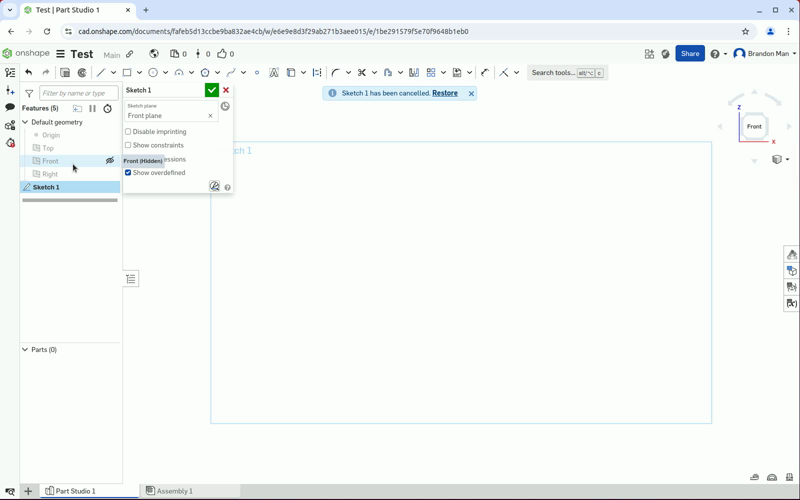
mouse_move(73, 352)
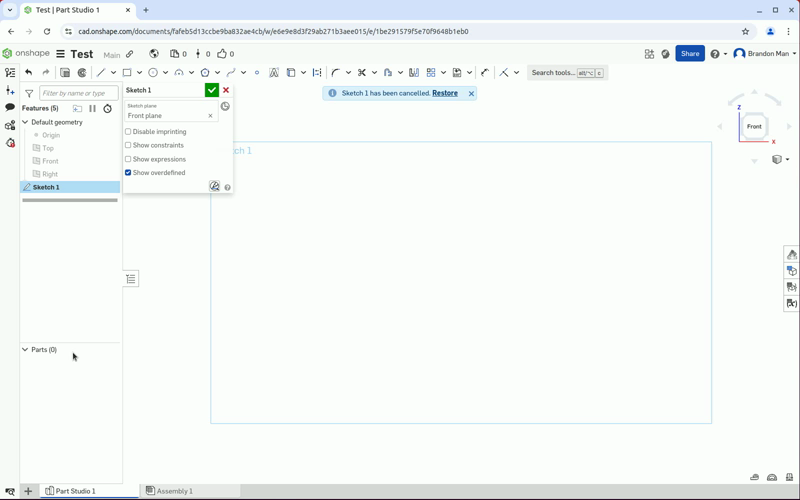
key(y)
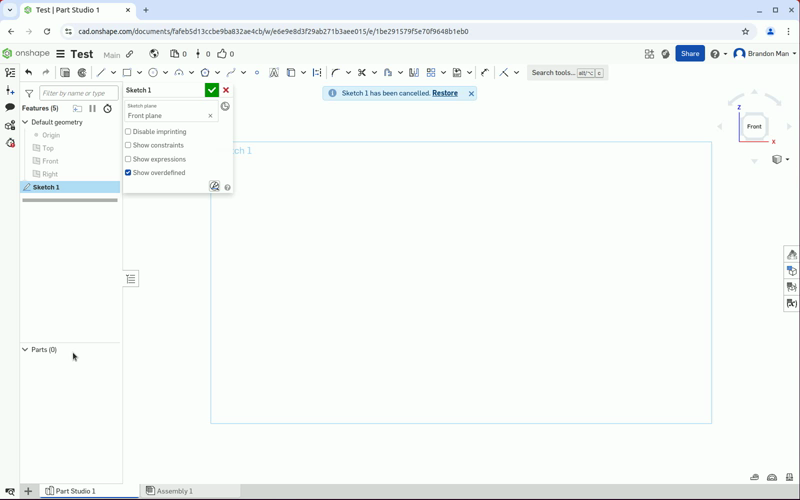
key(l)
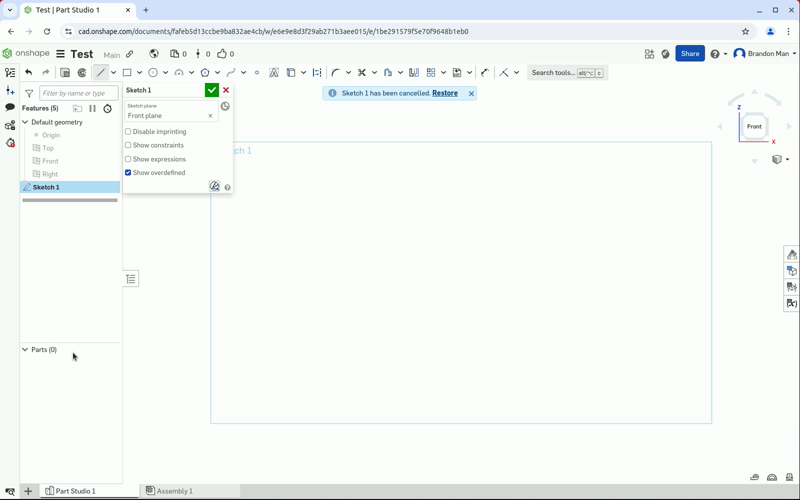
key_down(shift)
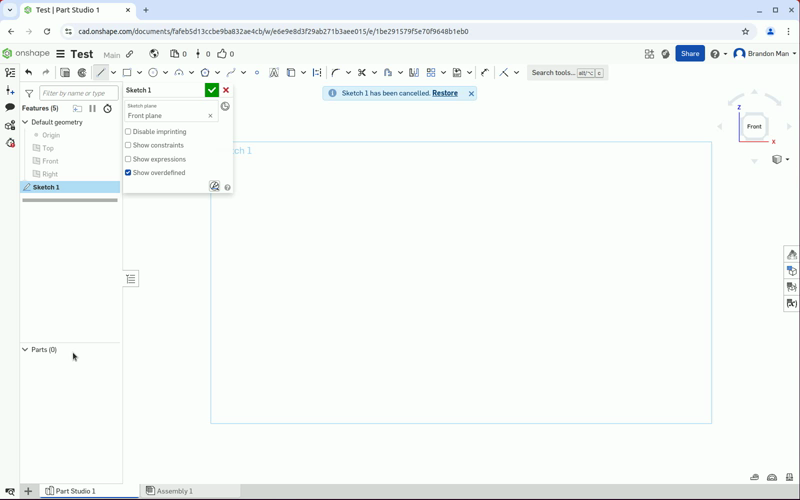
mouse_move(374, 282)
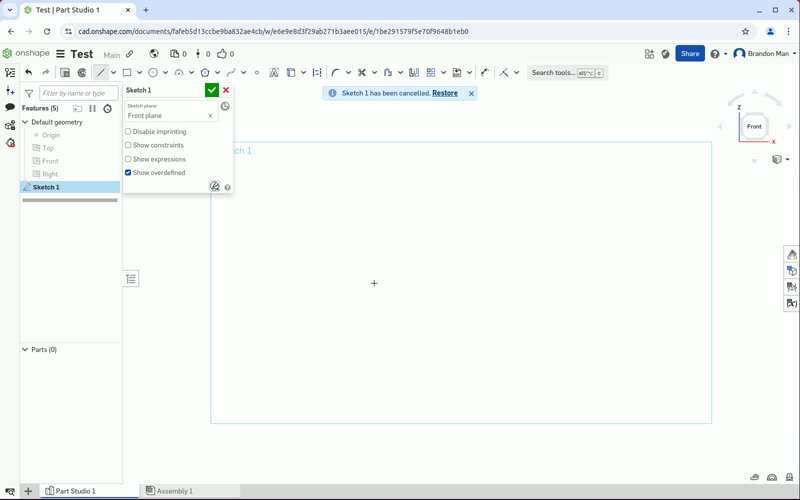
click(374, 282)
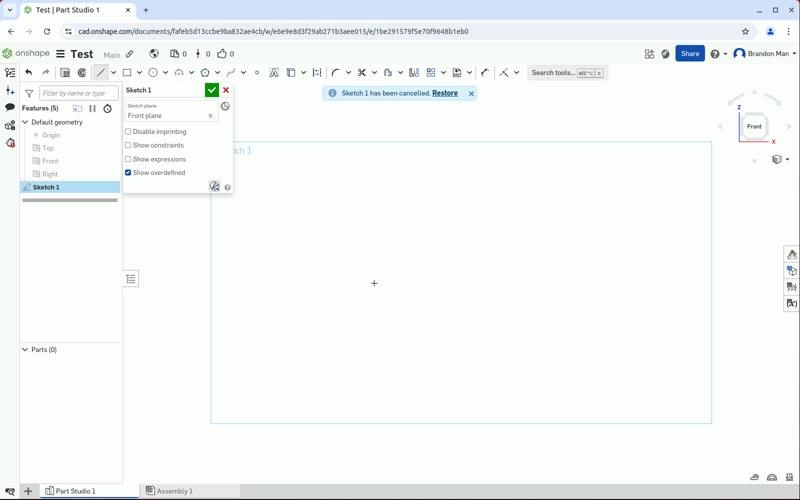
key_up(shift)
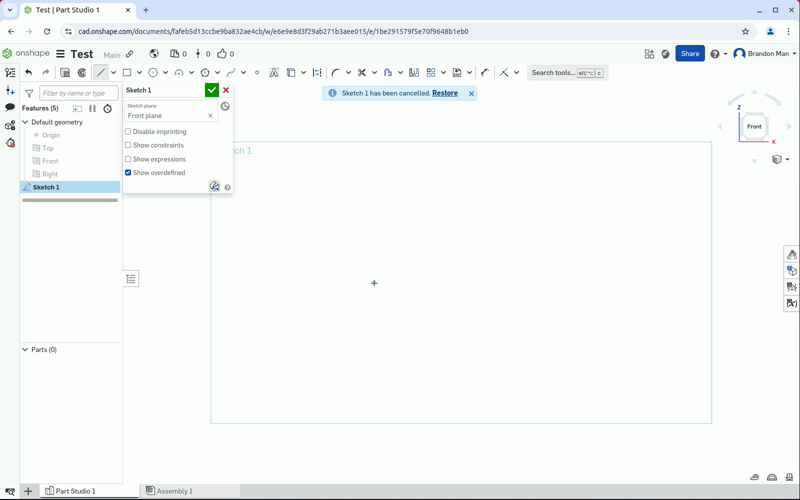
key_down(shift)
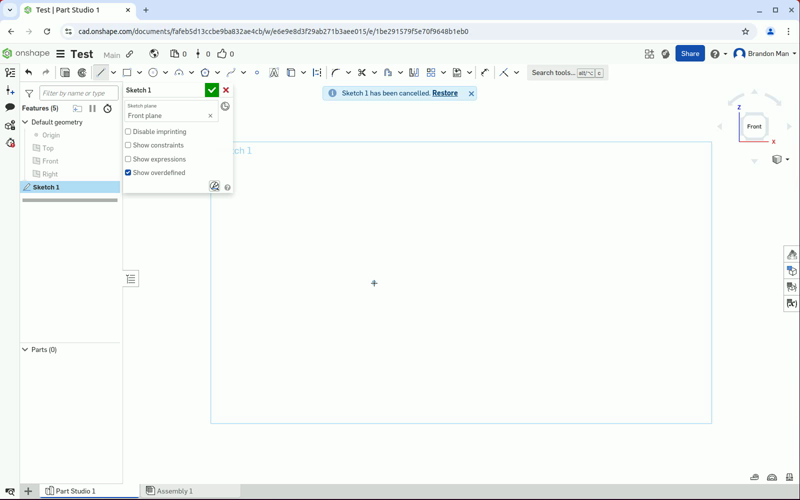
mouse_move(461, 282)
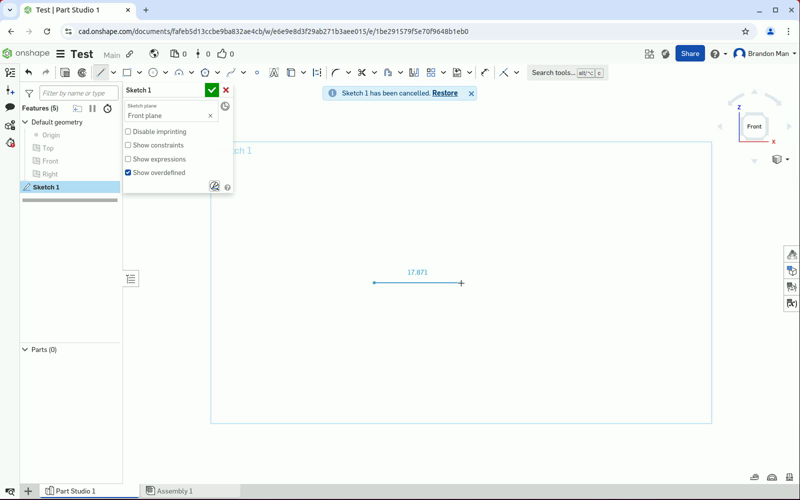
click(461, 282)
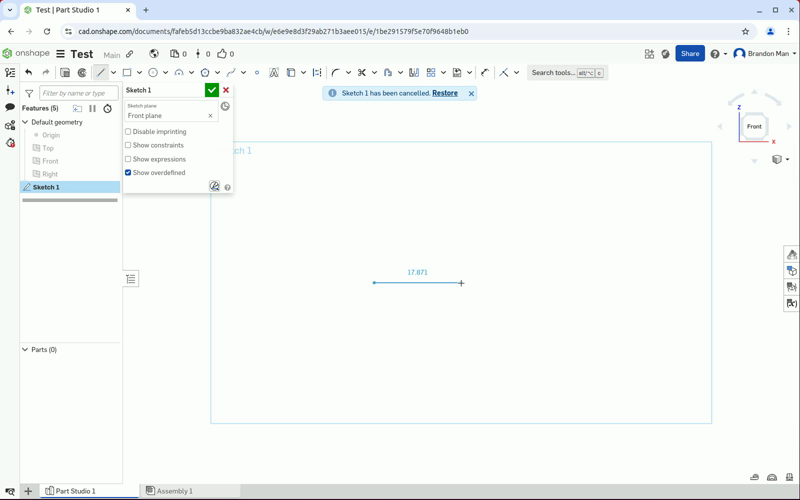
key_up(shift)
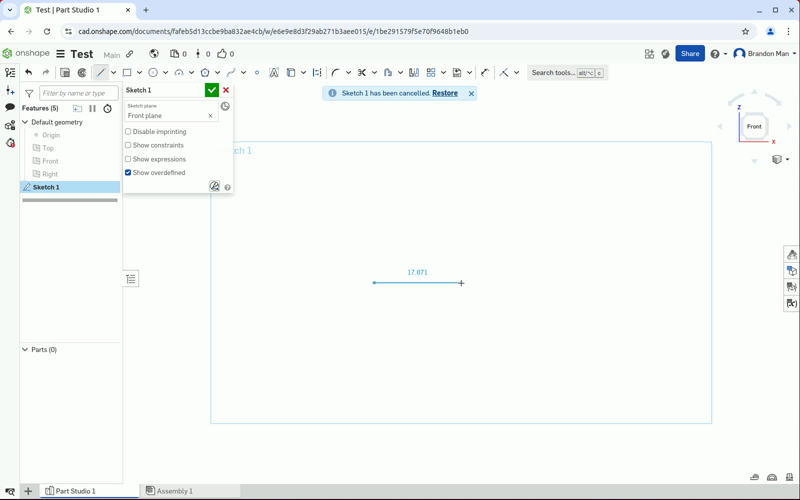
key_down(shift)
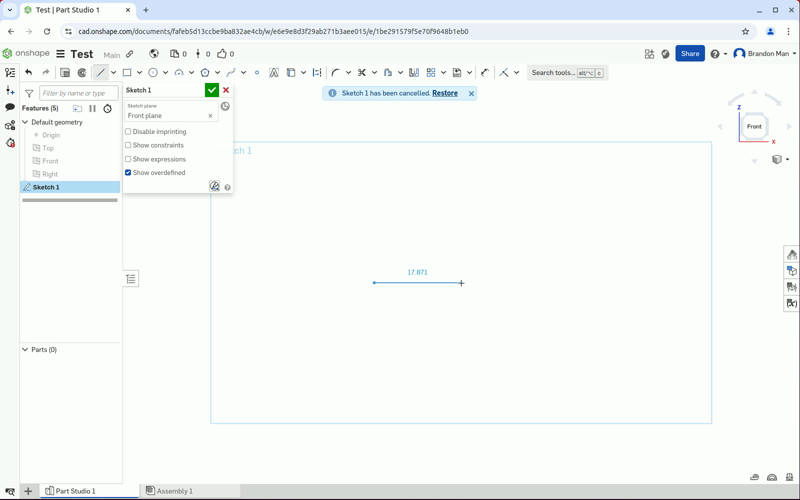
mouse_move(491, 282)
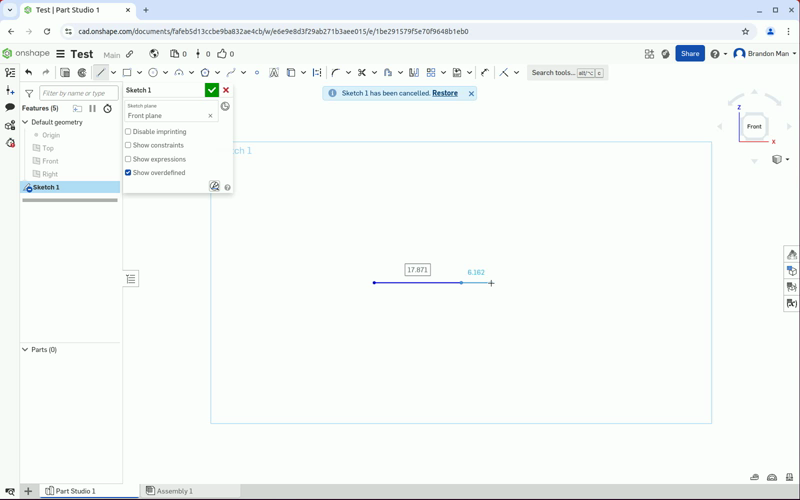
mouse_move(461, 256)
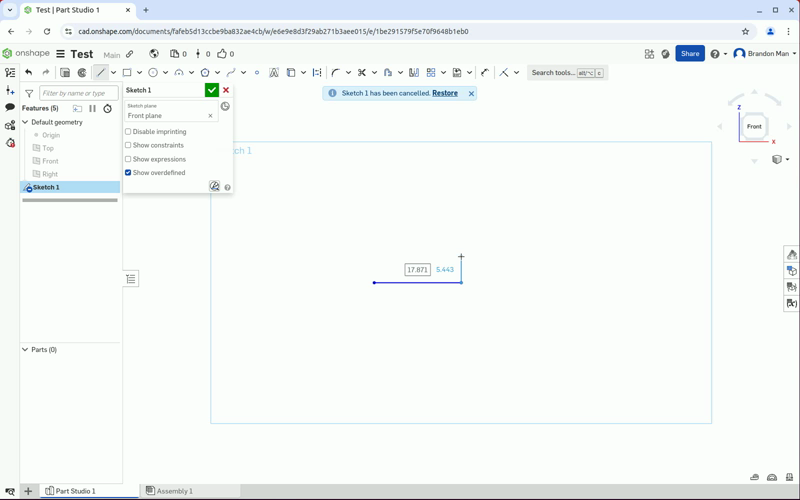
click(461, 256)
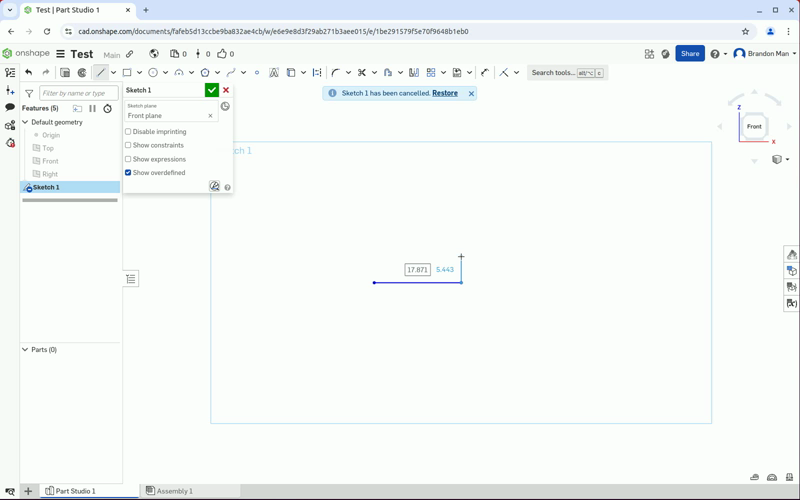
key_up(shift)
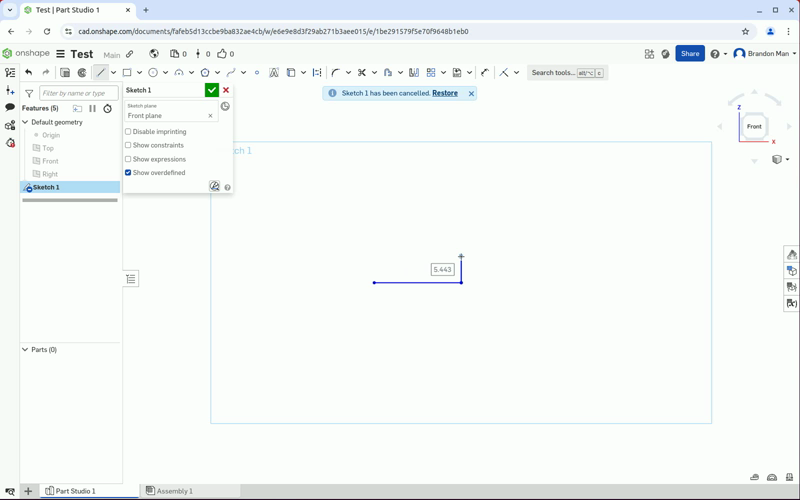
key(esc)
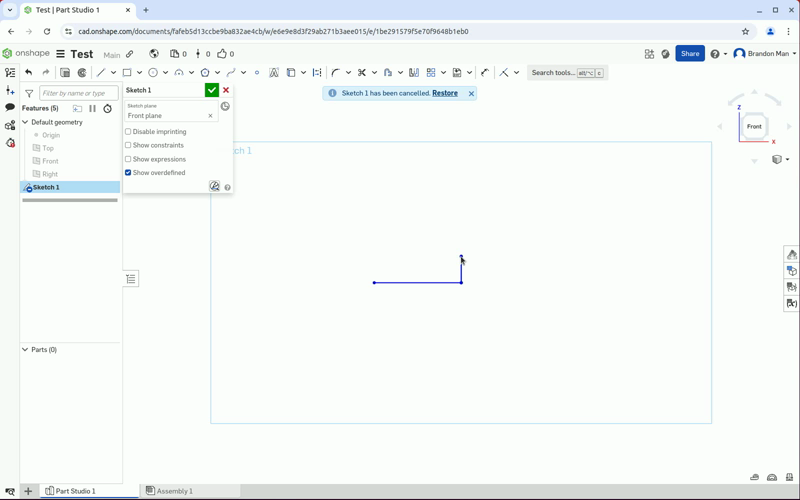
key(a)
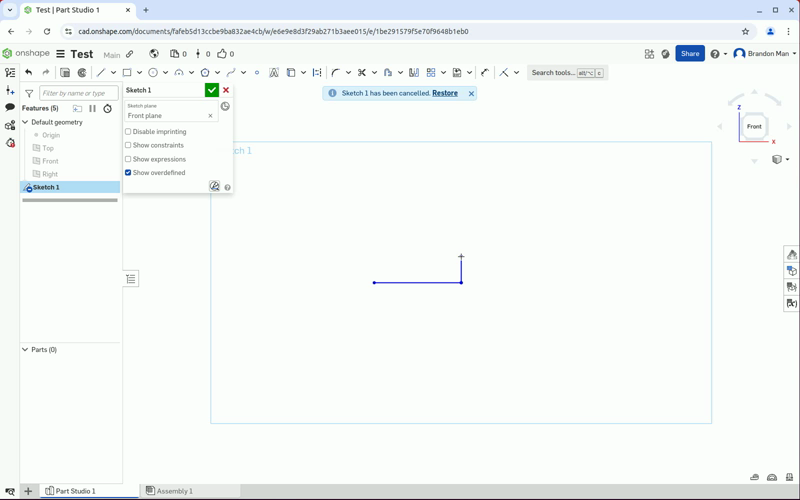
mouse_move(461, 256)
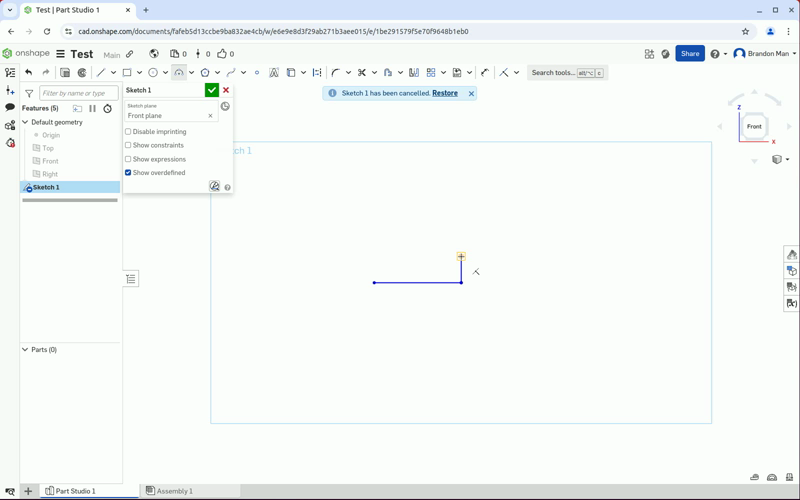
click(461, 256)
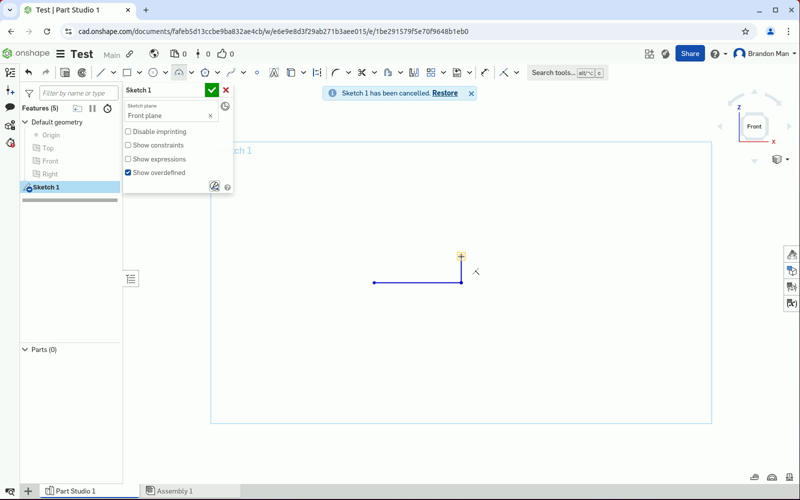
key_down(shift)
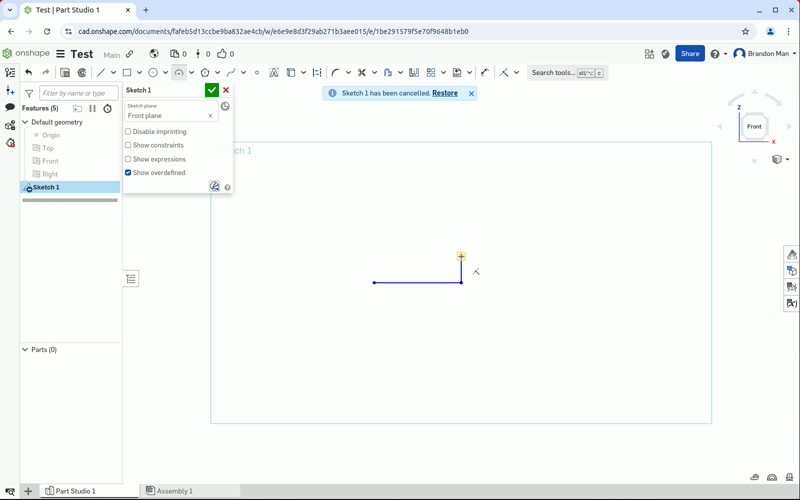
mouse_move(434, 229)
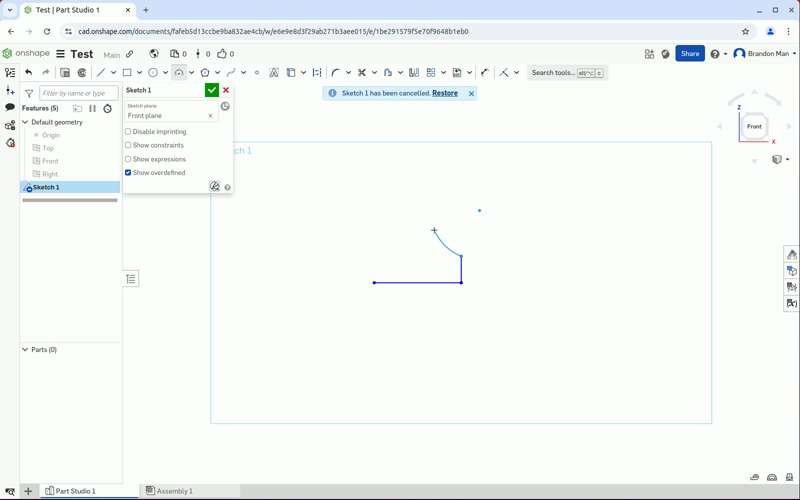
click(434, 229)
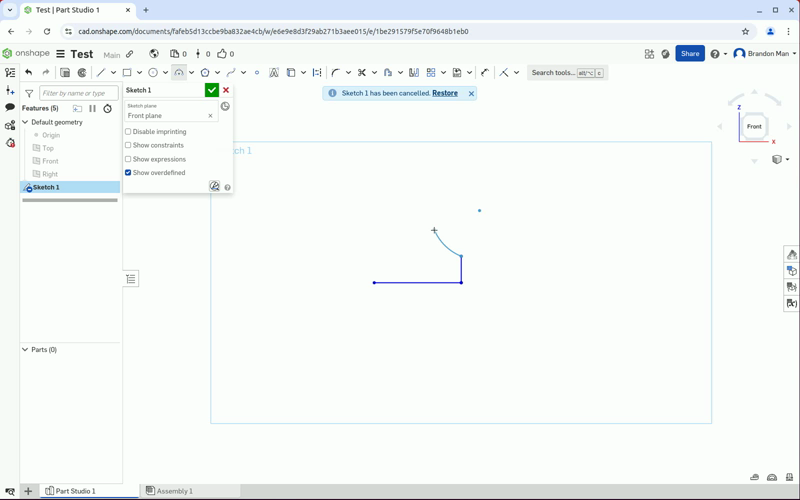
mouse_move(442, 248)
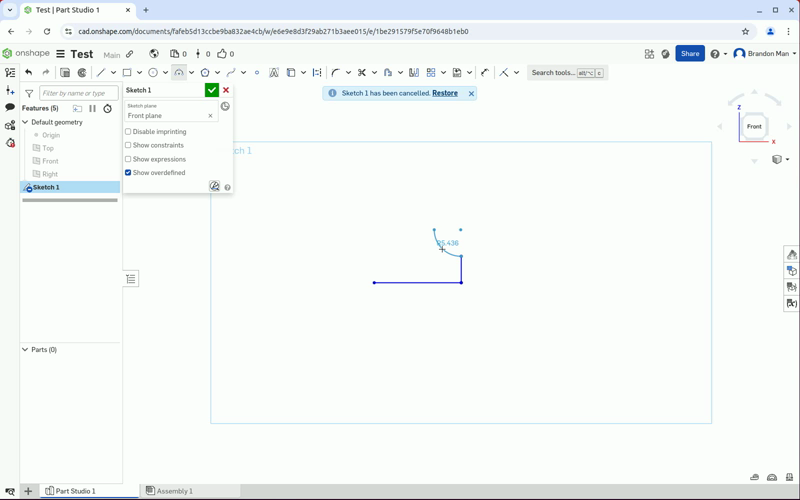
click(442, 248)
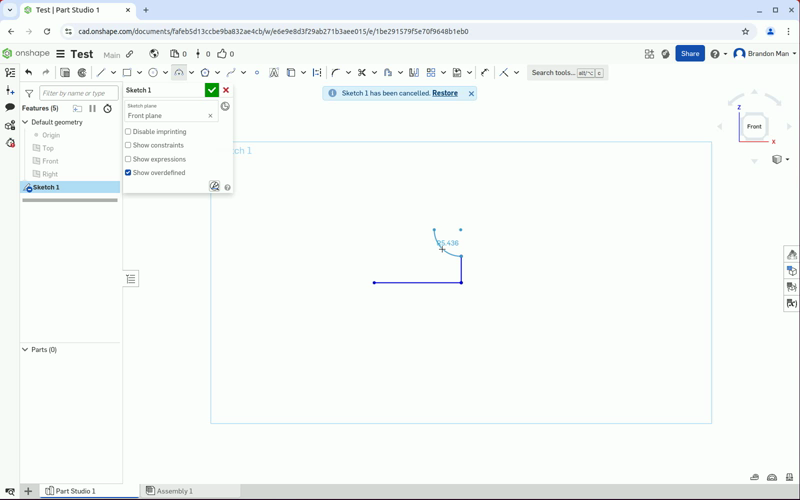
key_up(shift)
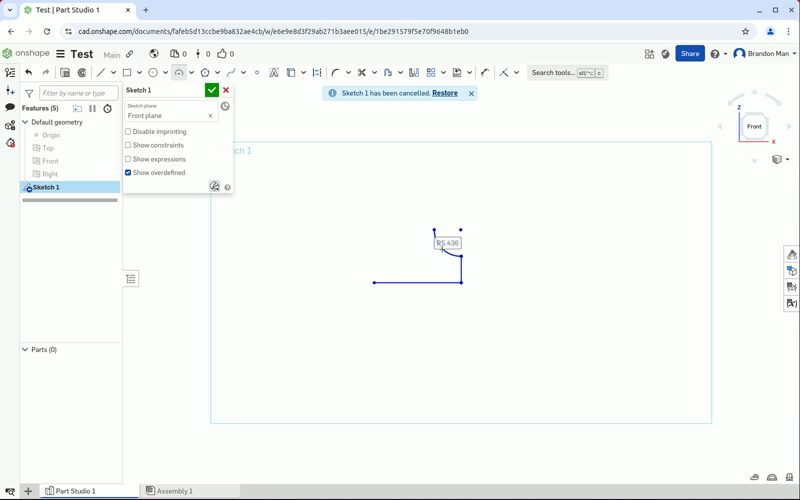
key(esc)
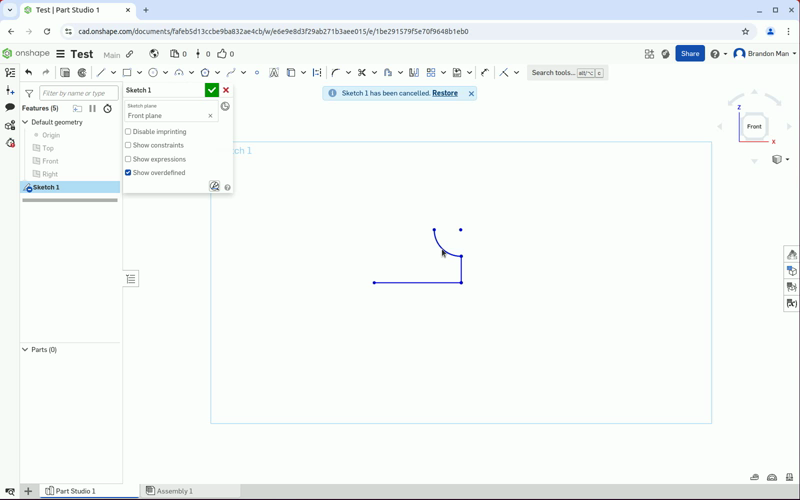
key(l)
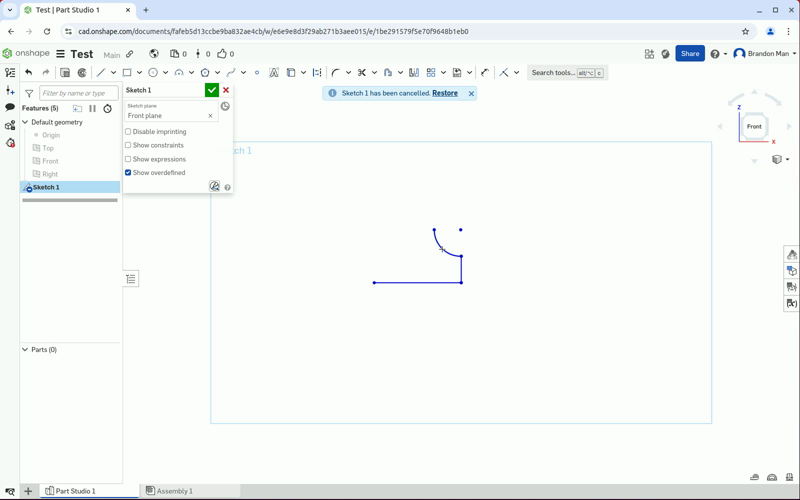
mouse_move(434, 229)
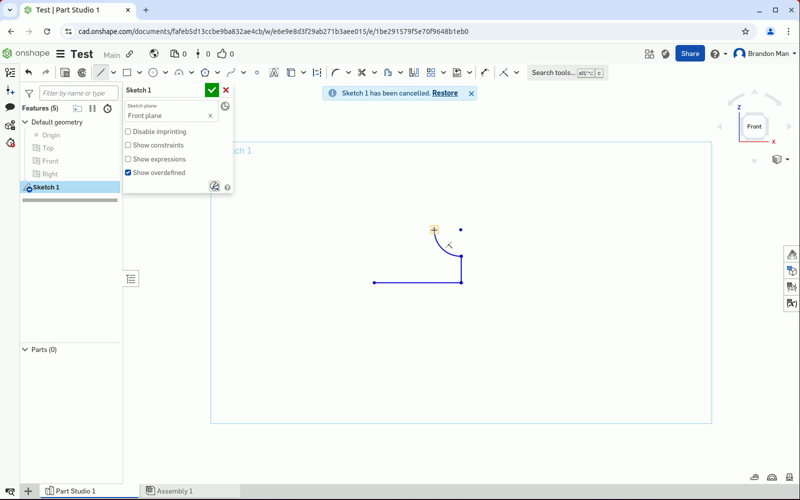
click(434, 229)
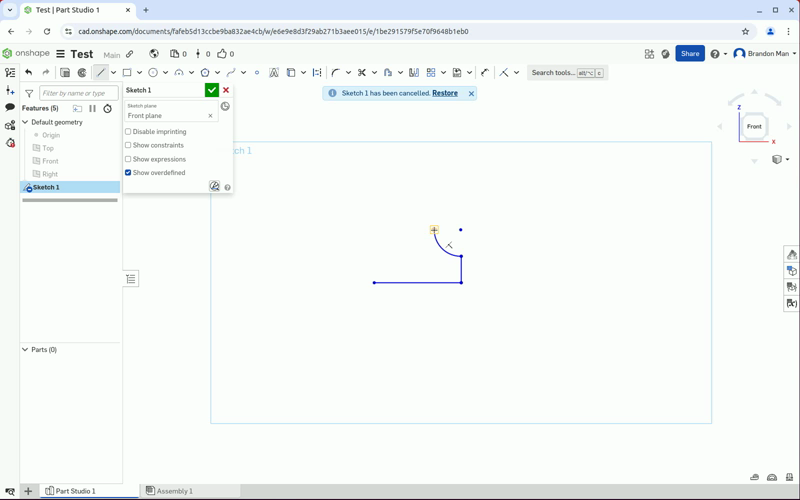
key_down(shift)
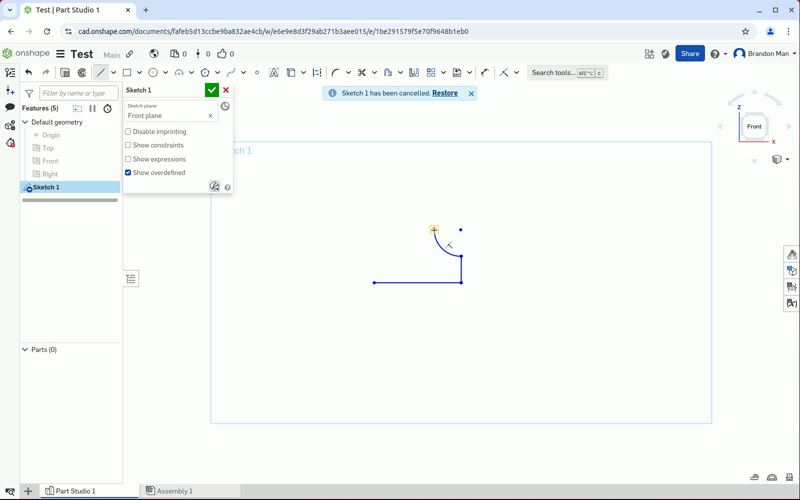
mouse_move(374, 229)
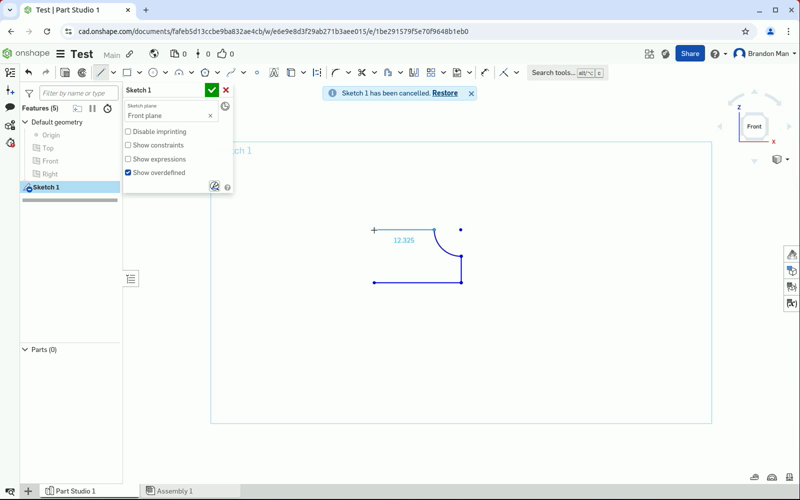
click(374, 229)
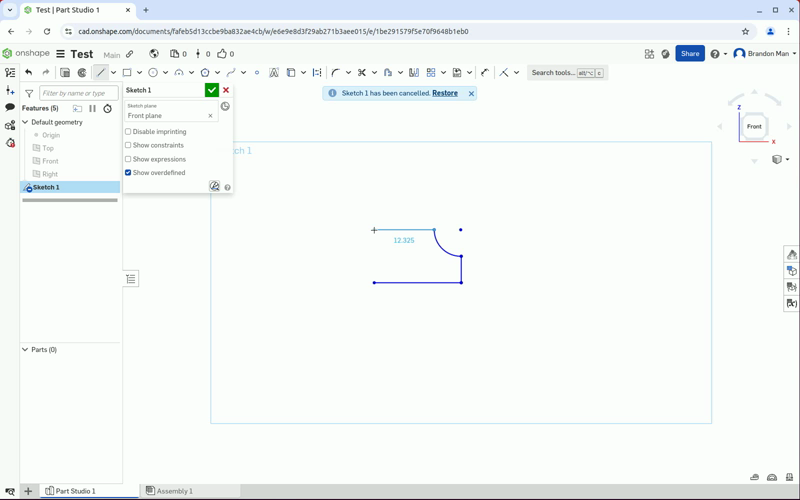
key_up(shift)
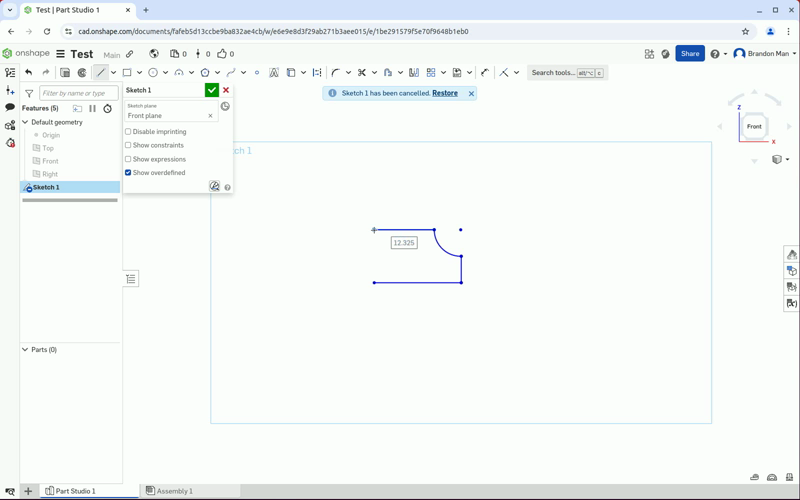
key(esc)
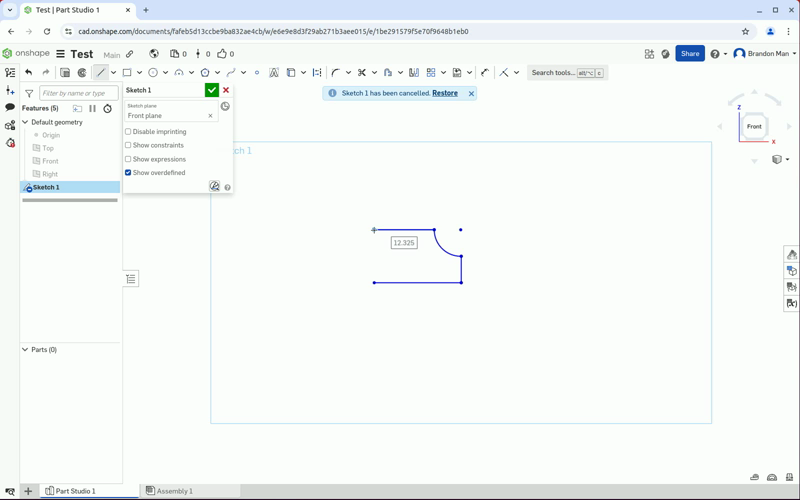
key(a)
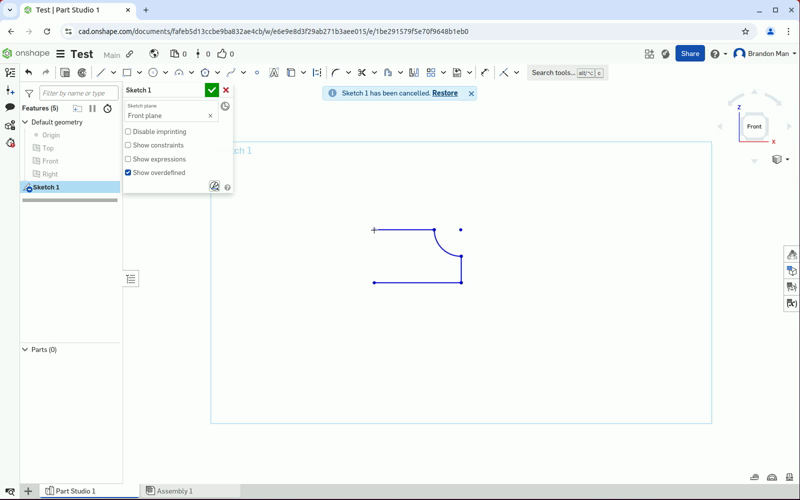
mouse_move(374, 229)
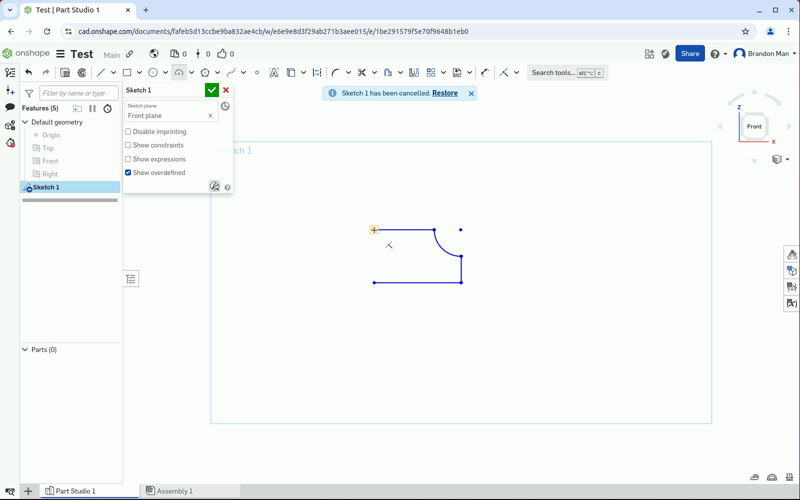
click(374, 229)
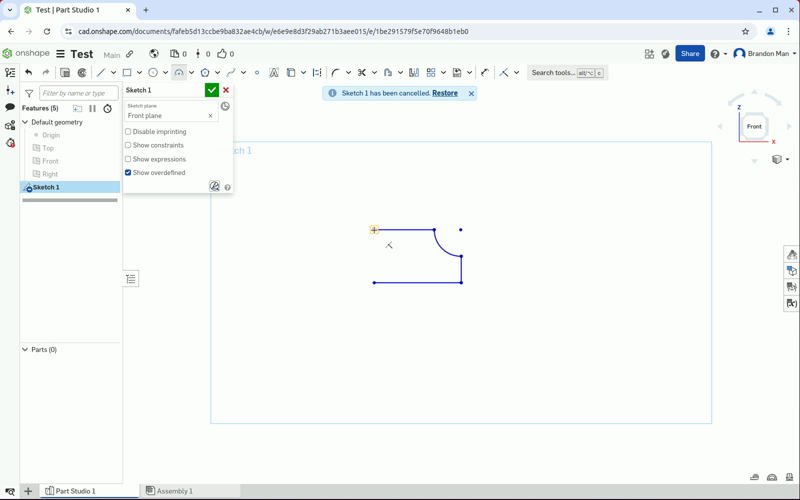
mouse_move(374, 282)
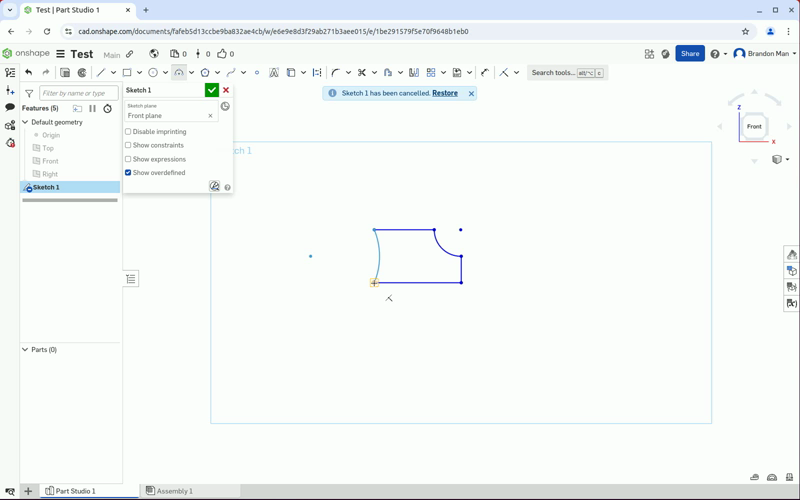
click(374, 282)
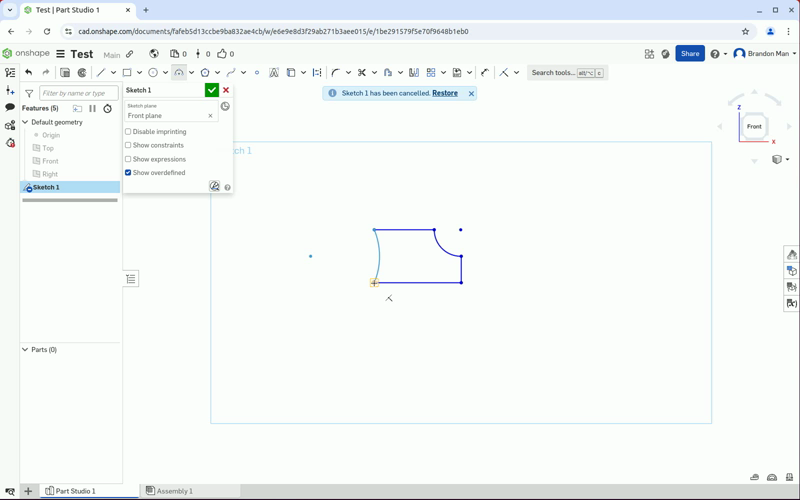
key_down(shift)
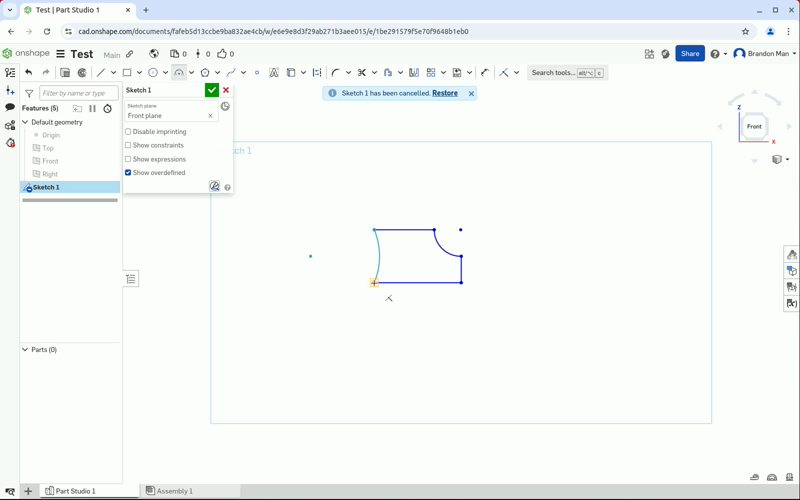
mouse_move(400, 256)
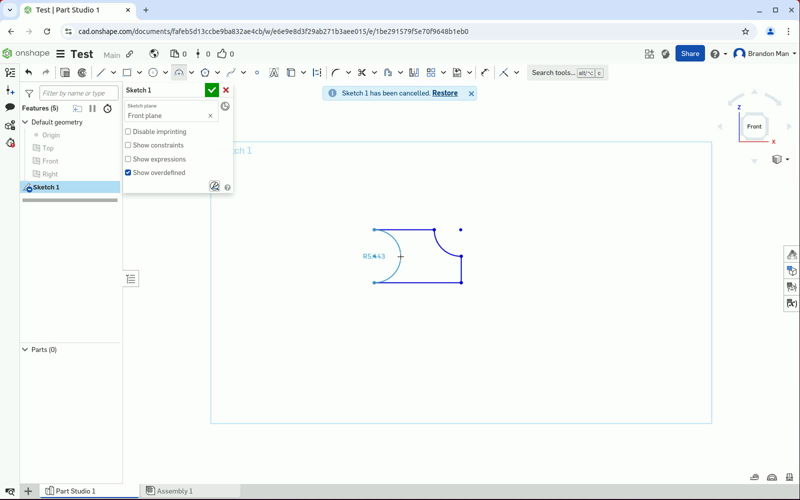
click(400, 256)
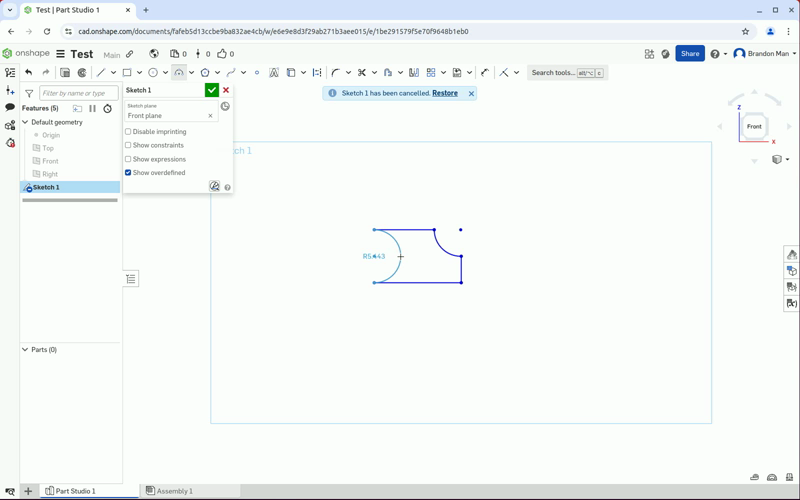
key_up(shift)
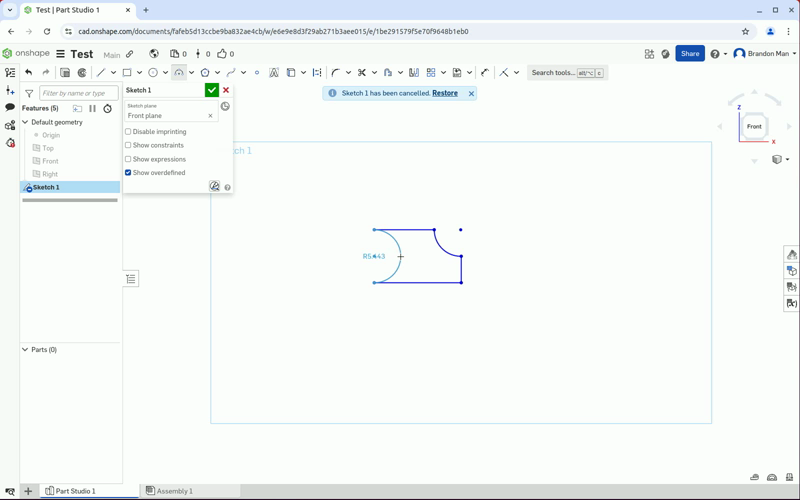
key(esc)
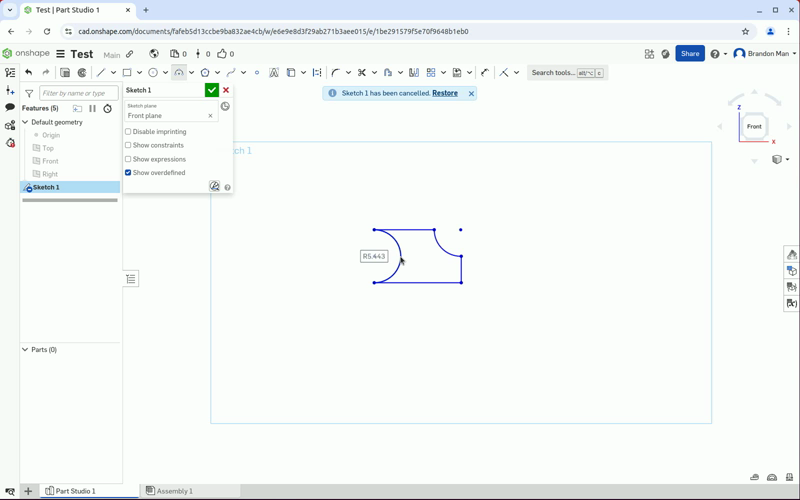
mouse_move(378, 249)
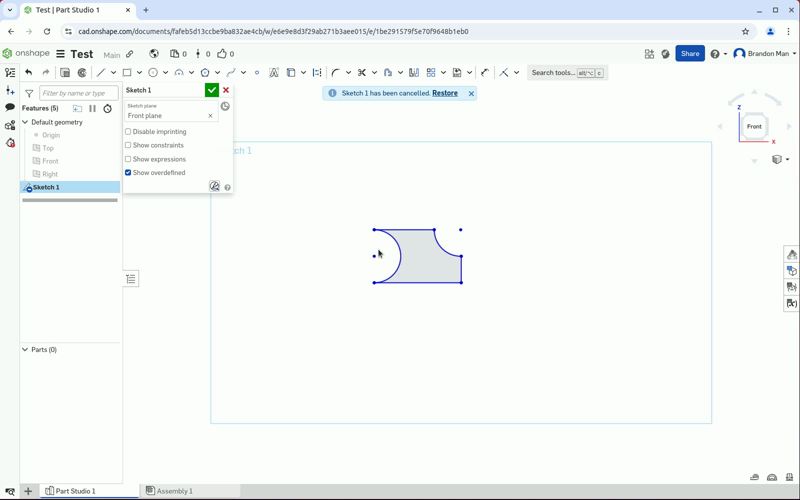
scroll(6)
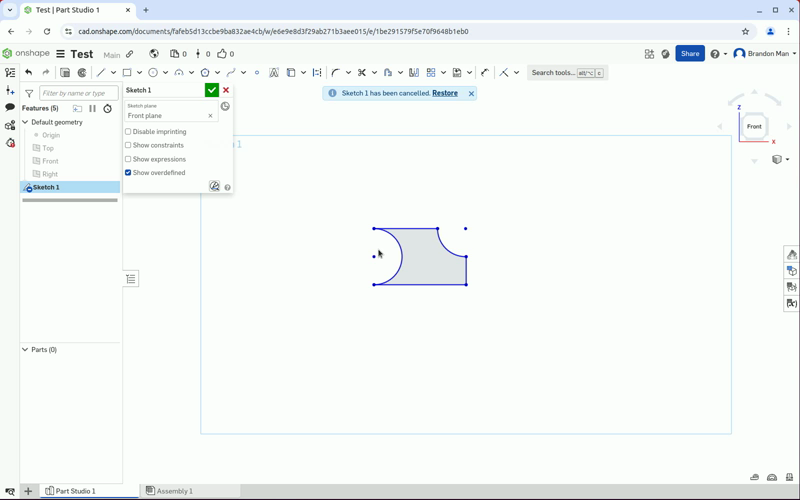
scroll(6)
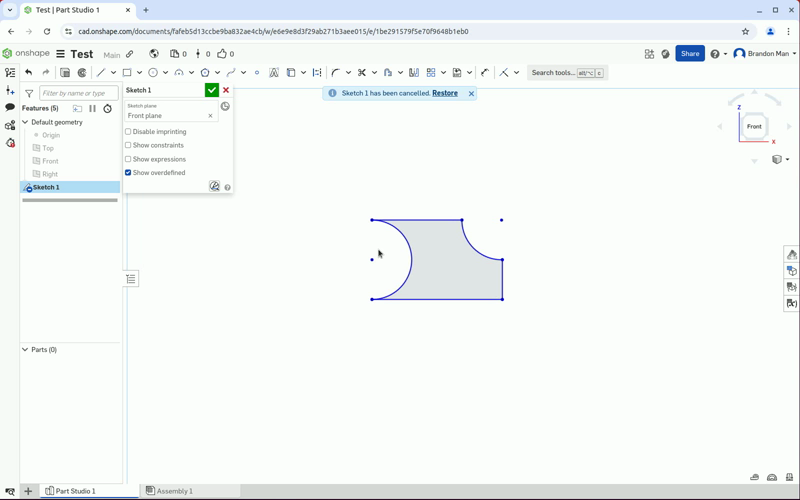
scroll(6)
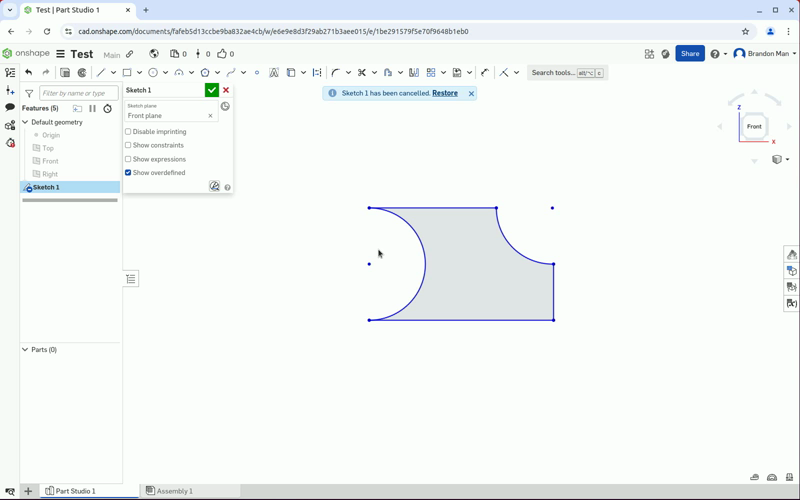
scroll(6)
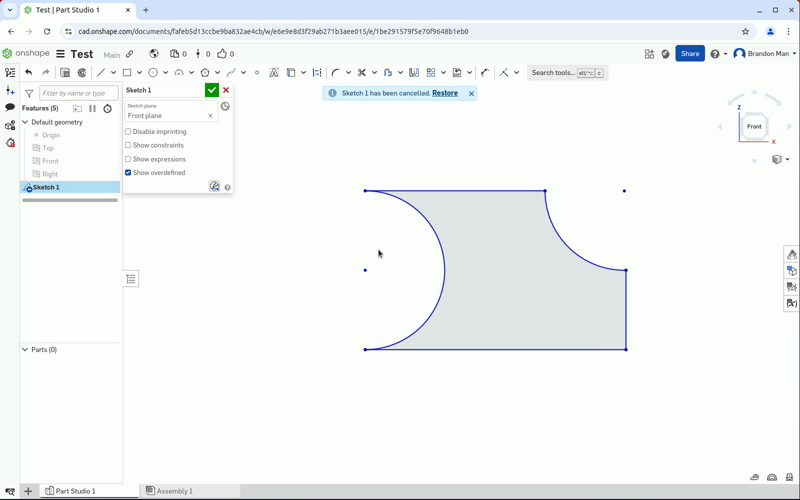
scroll(6)
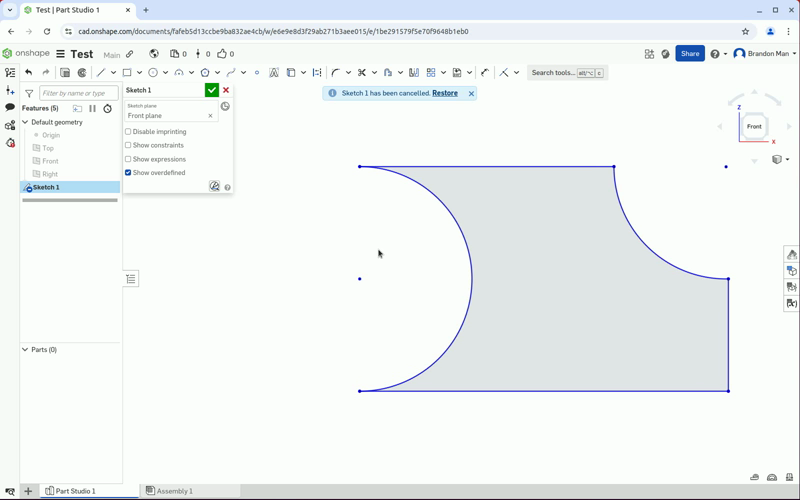
scroll(6)
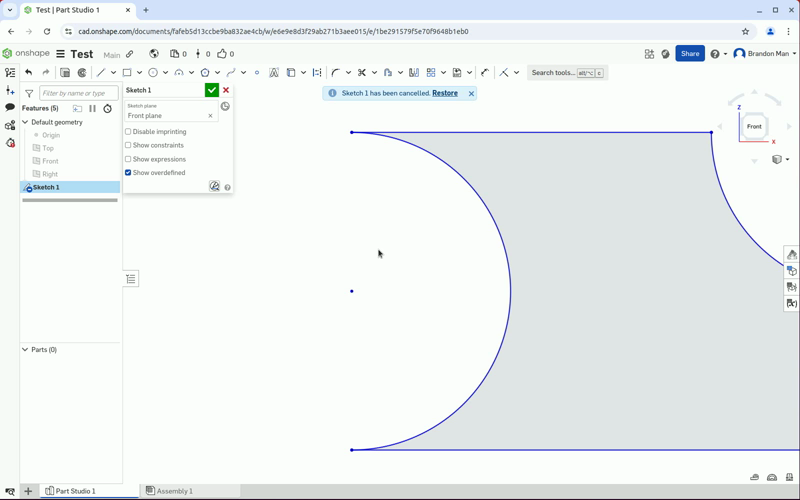
scroll(6)
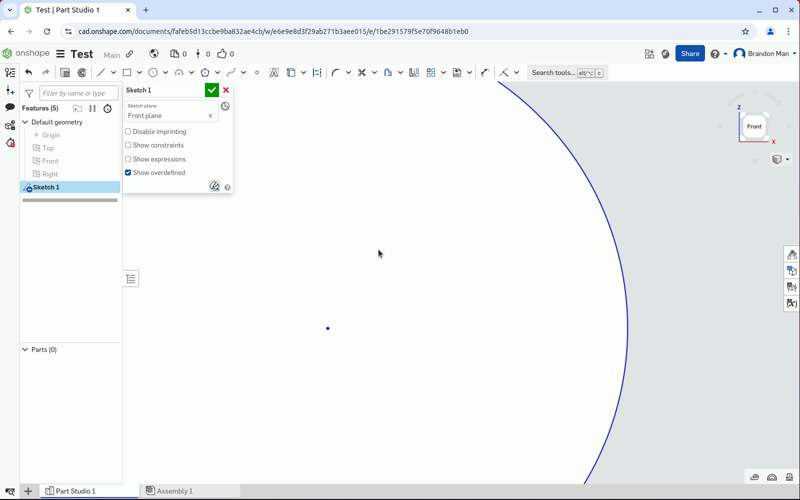
click(378, 249)
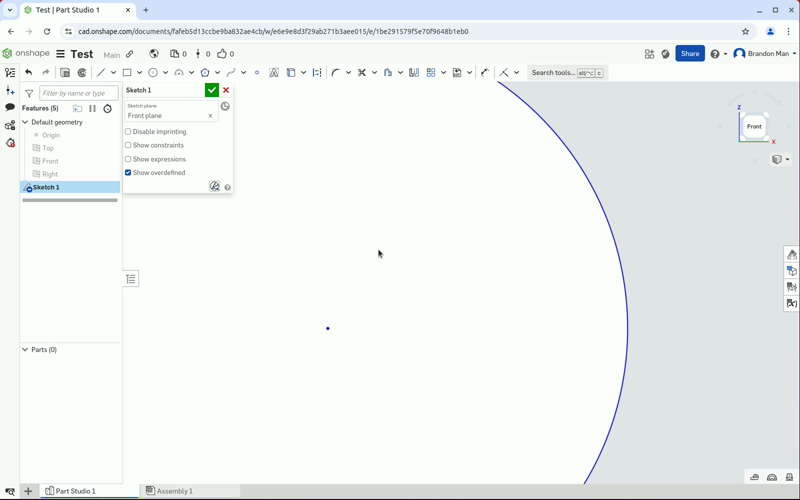
scroll(-6)
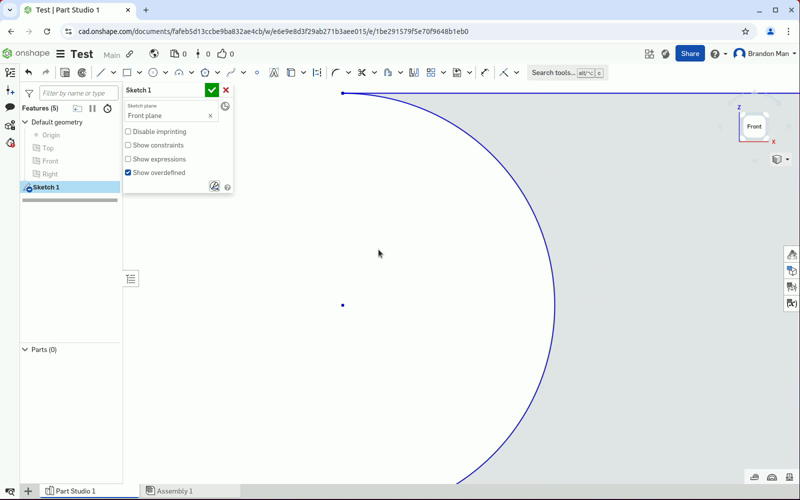
scroll(-6)
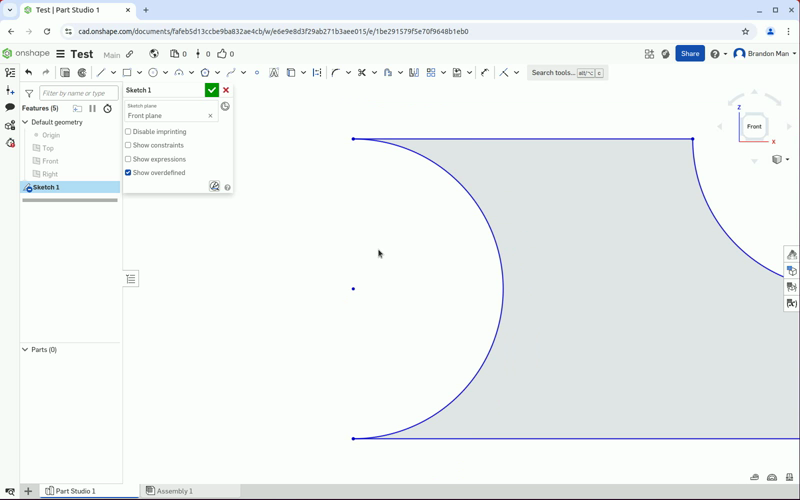
scroll(-6)
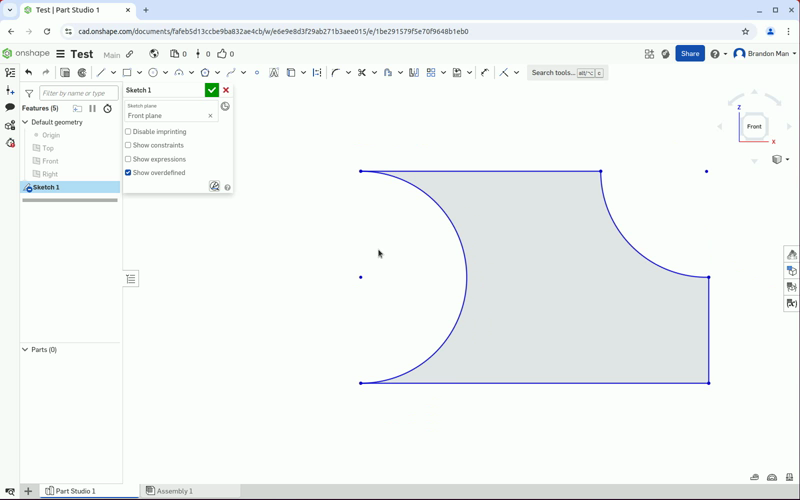
scroll(-6)
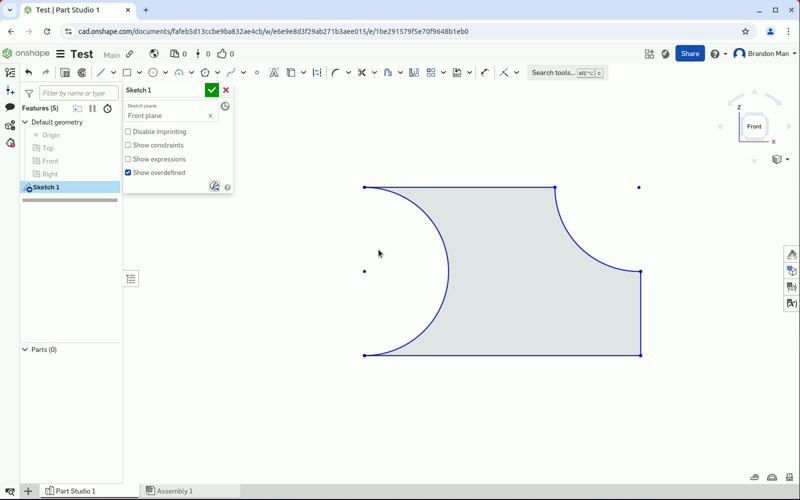
scroll(-6)
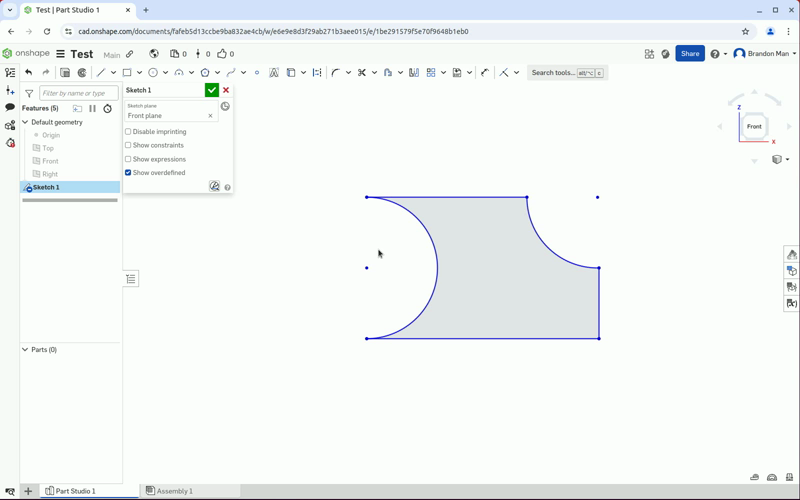
scroll(-6)
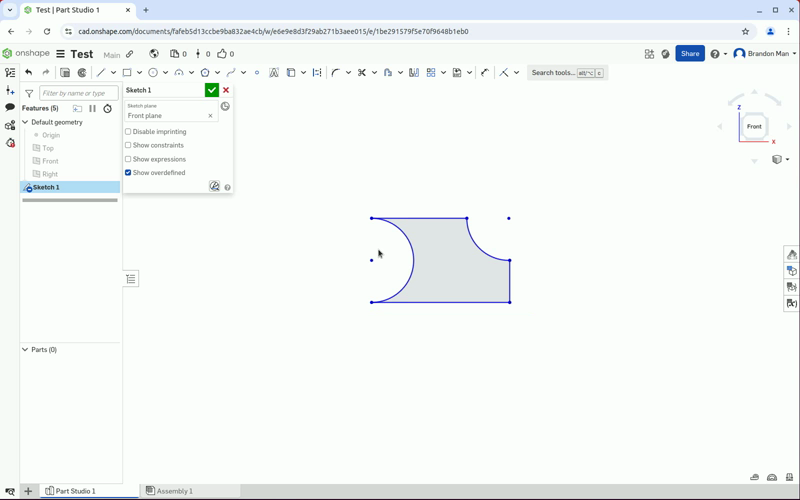
scroll(-6)
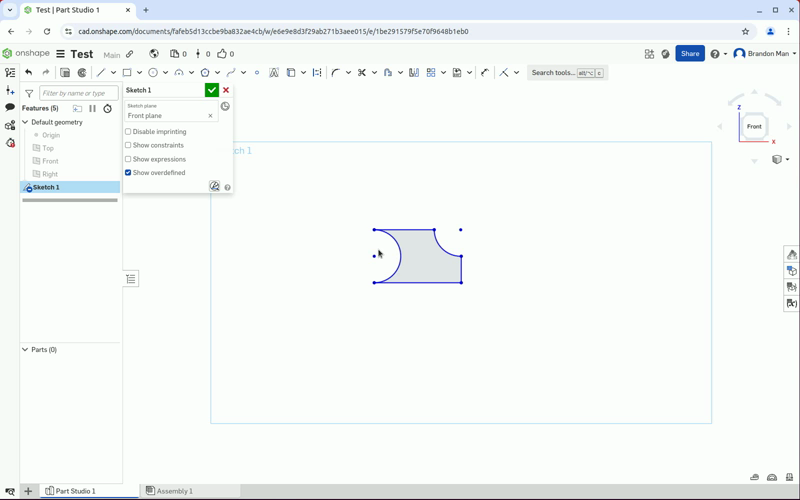
mouse_move(73, 352)
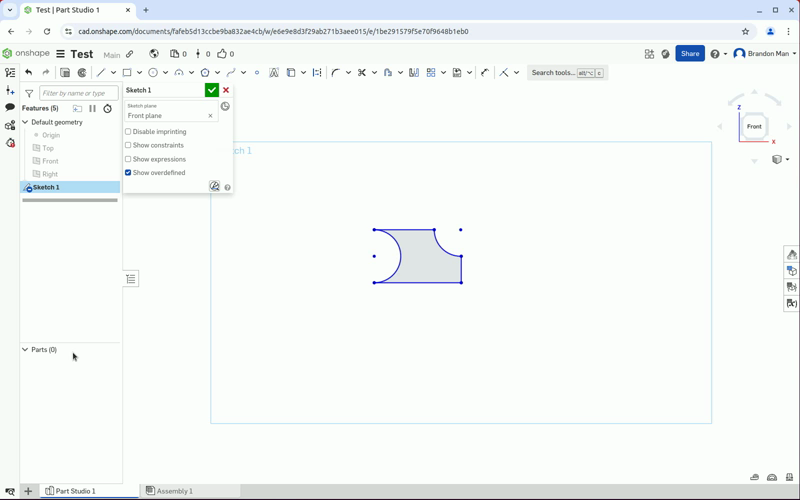
key(shift+y)
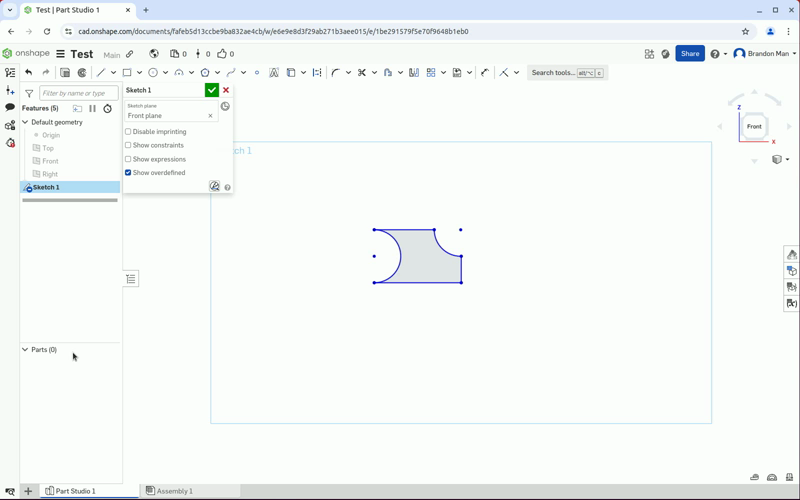
key(shift+e)
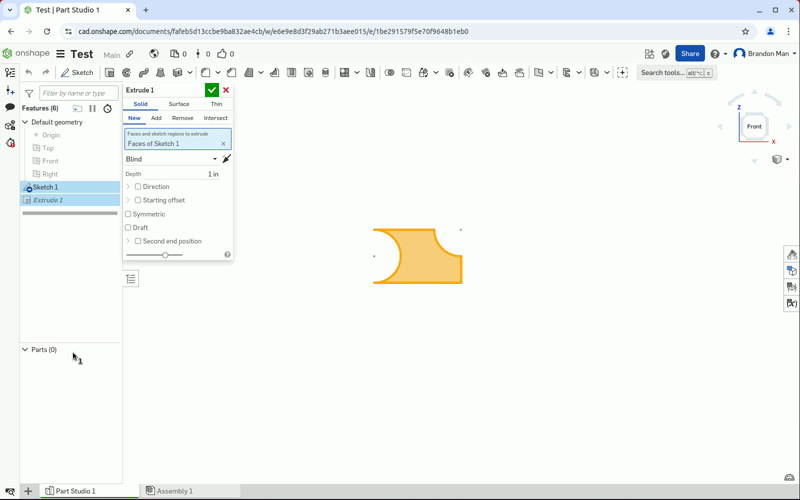
mouse_move(143, 106)
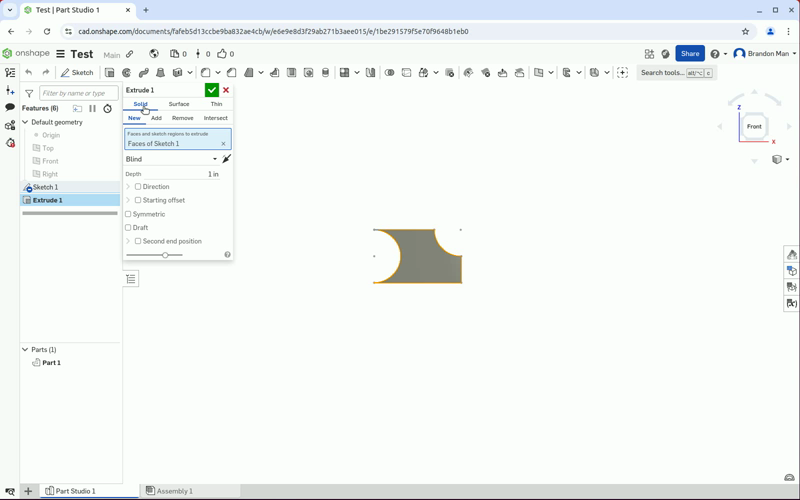
click(143, 106)
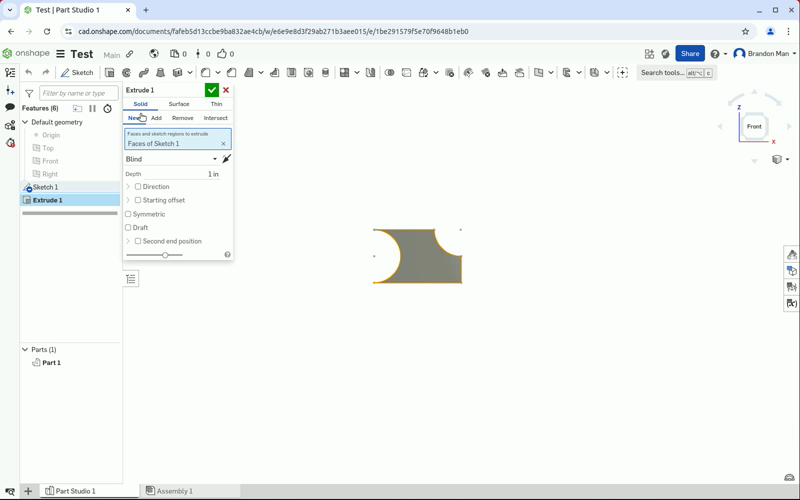
mouse_move(137, 120)
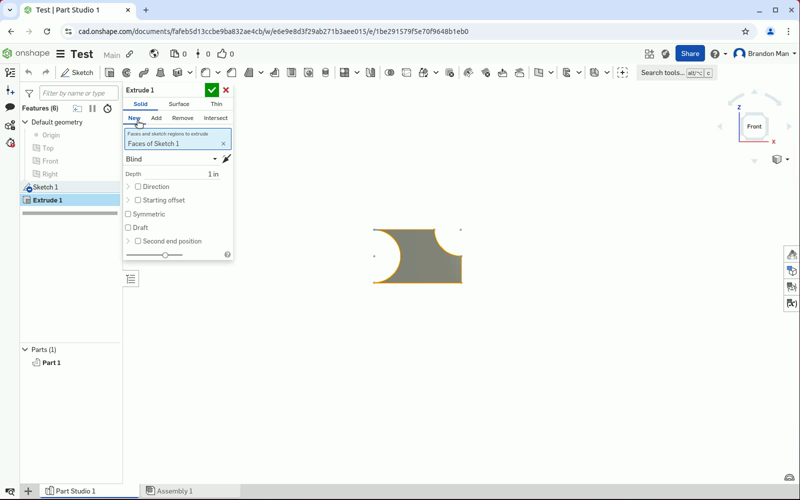
click(137, 120)
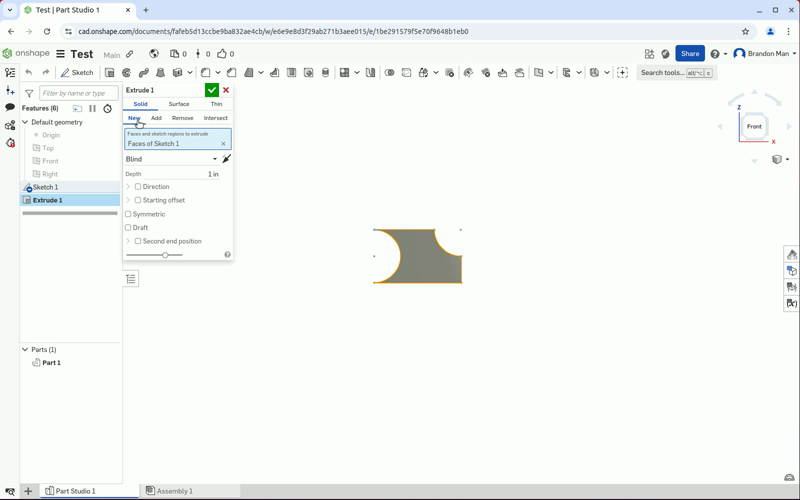
key(tab, 4)
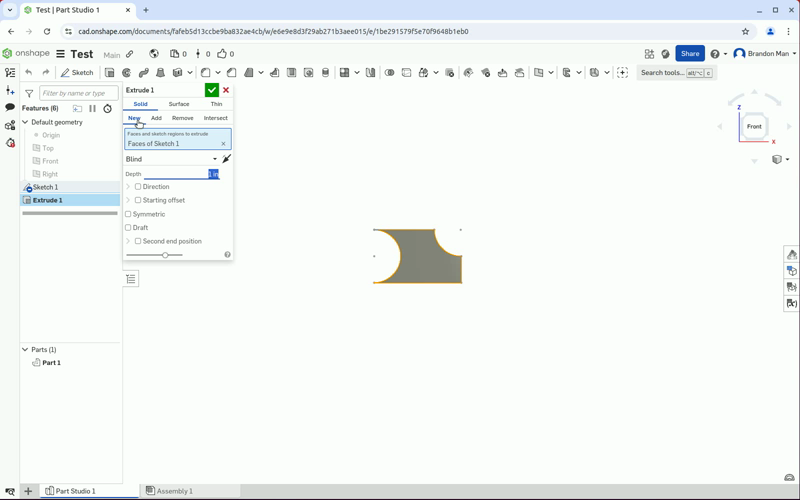
text(4.333)
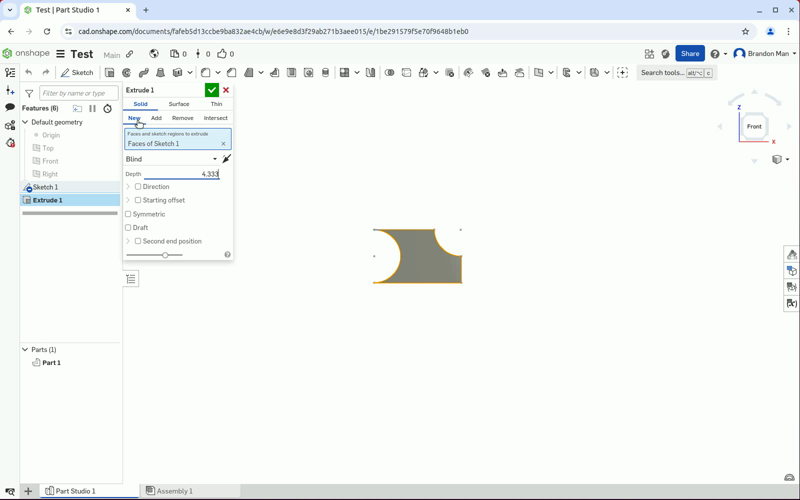
key(enter)
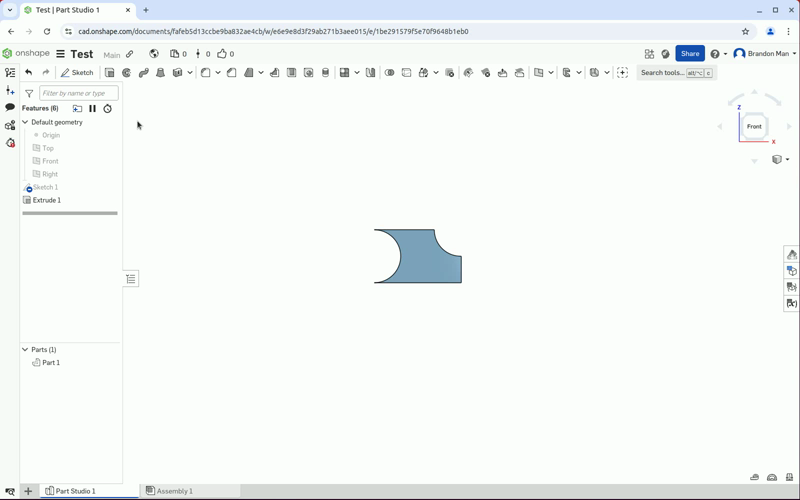
key(shift+h)
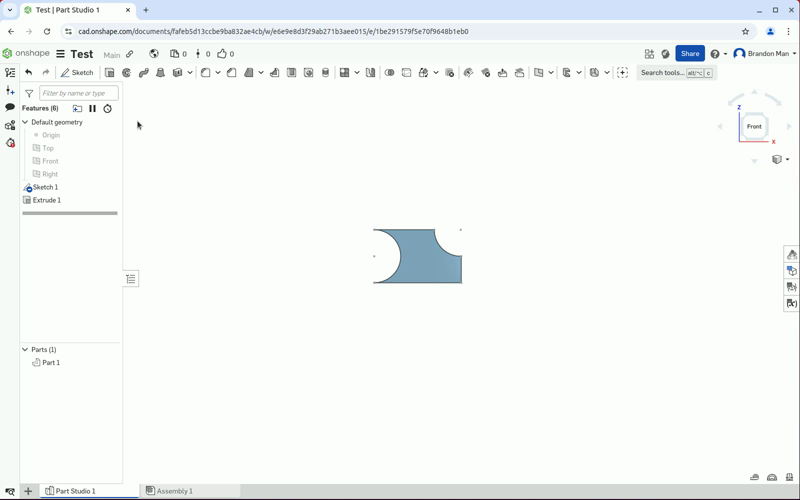
key(shift+h)
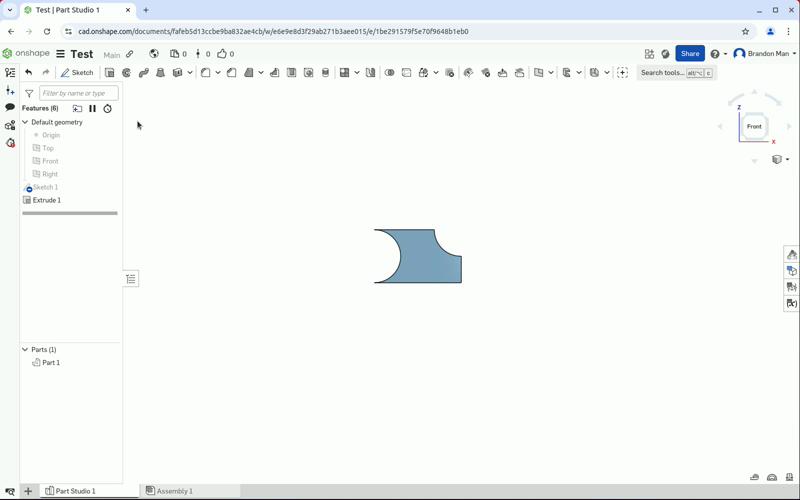
mouse_move(73, 189)
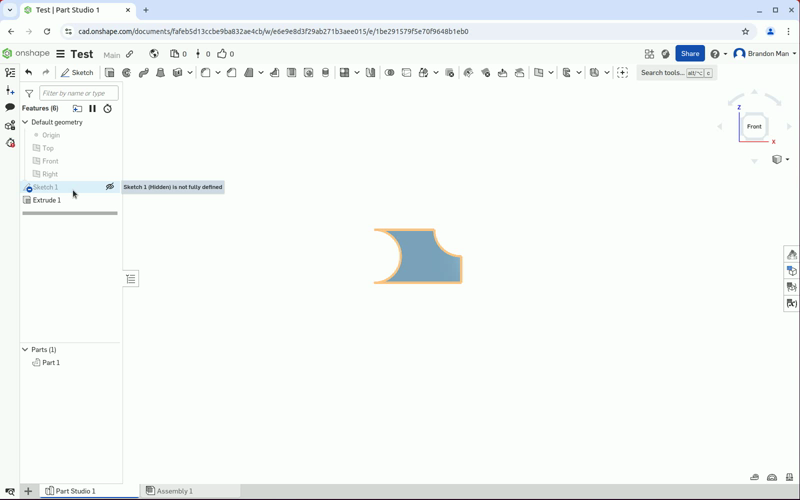
click(73, 189)
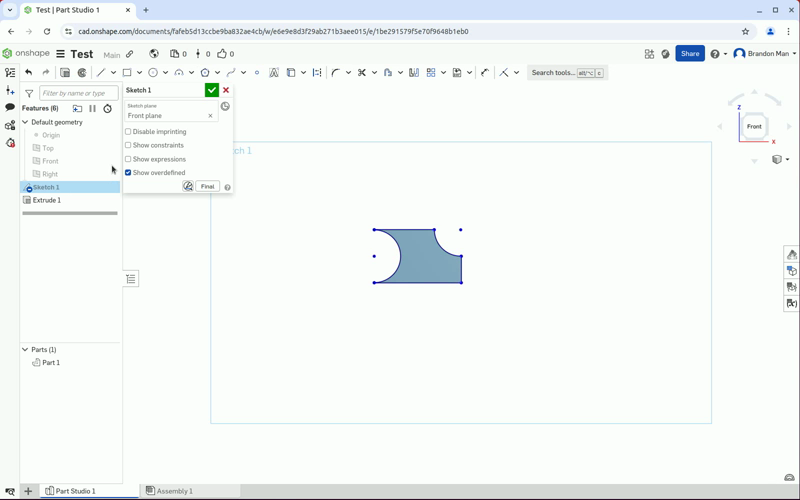
mouse_move(229, 92)
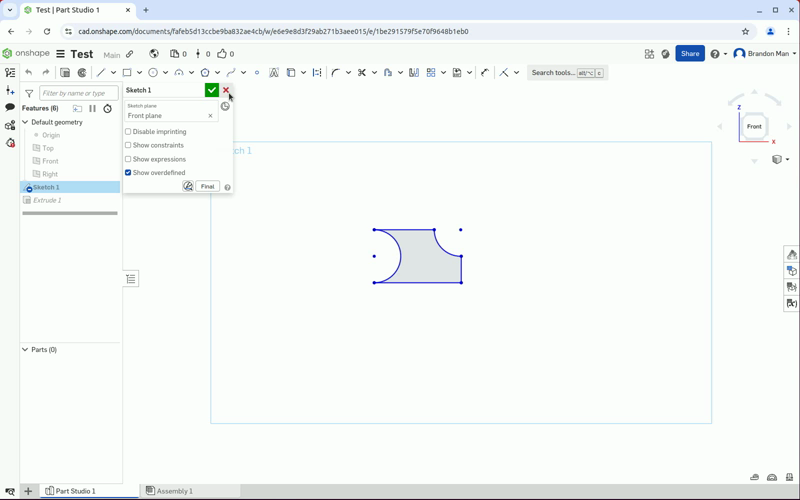
click(229, 92)
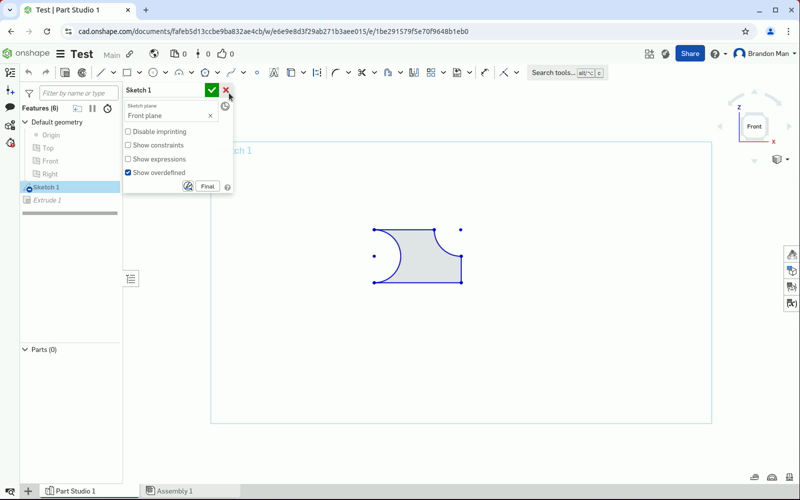
key(shift+s)
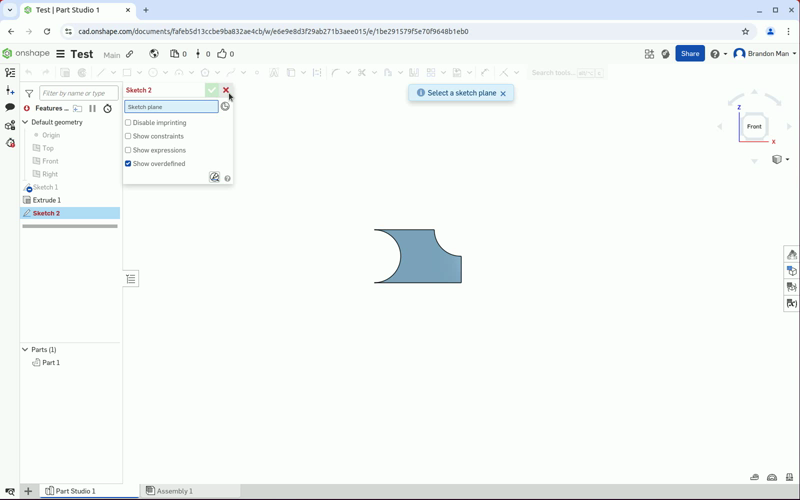
mouse_move(73, 163)
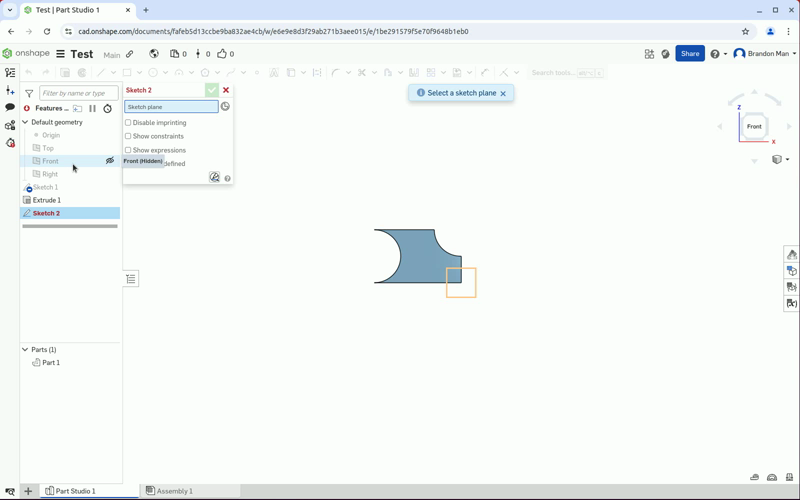
click(73, 163)
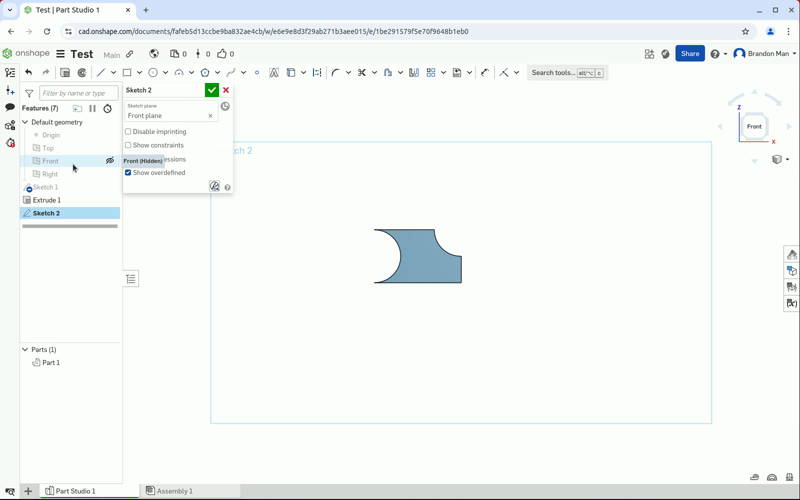
mouse_move(73, 352)
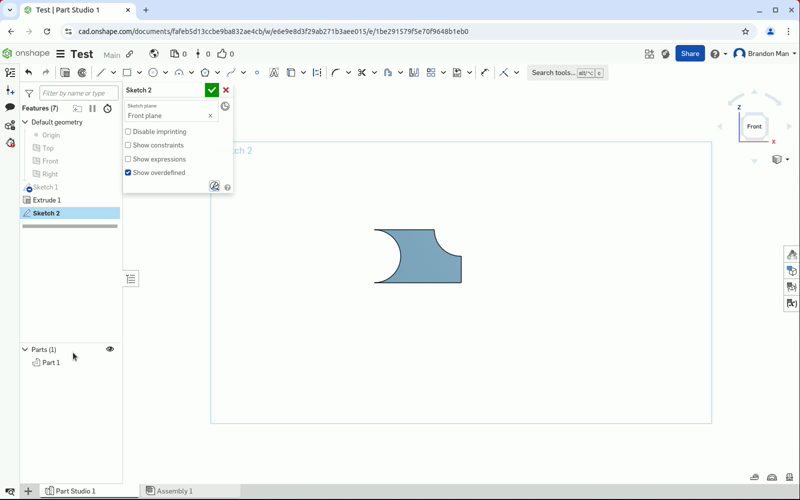
key(y)
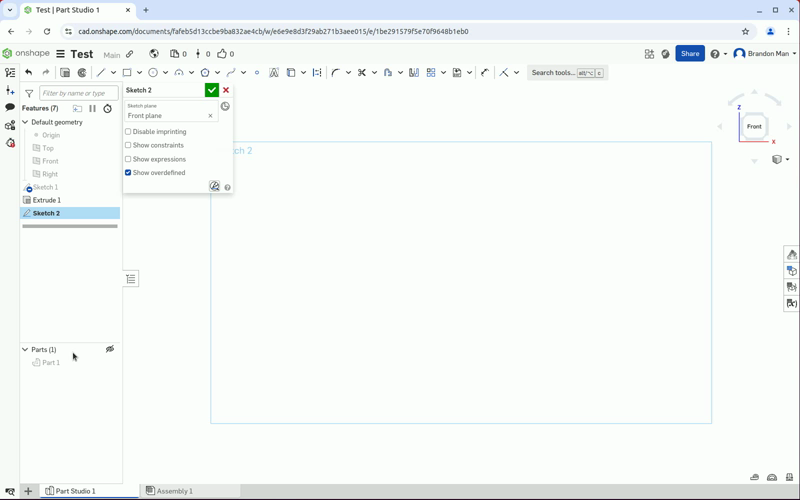
key(l)
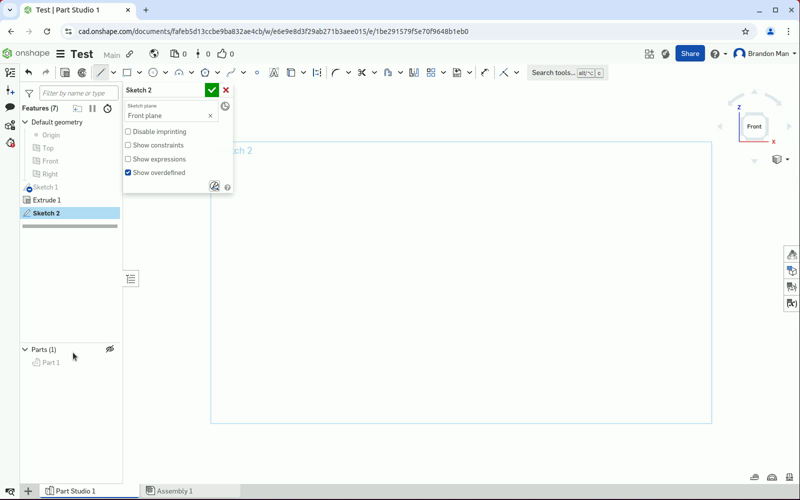
key_down(shift)
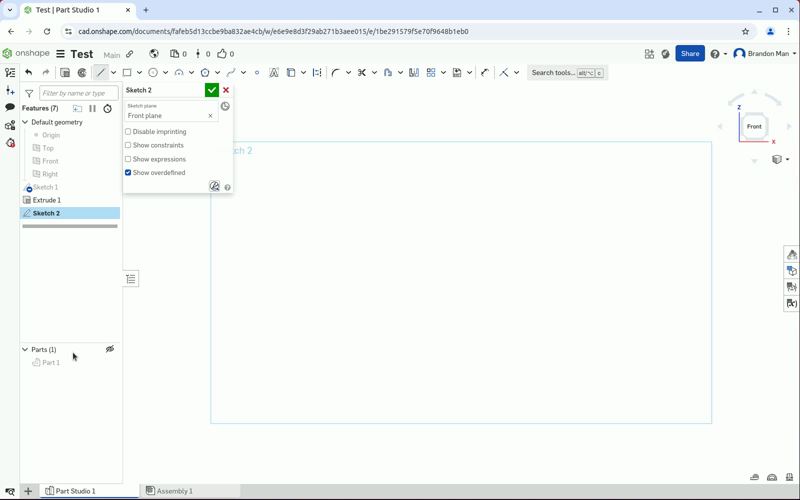
mouse_move(374, 282)
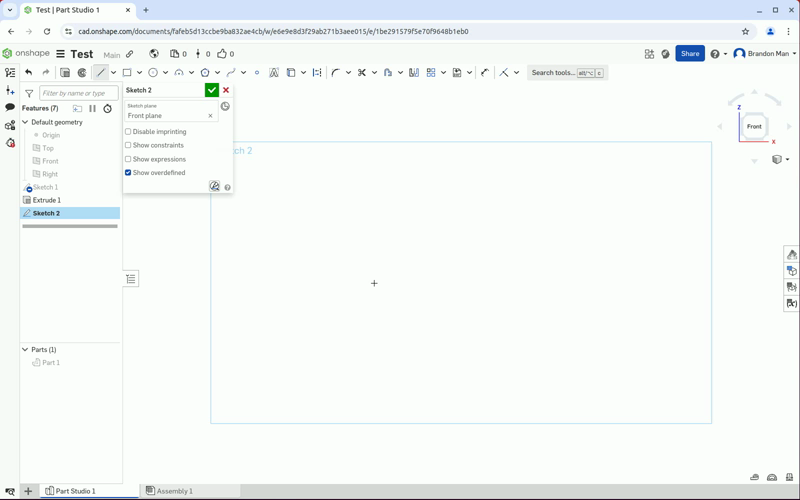
click(374, 282)
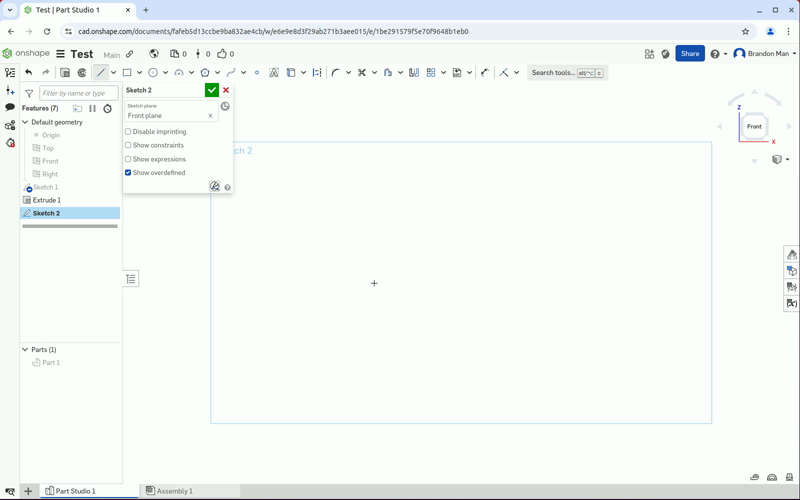
key_up(shift)
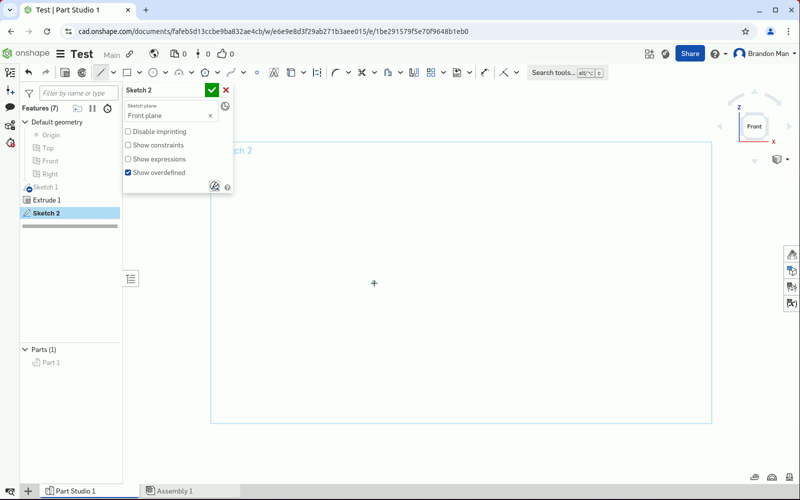
key_down(shift)
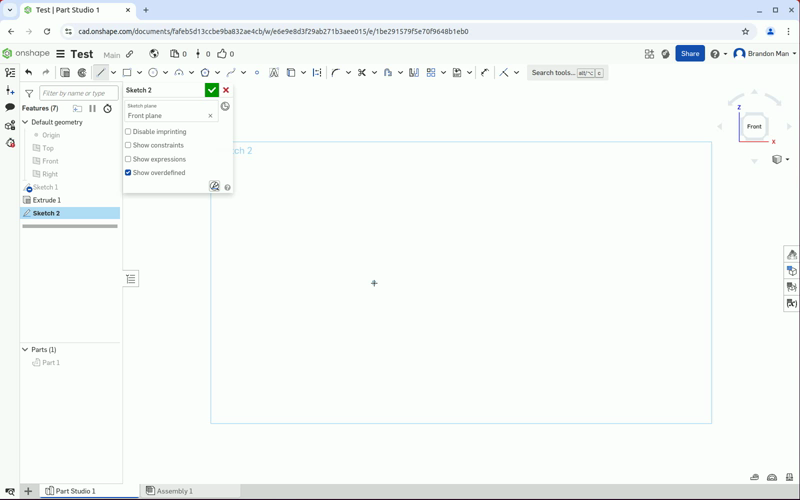
mouse_move(404, 282)
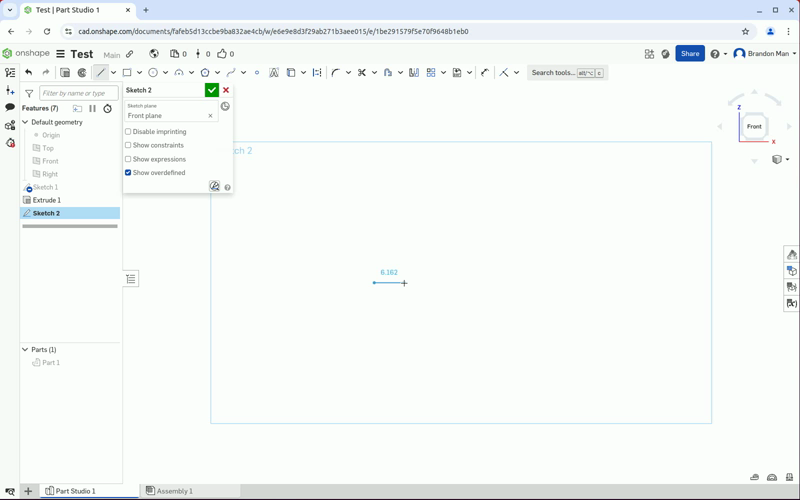
mouse_move(374, 267)
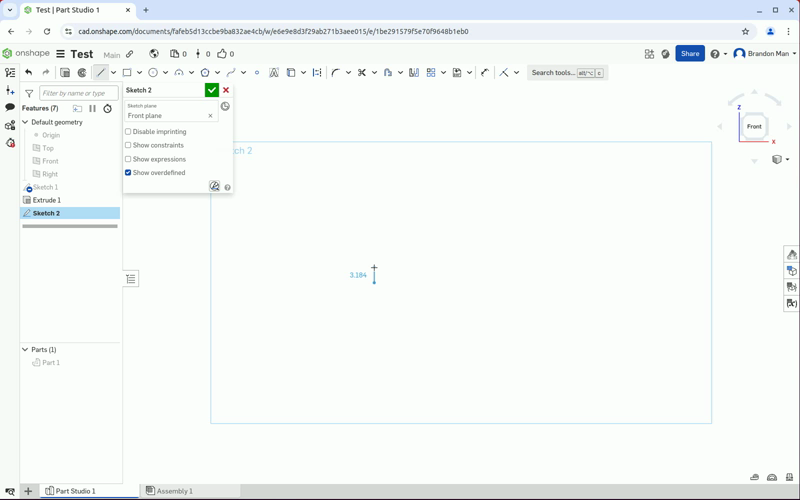
click(374, 267)
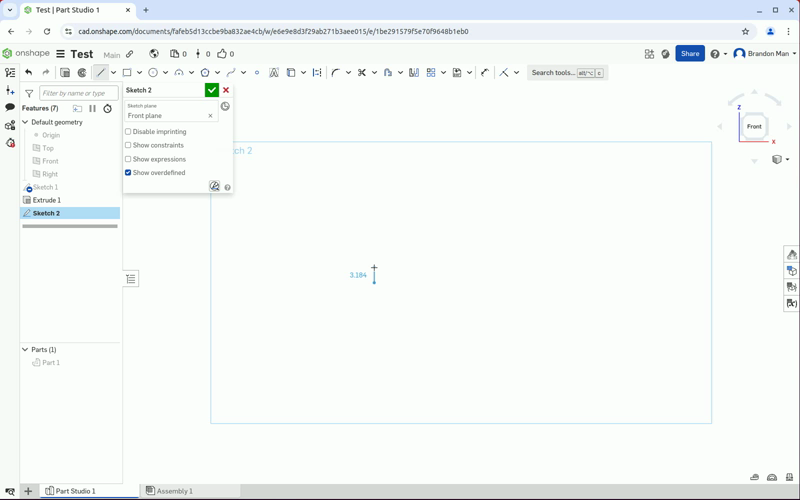
key_up(shift)
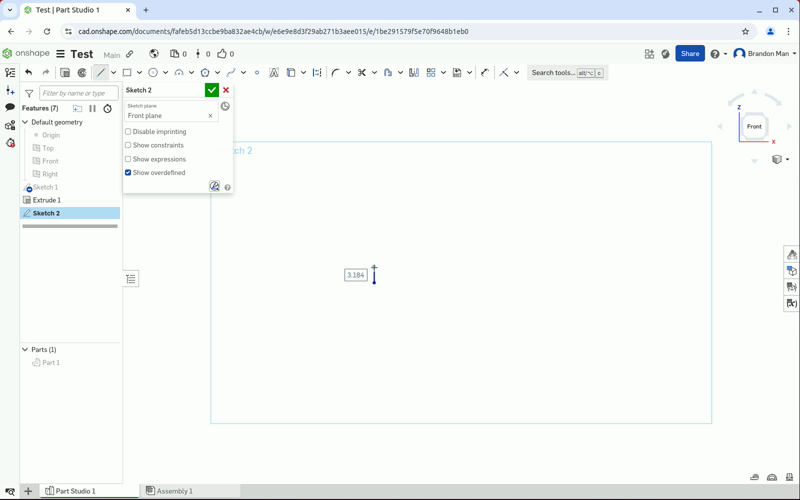
key(esc)
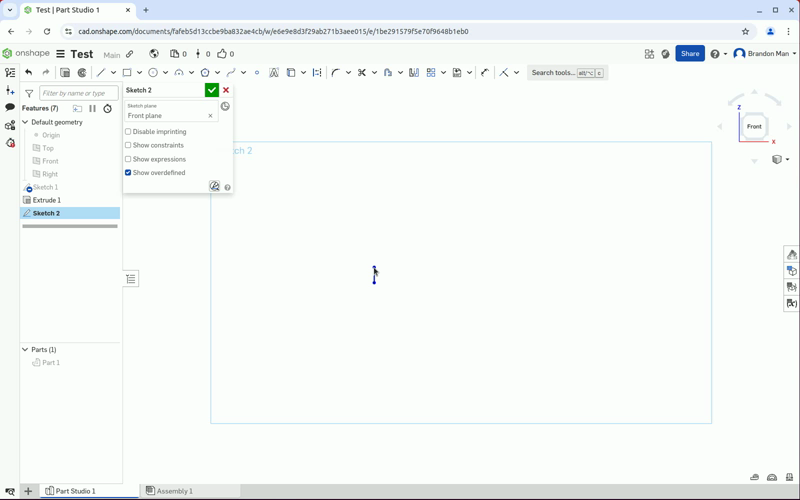
key(a)
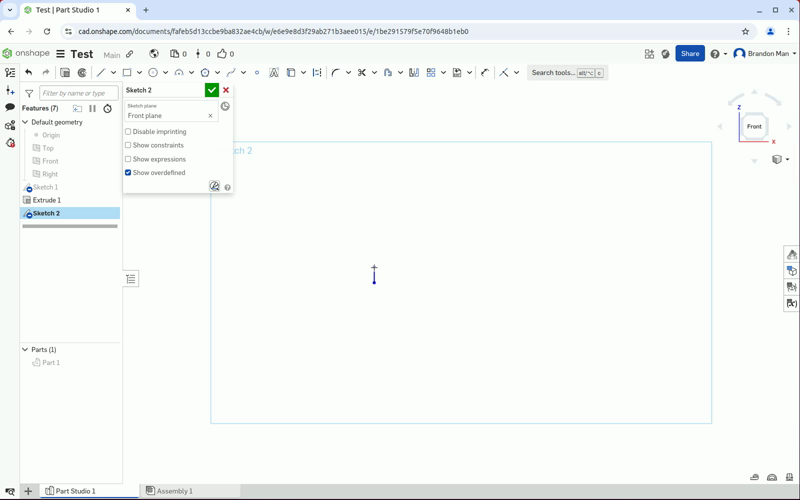
mouse_move(374, 267)
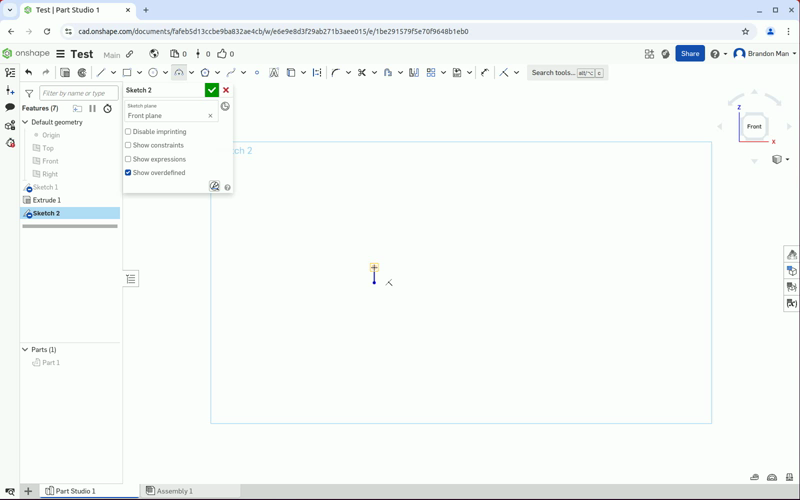
click(374, 267)
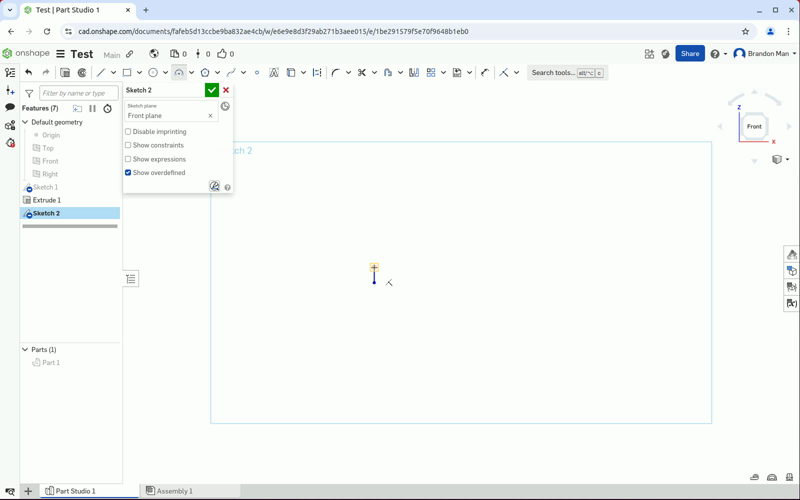
key_down(shift)
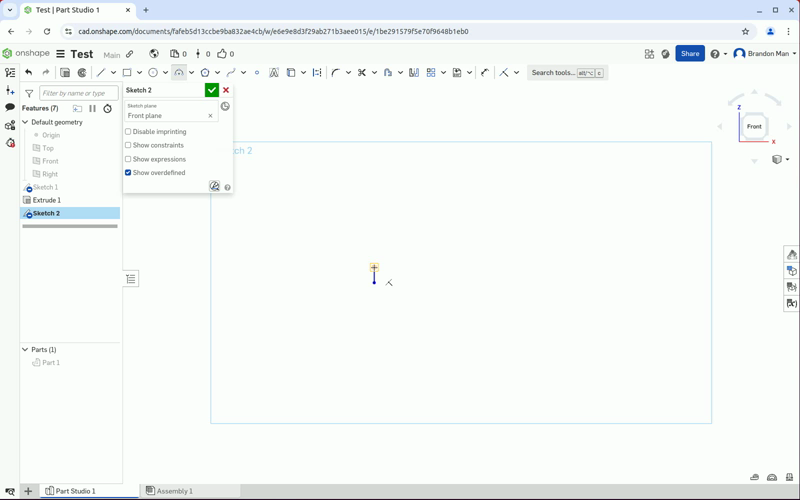
mouse_move(374, 245)
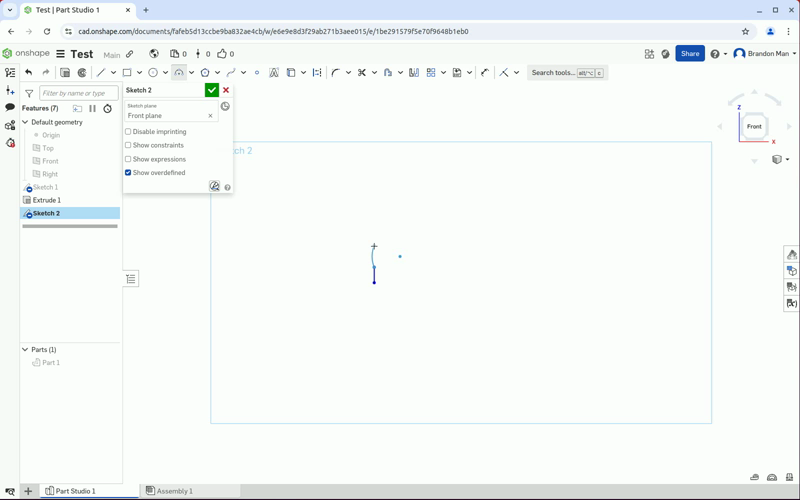
click(374, 245)
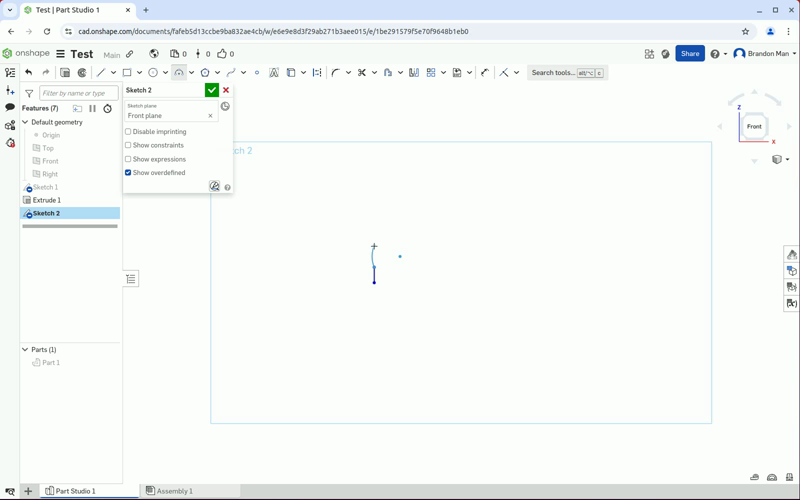
mouse_move(363, 256)
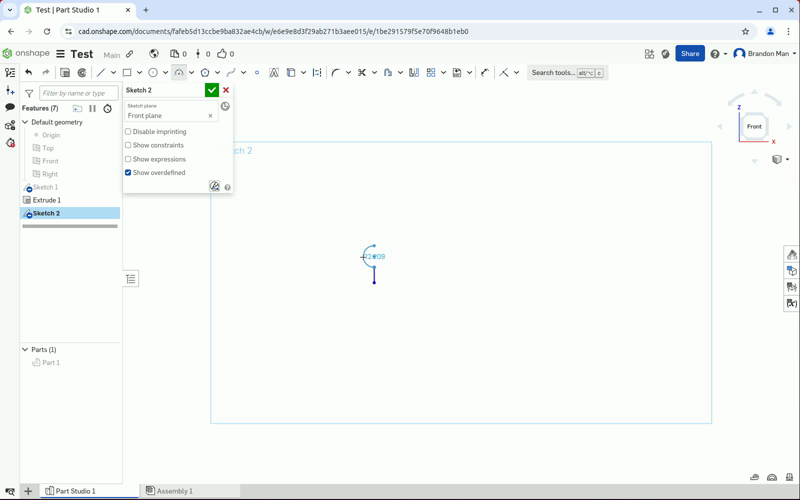
click(363, 256)
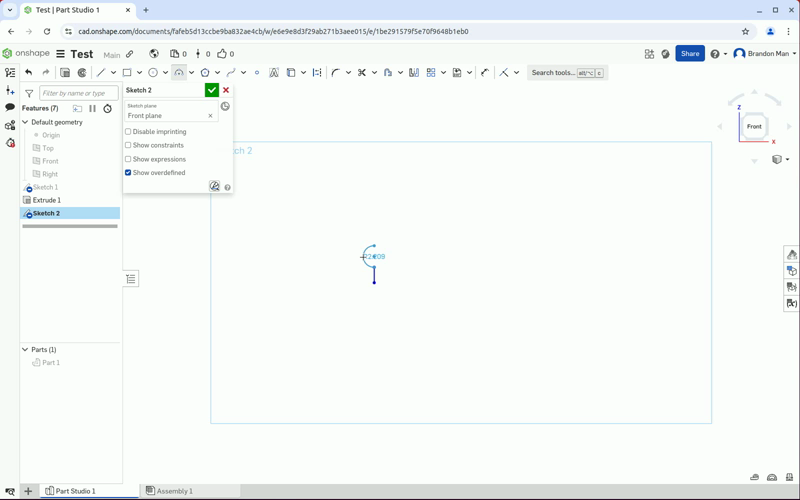
key_up(shift)
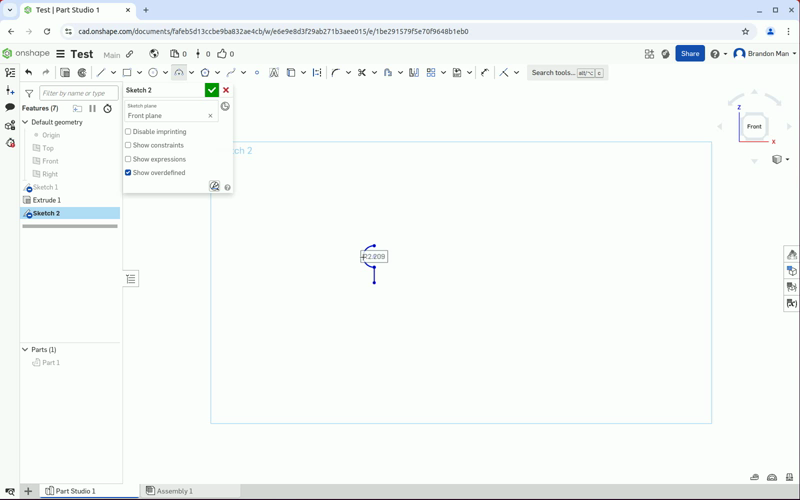
key(esc)
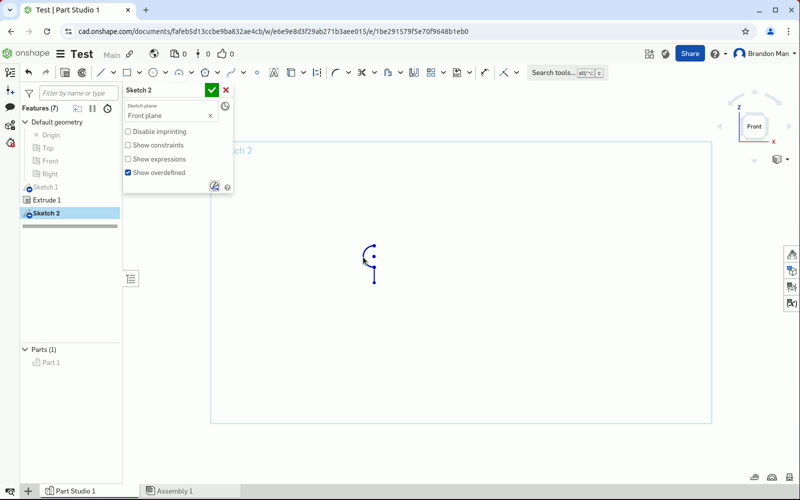
key(l)
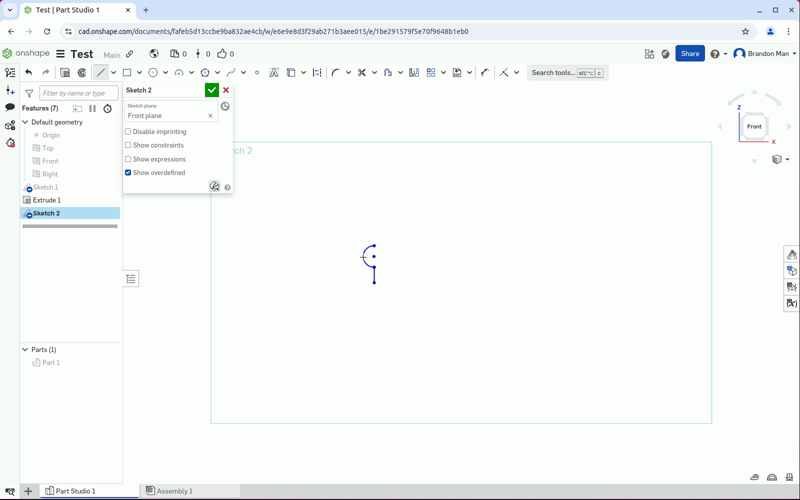
mouse_move(374, 245)
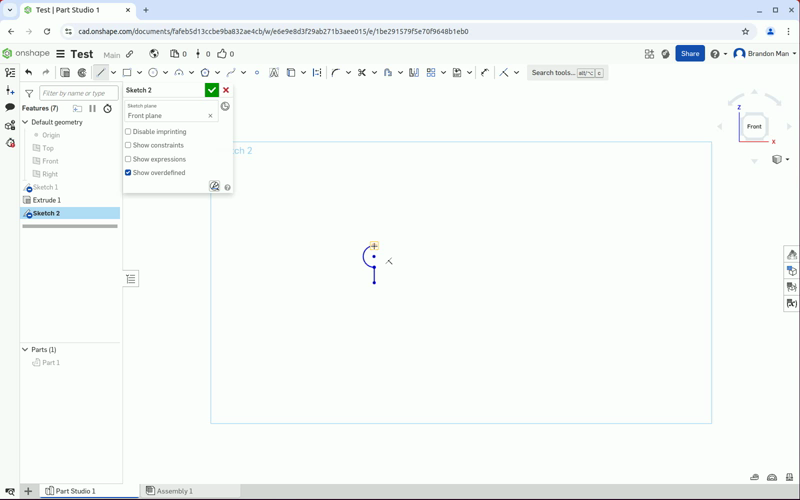
click(374, 245)
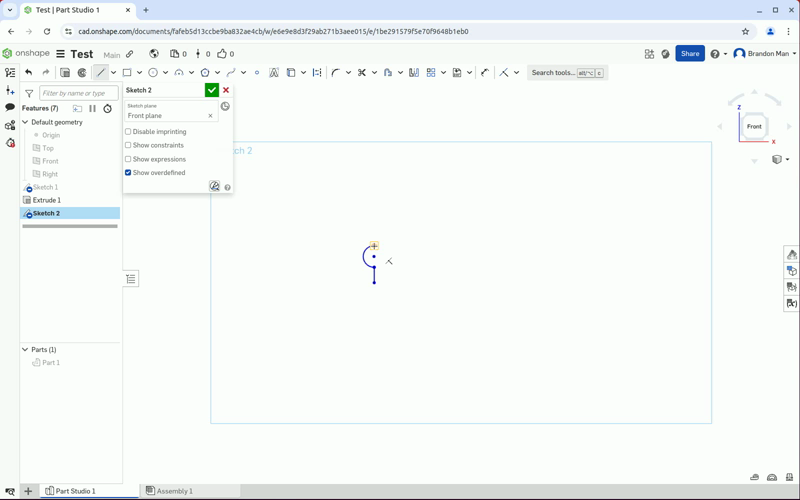
key_down(shift)
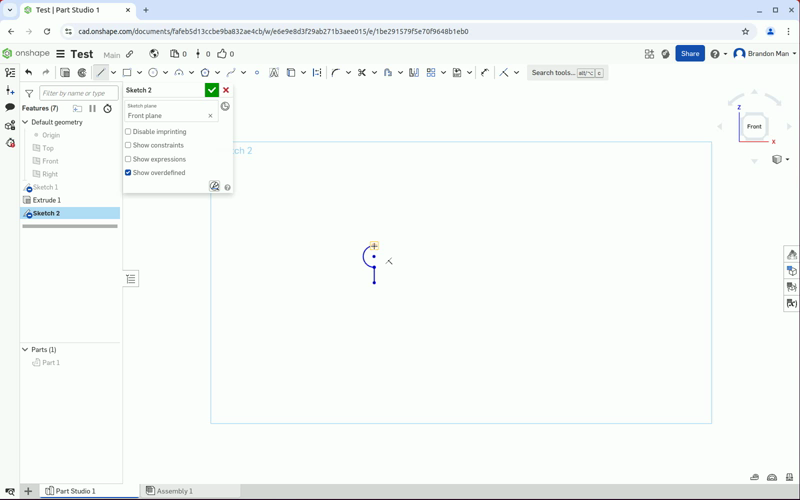
mouse_move(404, 245)
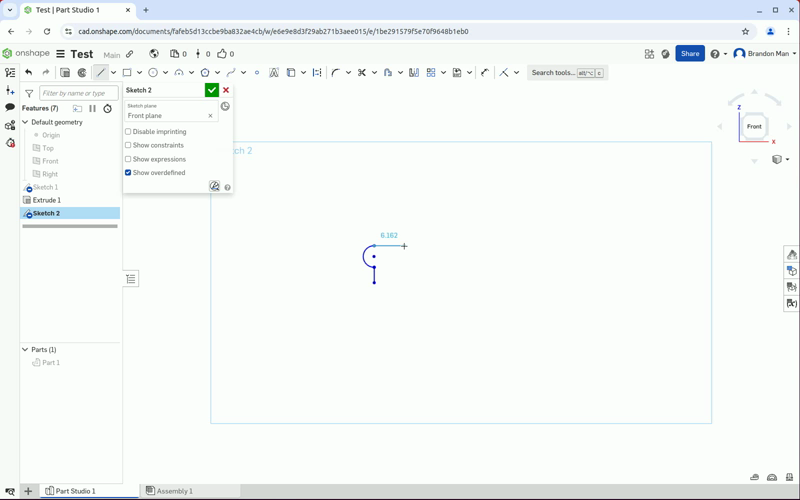
mouse_move(374, 229)
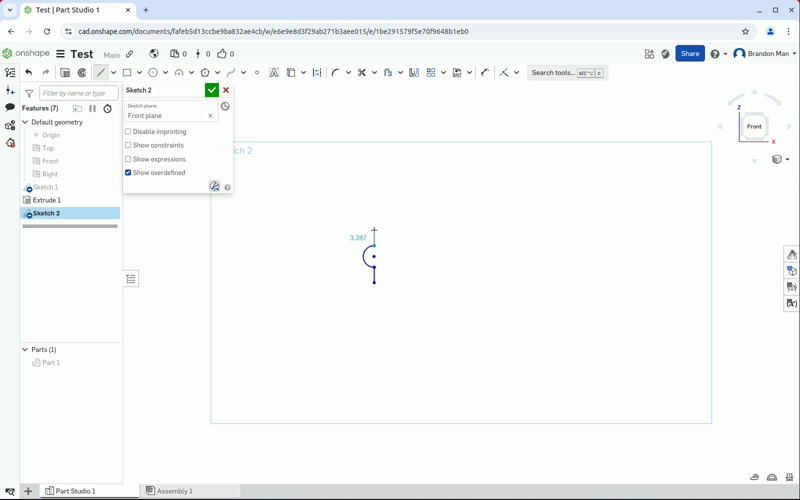
click(374, 229)
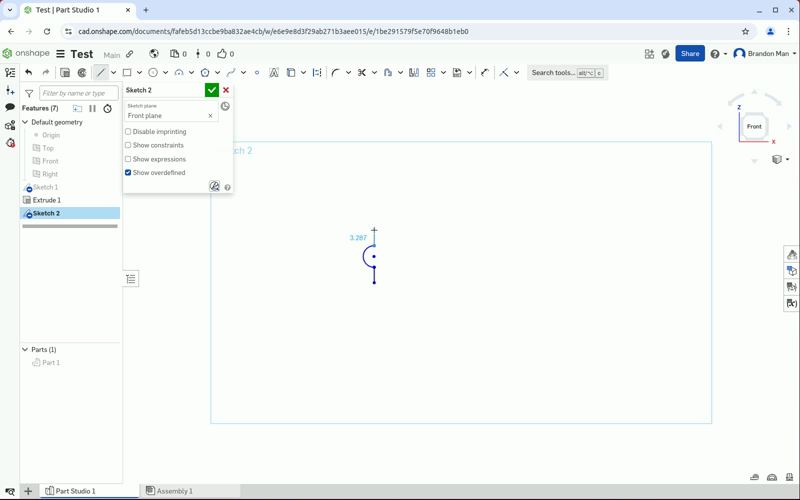
key_up(shift)
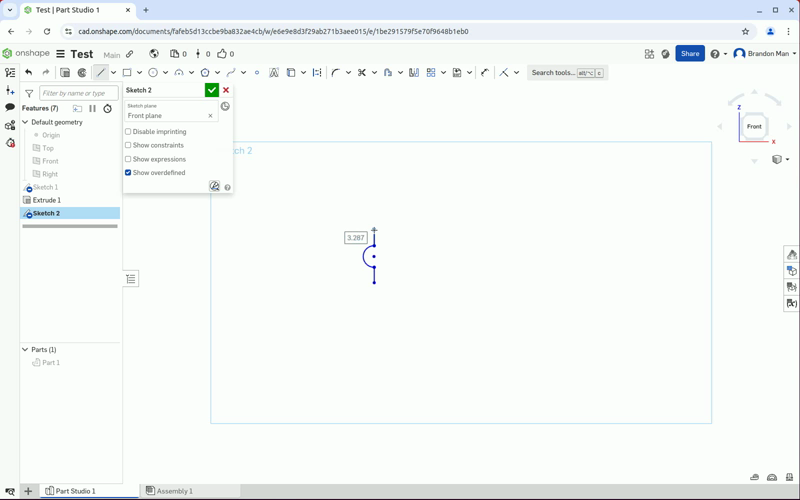
key(esc)
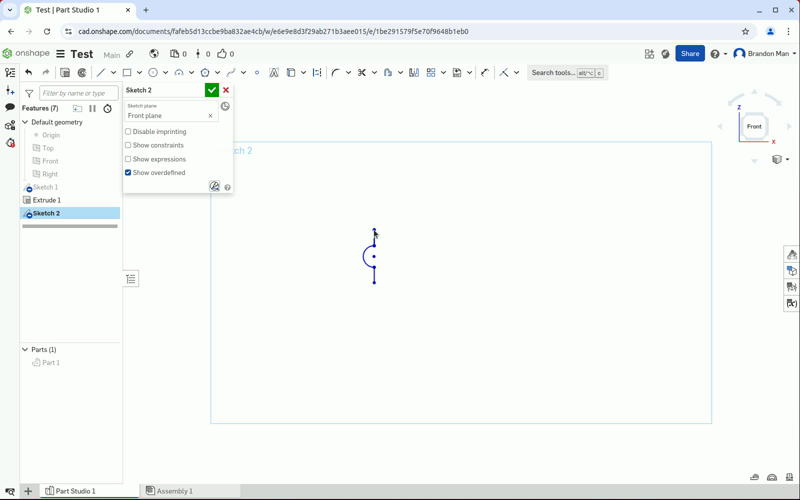
key(a)
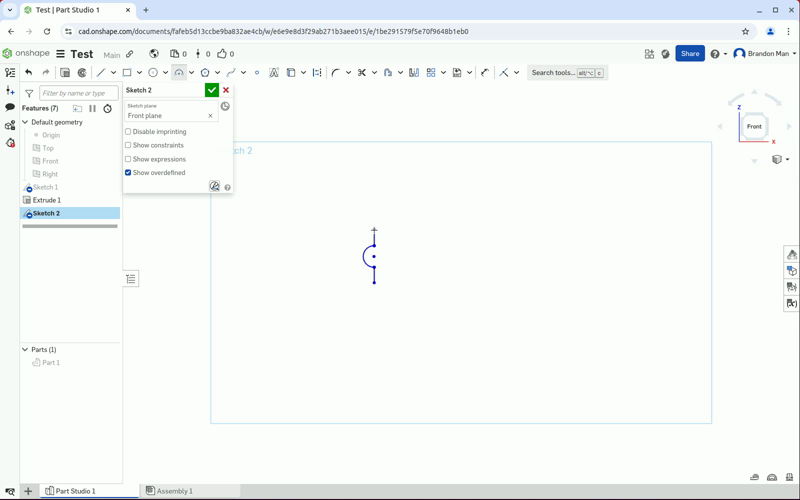
mouse_move(374, 229)
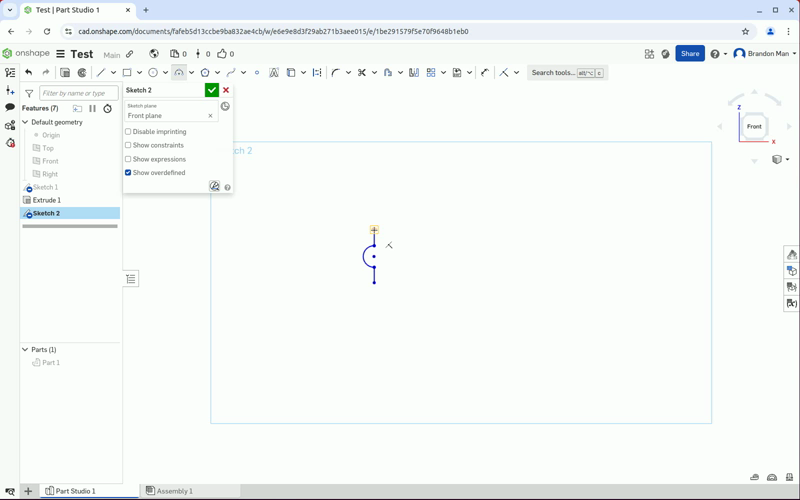
click(374, 229)
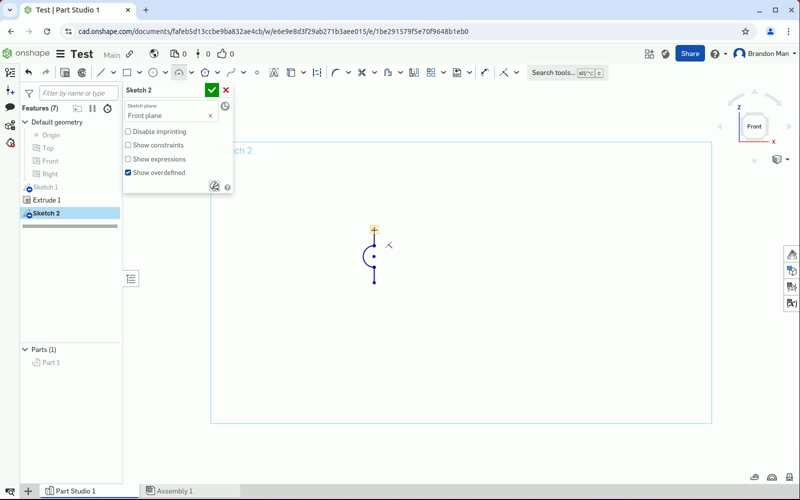
mouse_move(374, 282)
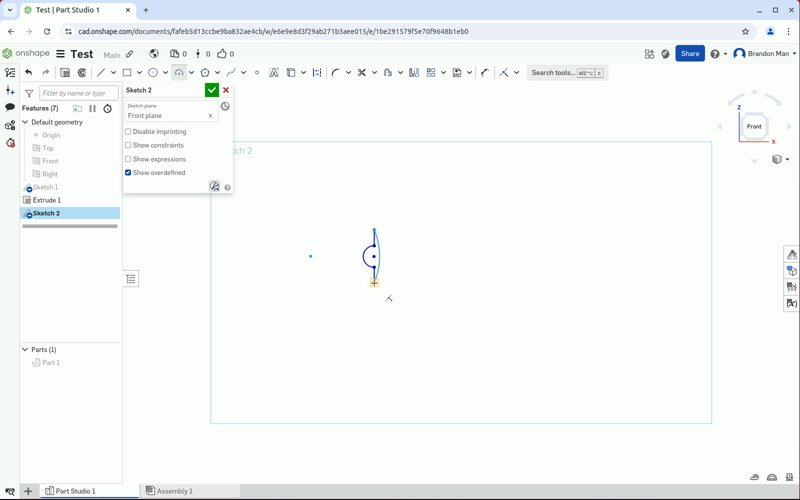
click(374, 282)
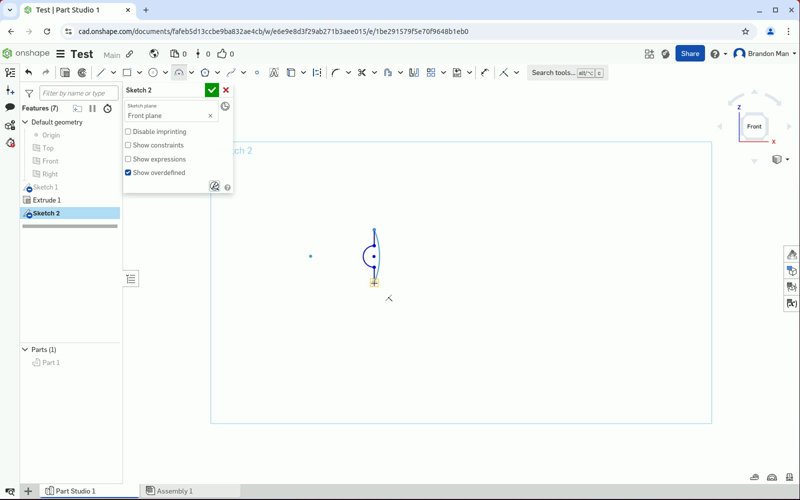
key_down(shift)
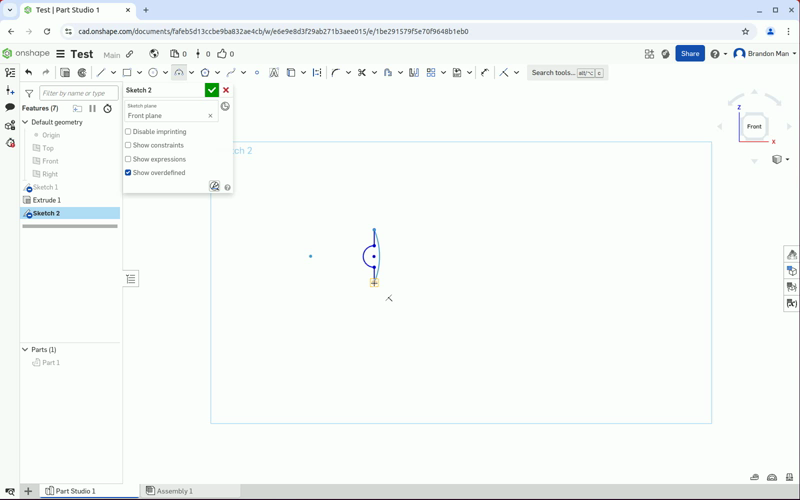
mouse_move(347, 256)
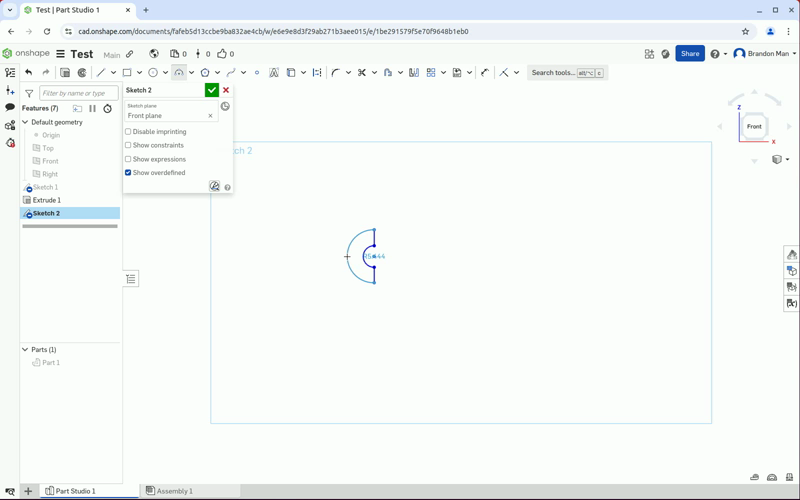
click(347, 256)
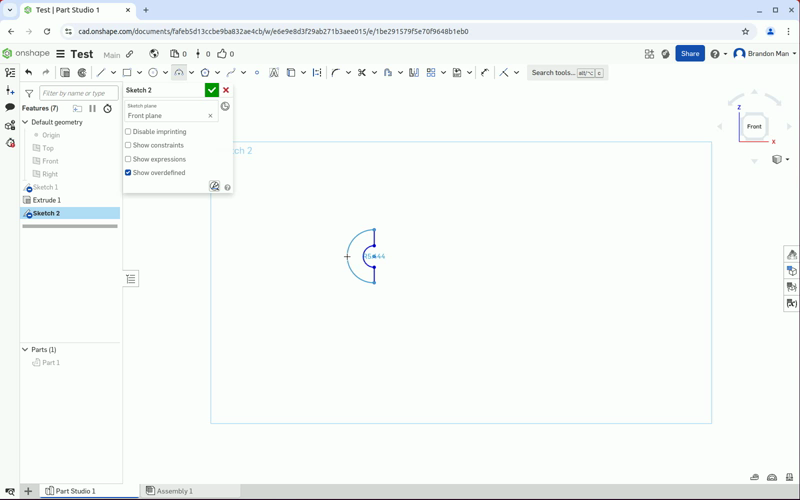
key_up(shift)
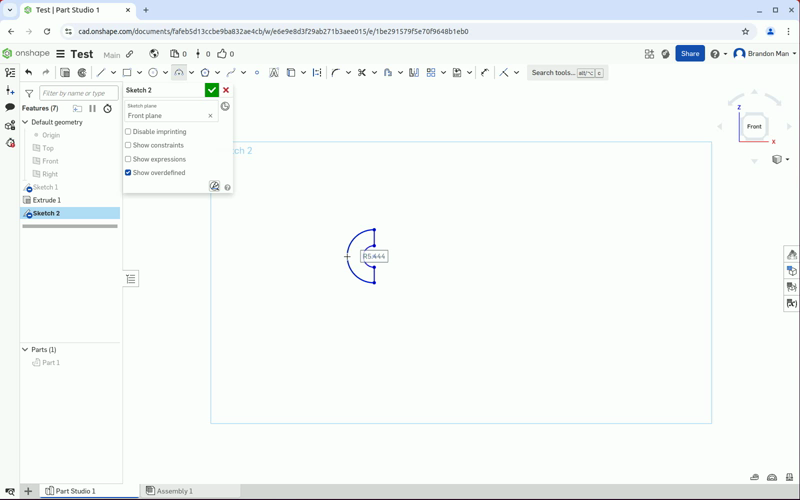
key(esc)
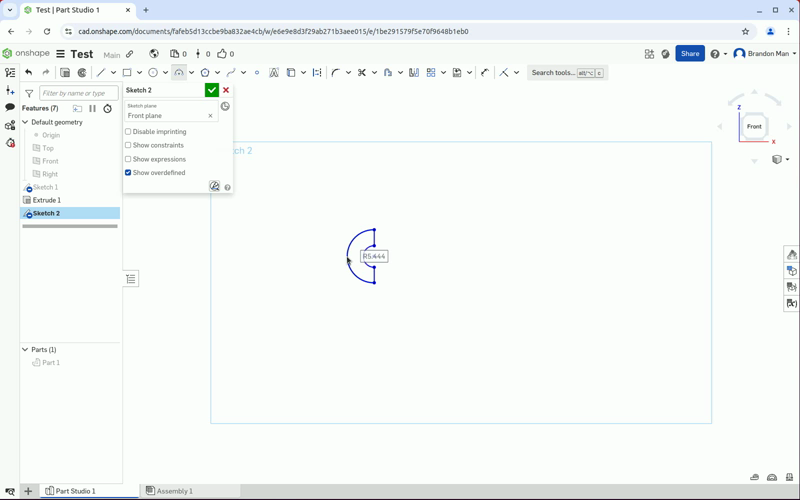
mouse_move(372, 262)
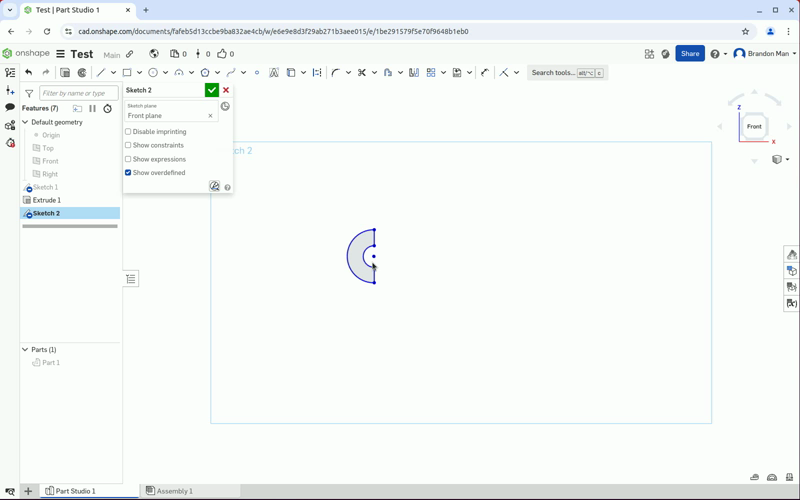
scroll(6)
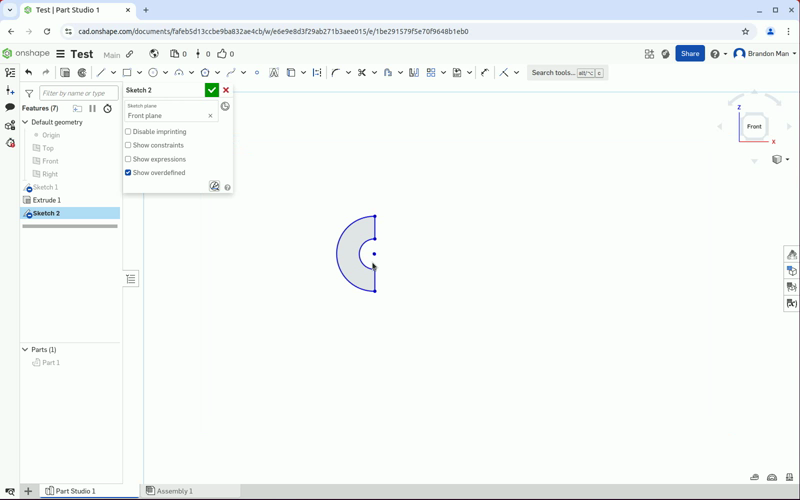
scroll(6)
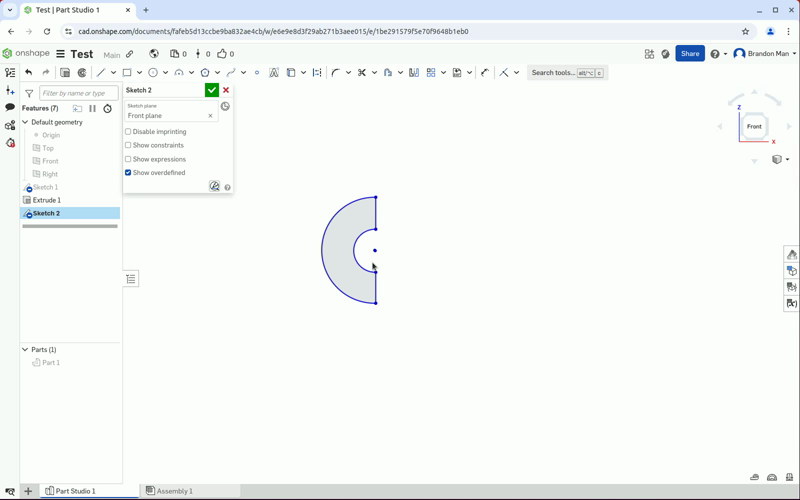
scroll(6)
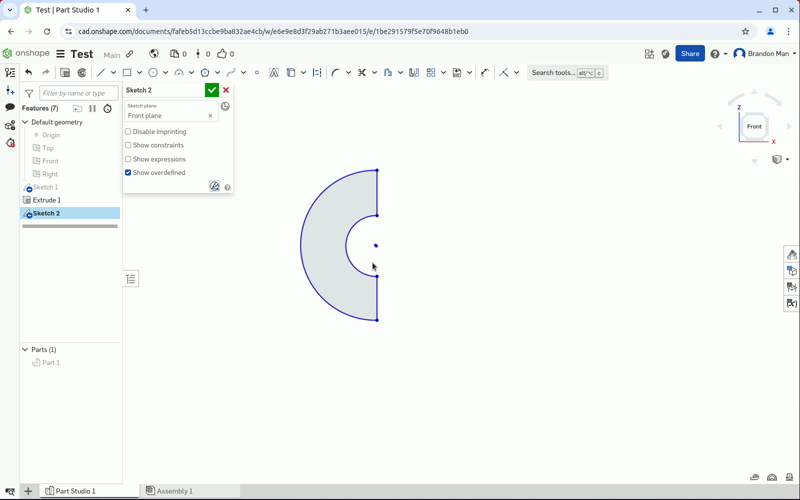
scroll(6)
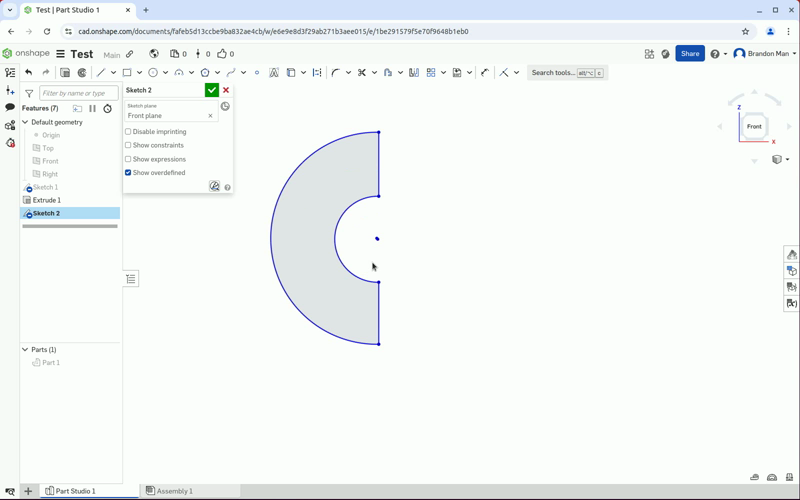
scroll(6)
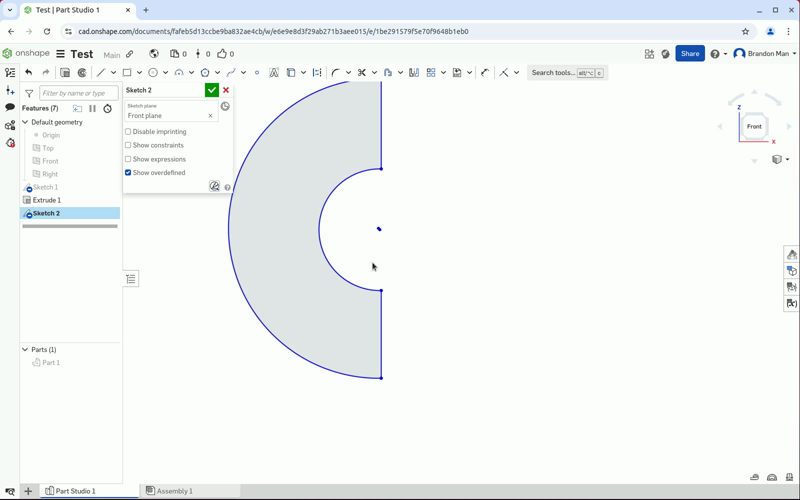
scroll(6)
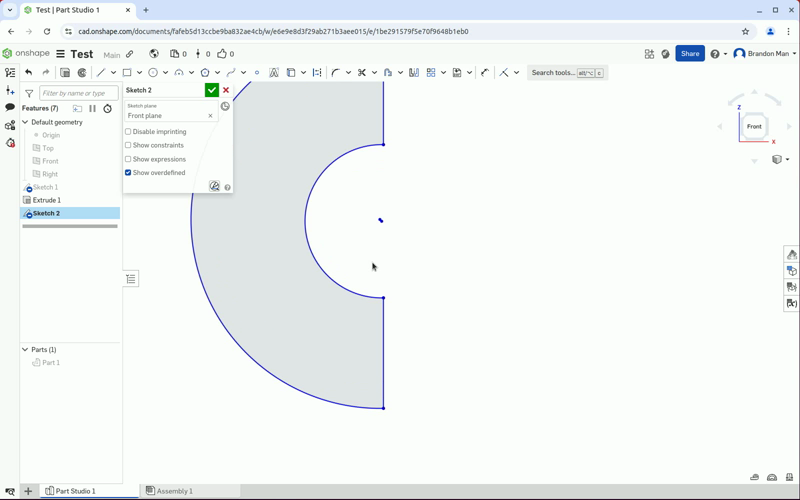
scroll(6)
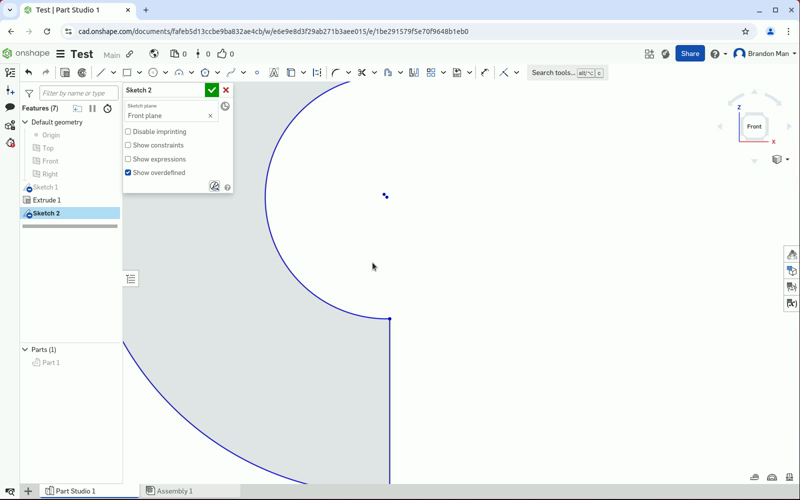
click(372, 262)
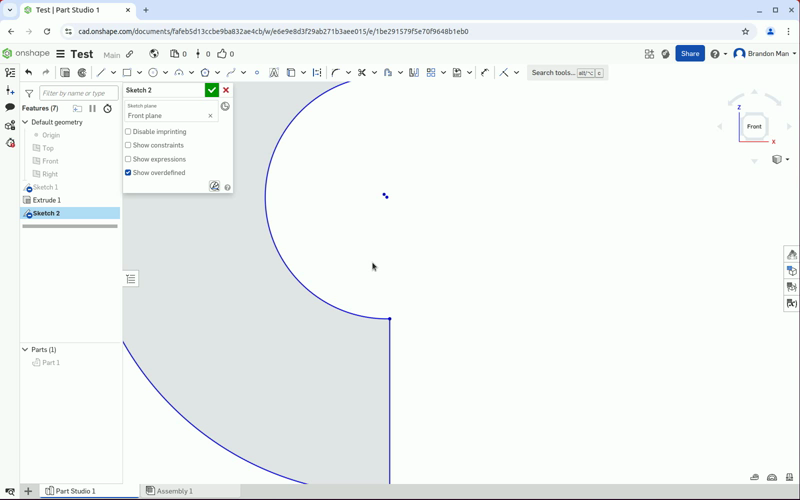
scroll(-6)
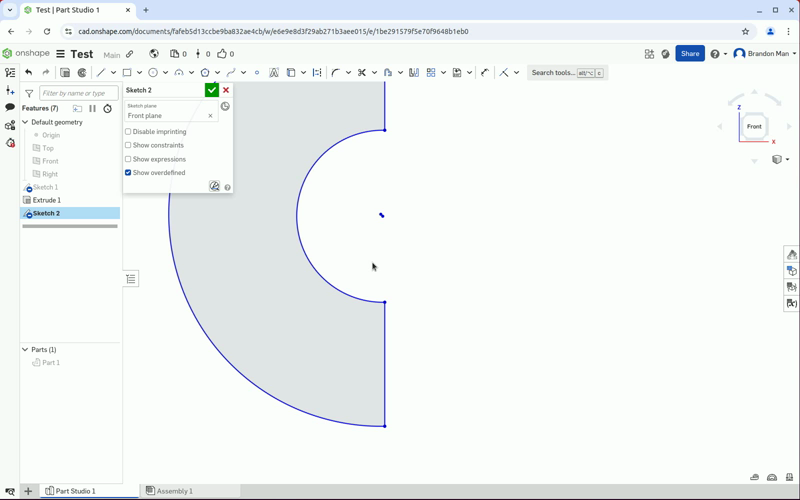
scroll(-6)
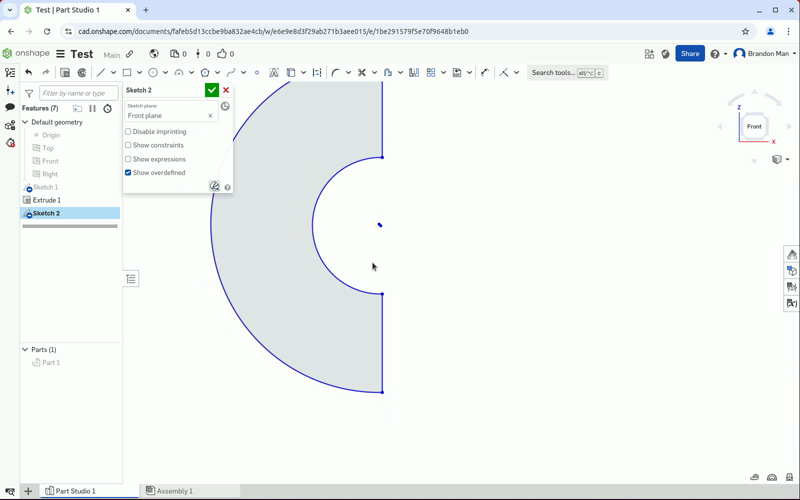
scroll(-6)
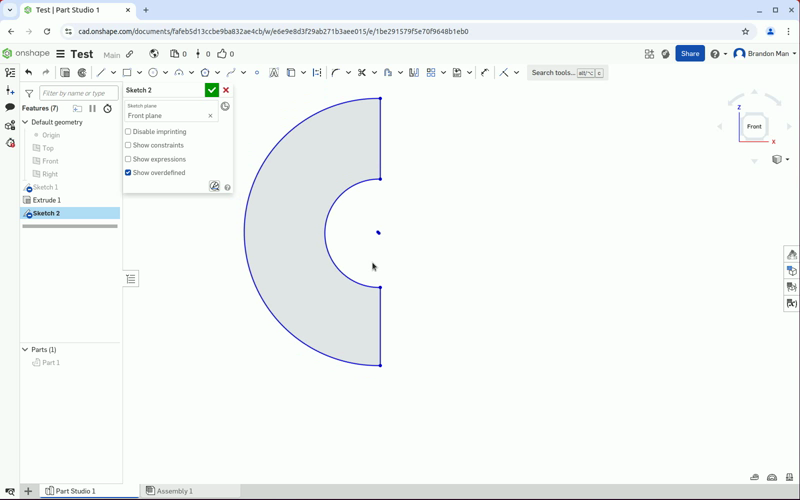
scroll(-6)
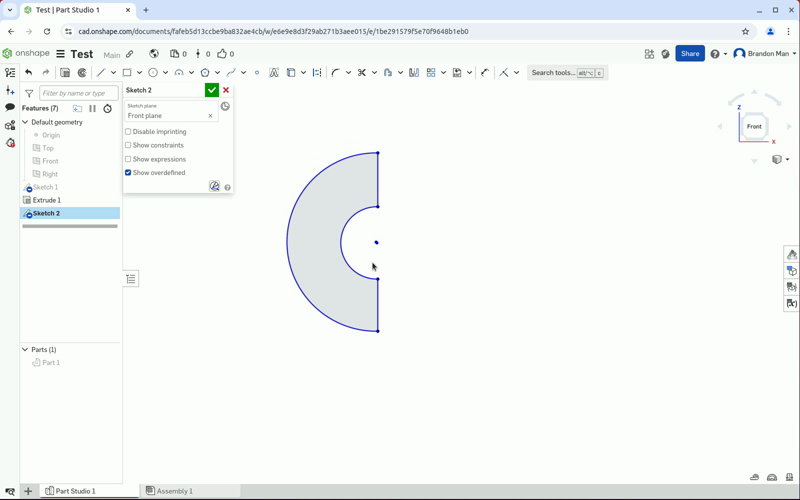
scroll(-6)
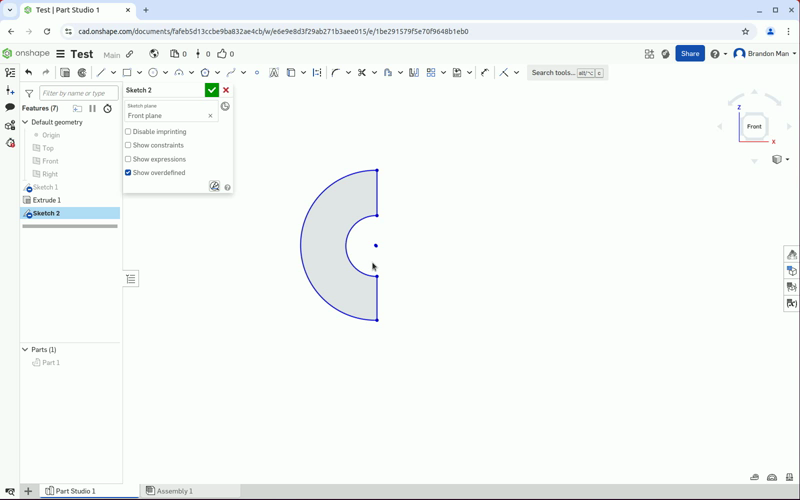
scroll(-6)
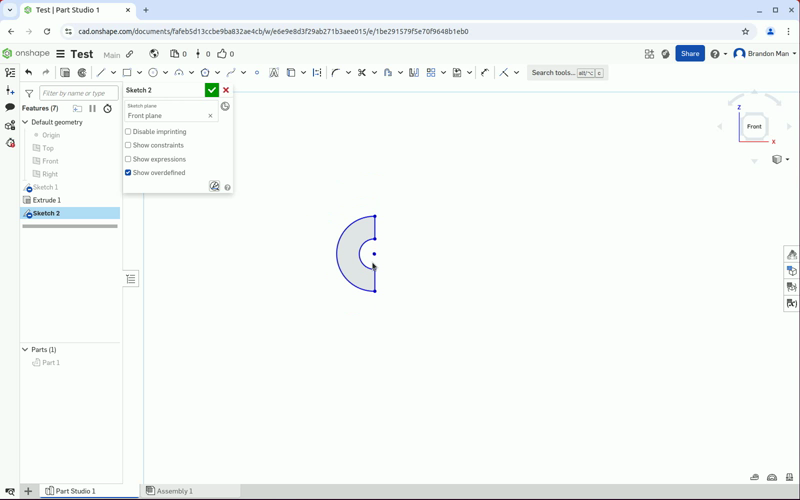
scroll(-6)
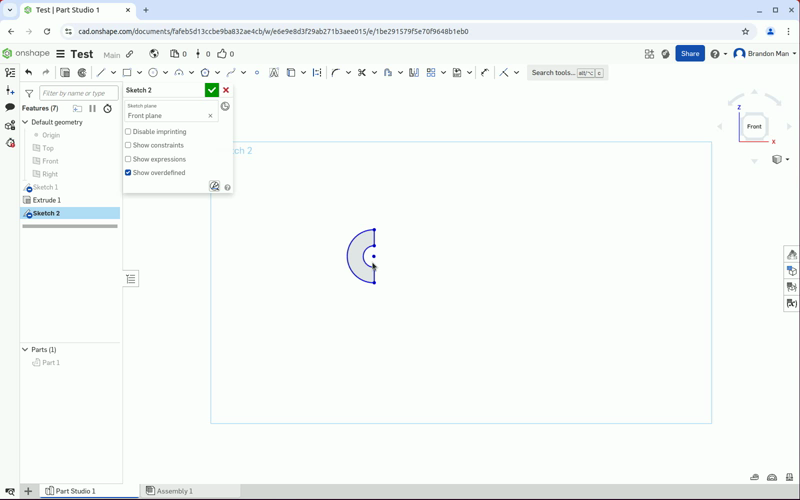
mouse_move(73, 352)
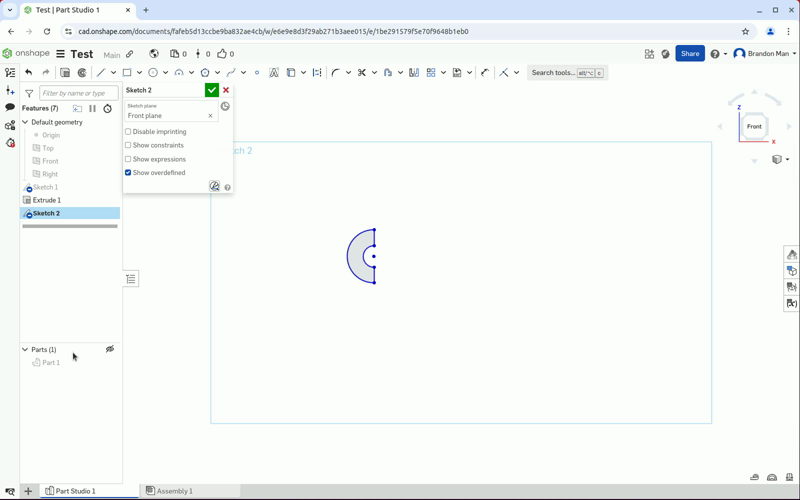
key(shift+y)
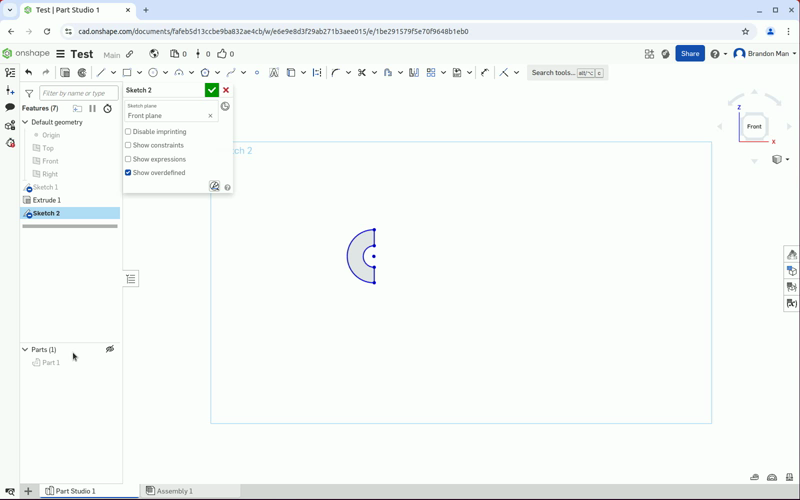
key(shift+e)
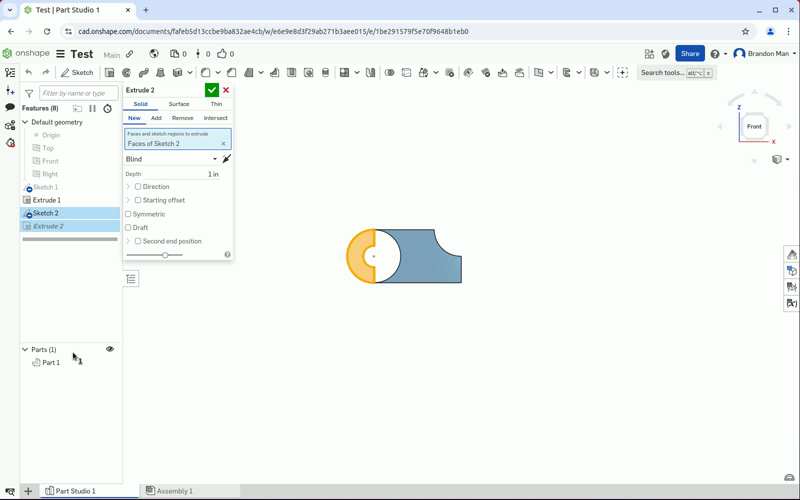
mouse_move(143, 106)
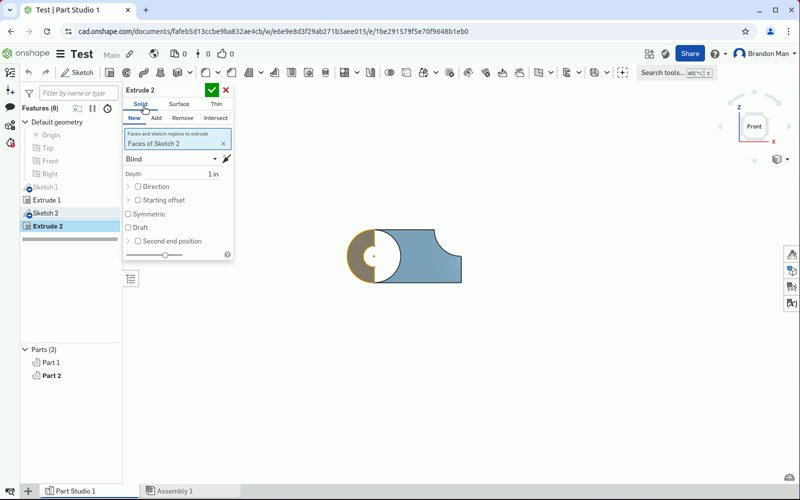
click(143, 106)
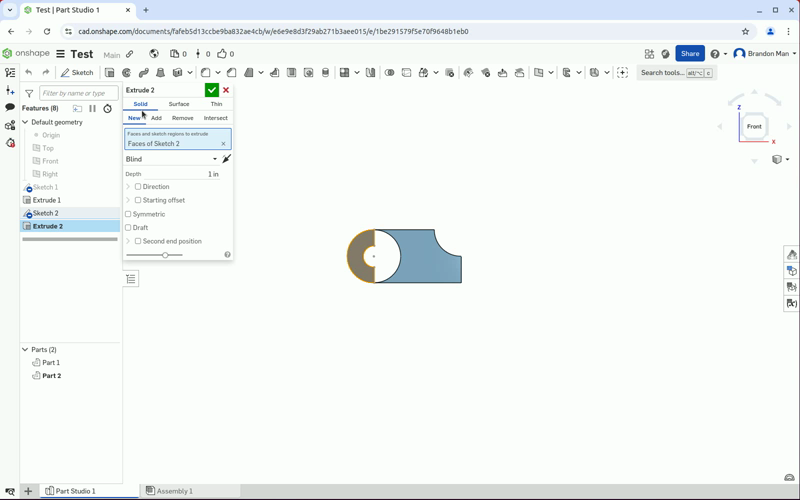
mouse_move(137, 120)
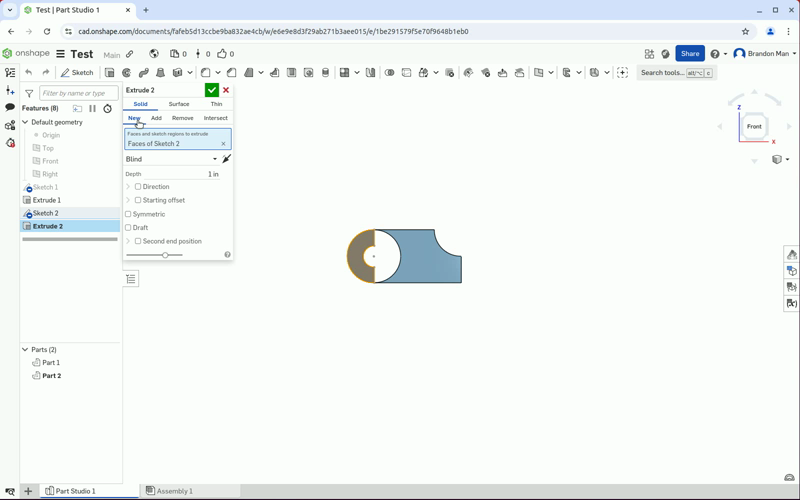
click(137, 120)
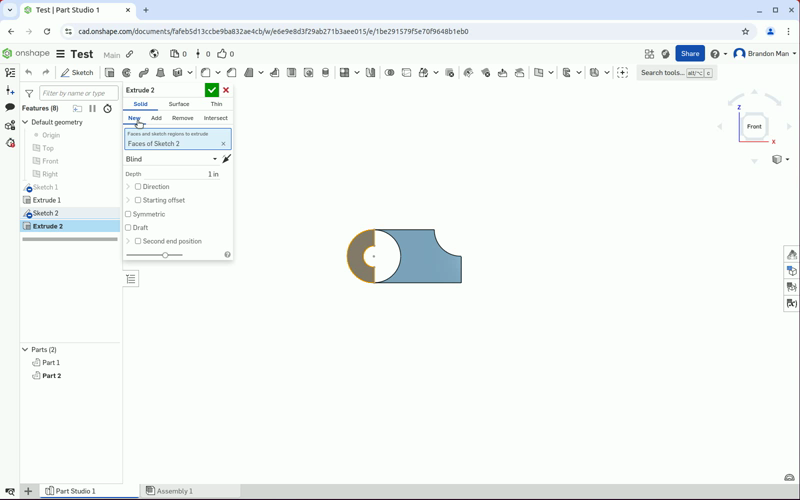
key(tab, 4)
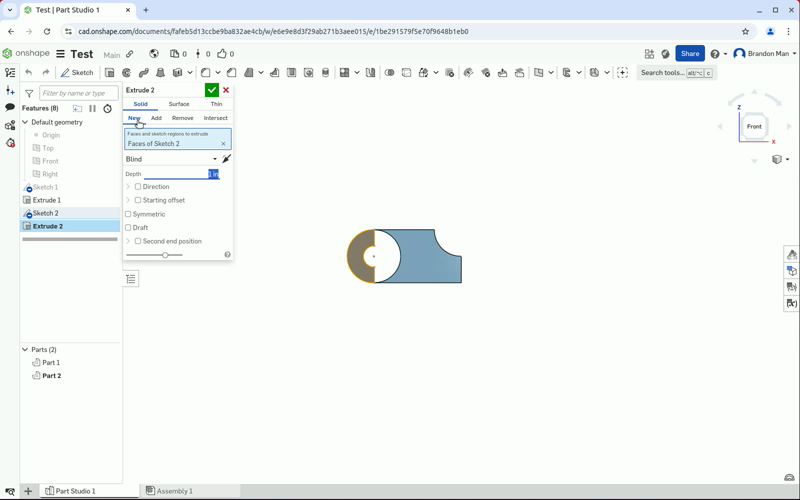
text(4.333)
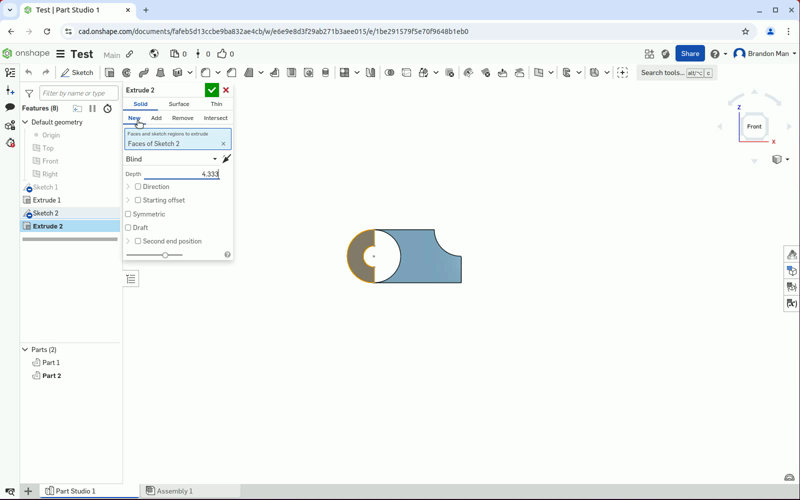
key(enter)
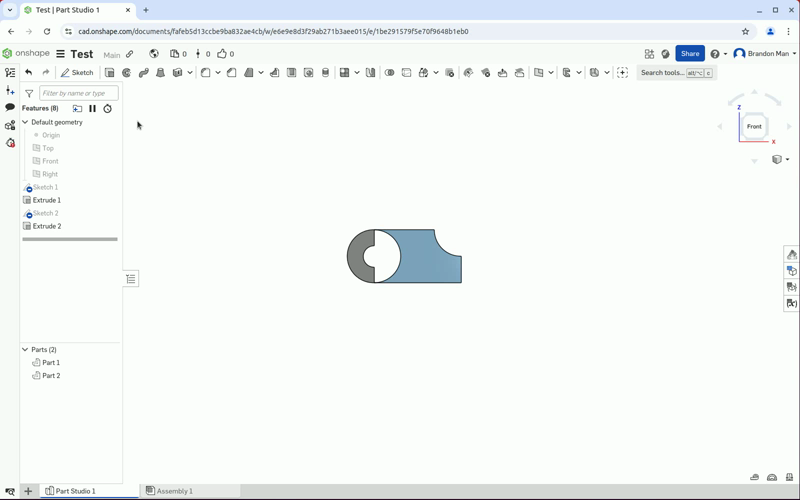
key(shift+h)
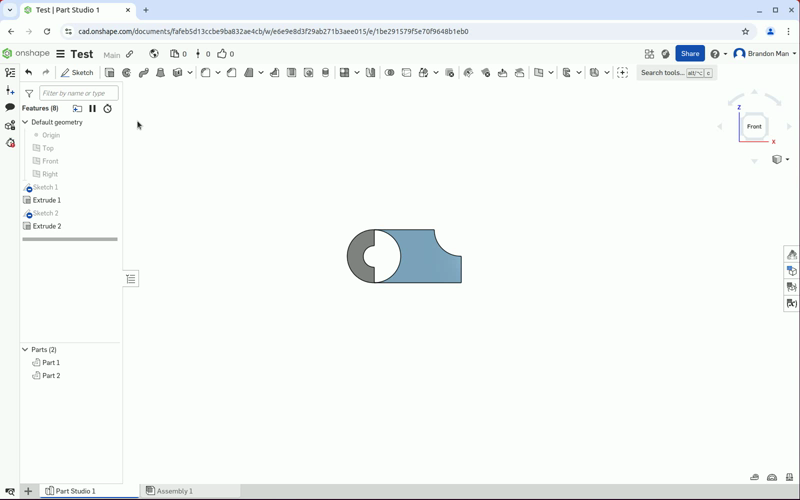
key(shift+h)
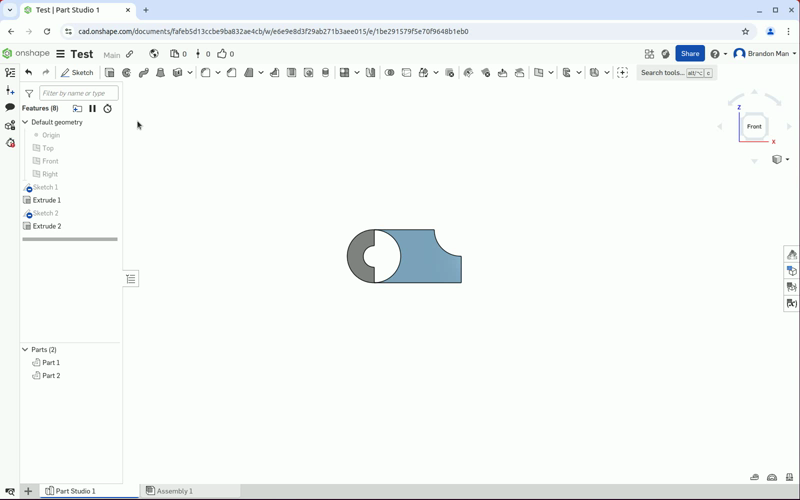
mouse_move(73, 189)
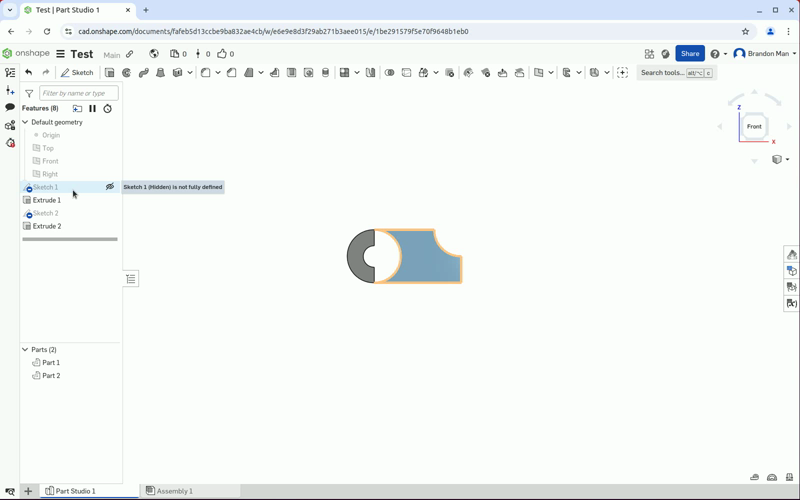
click(73, 189)
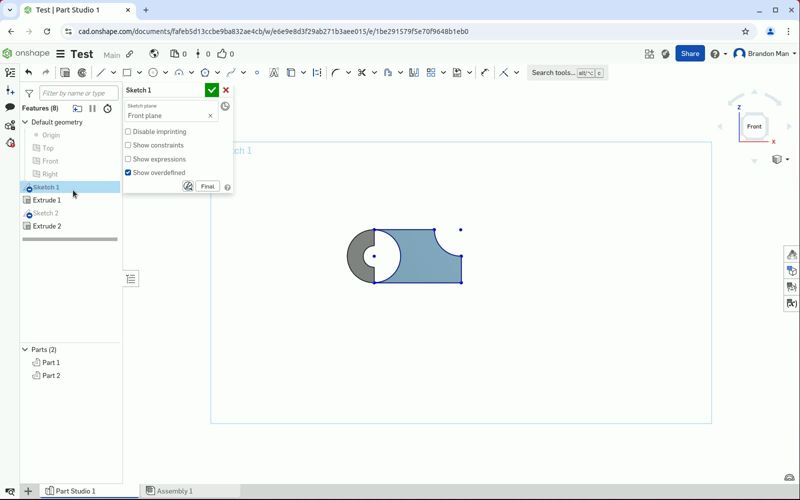
mouse_move(229, 92)
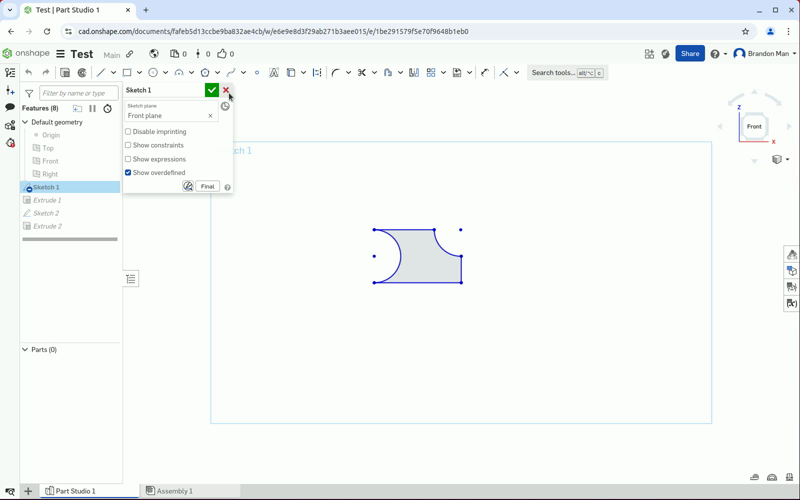
click(229, 92)
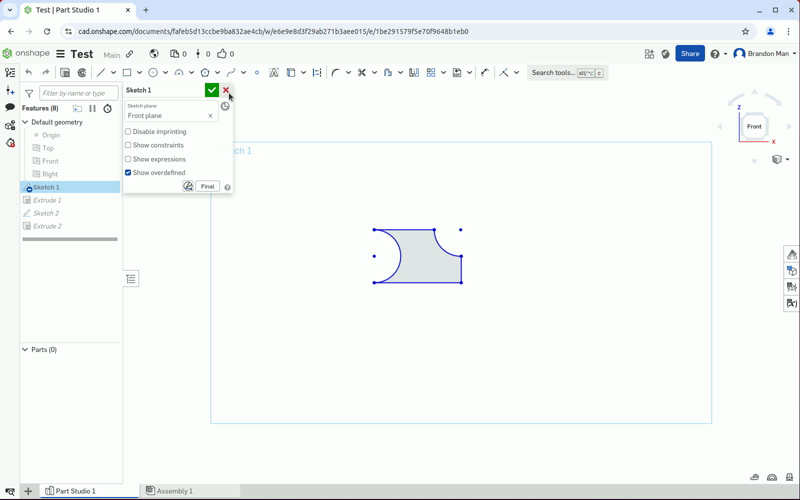
key(shift+s)
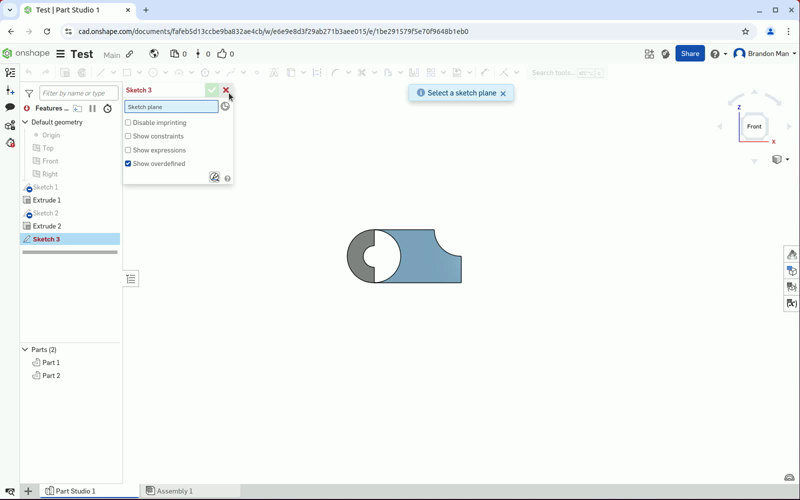
mouse_move(73, 163)
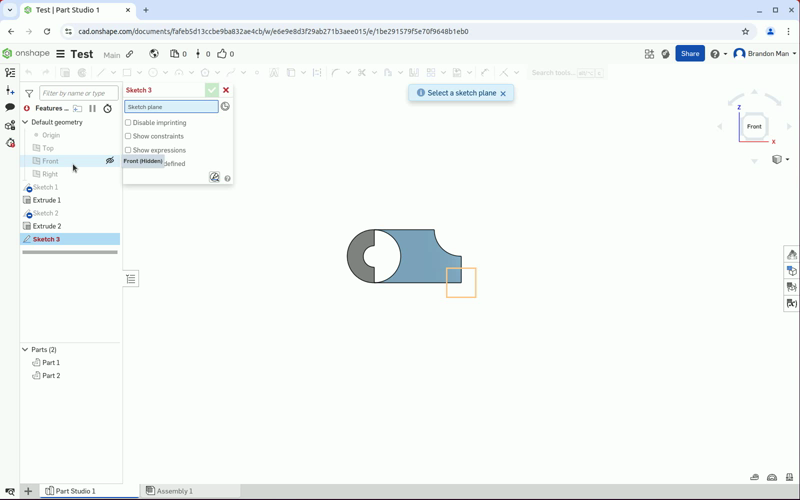
click(73, 163)
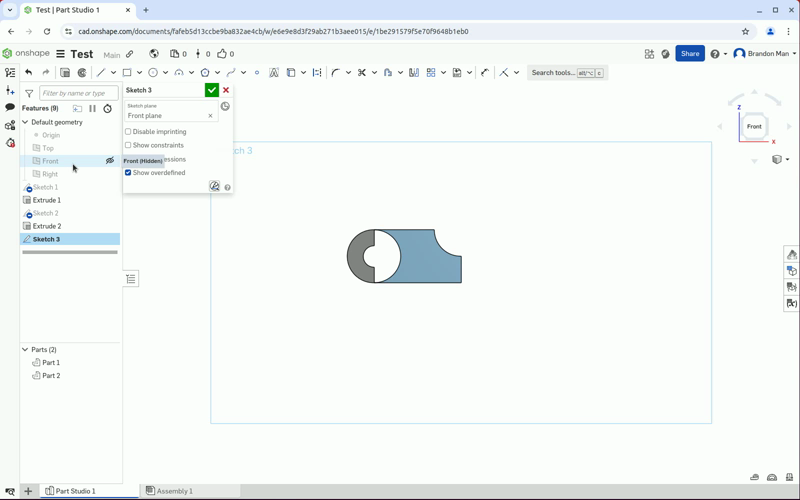
mouse_move(73, 352)
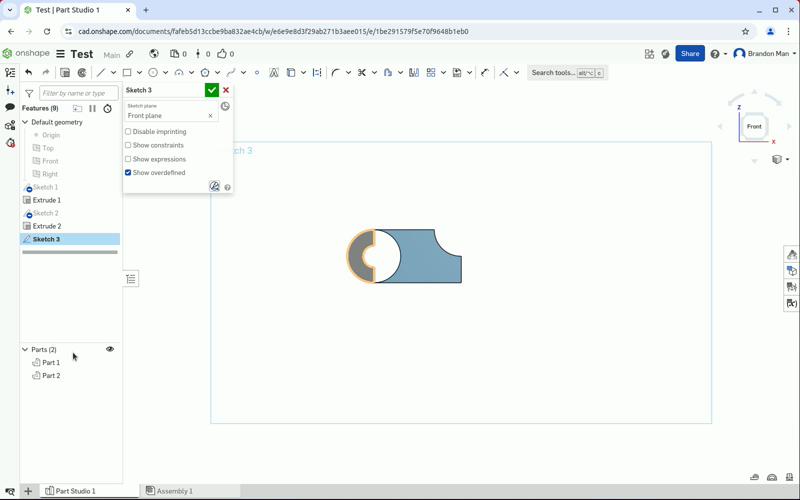
key(y)
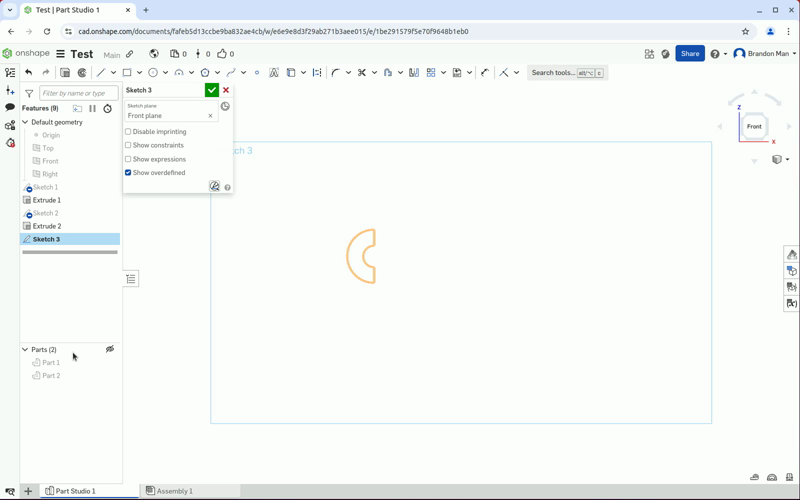
key(a)
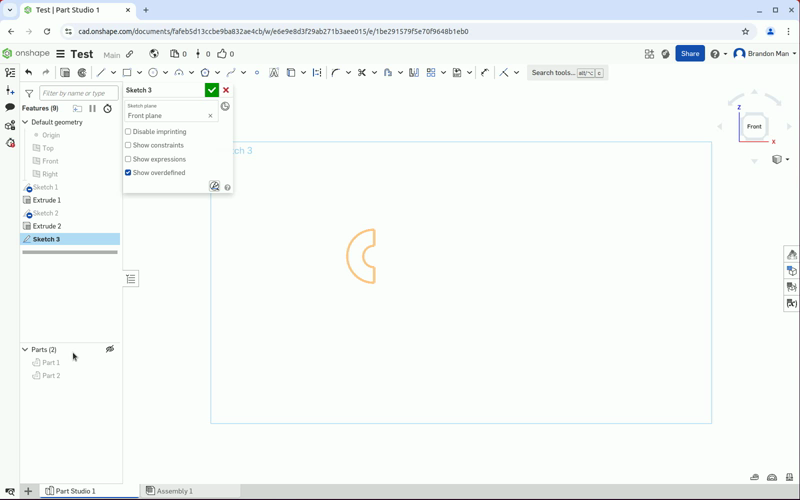
key_down(shift)
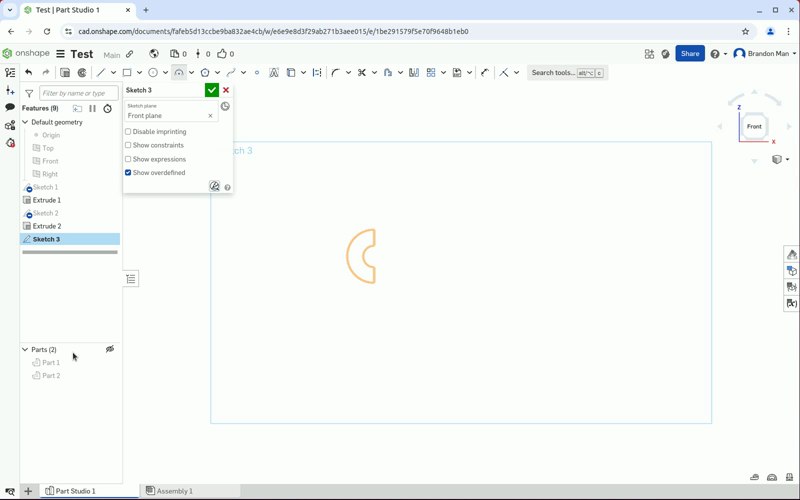
mouse_move(374, 282)
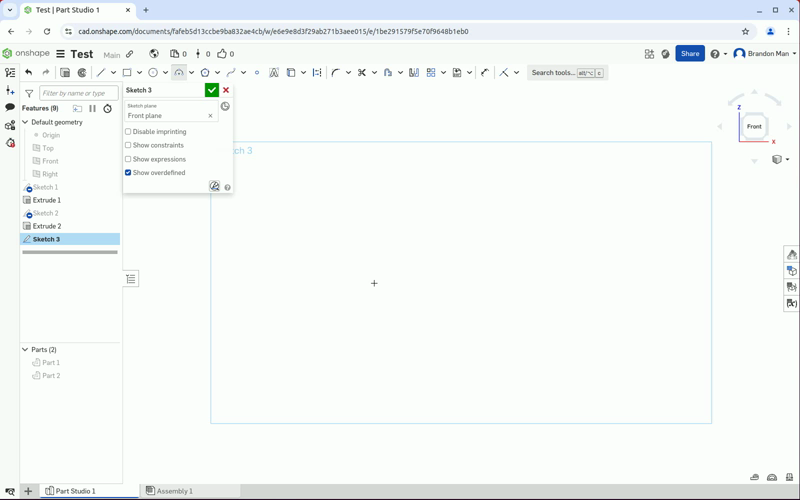
click(374, 282)
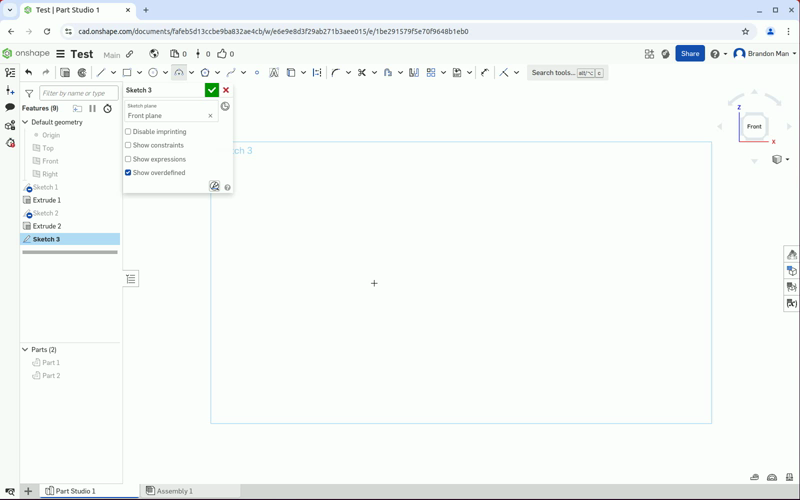
key_up(shift)
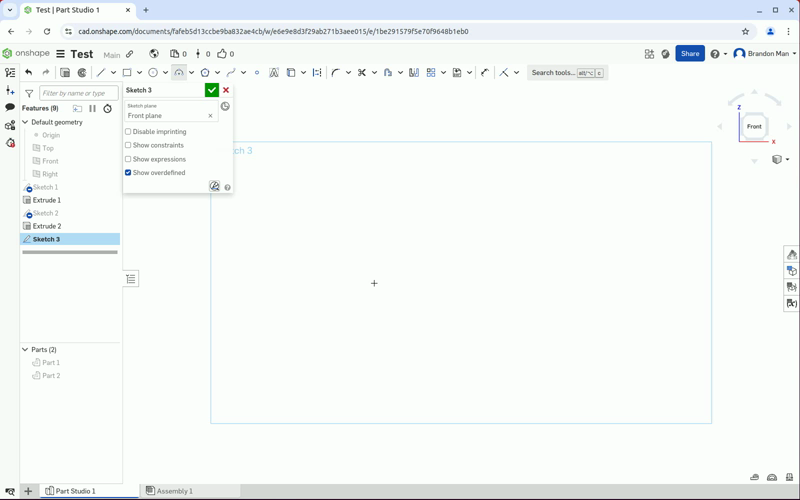
key_down(shift)
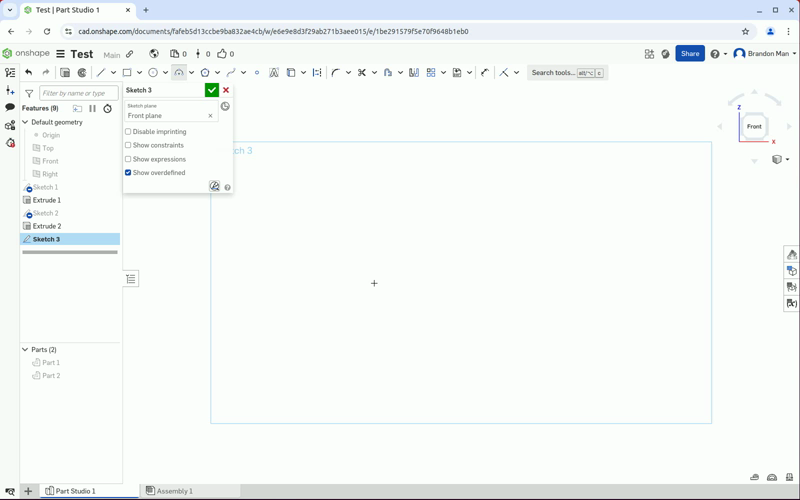
mouse_move(374, 229)
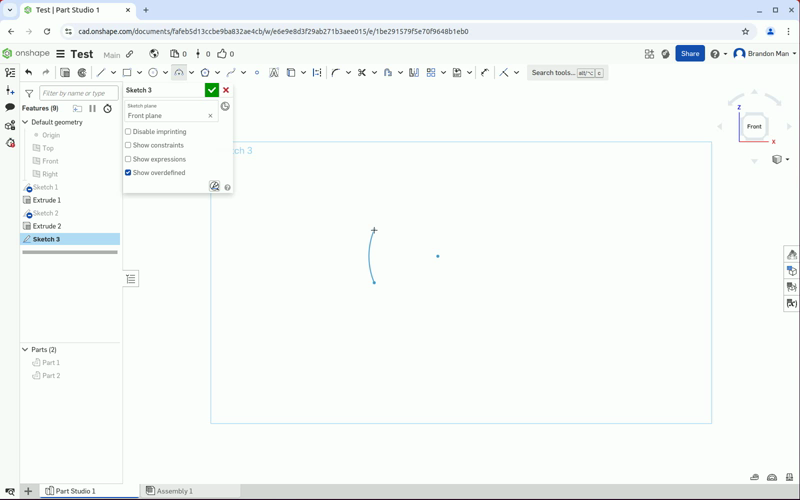
click(374, 229)
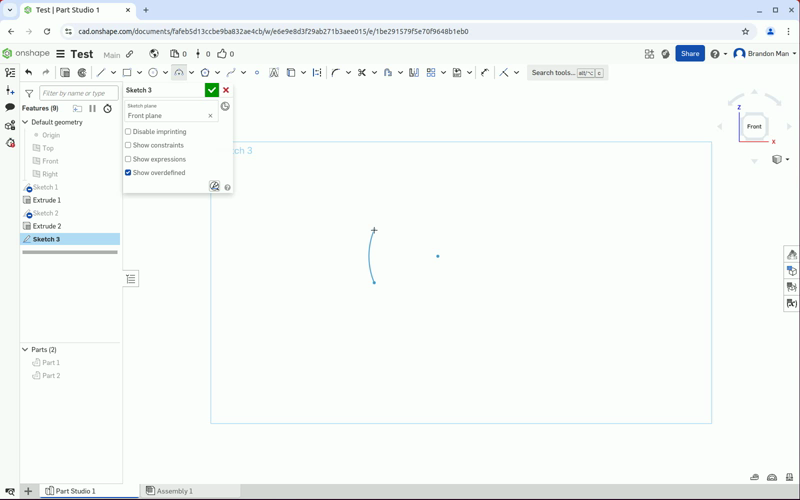
mouse_move(400, 256)
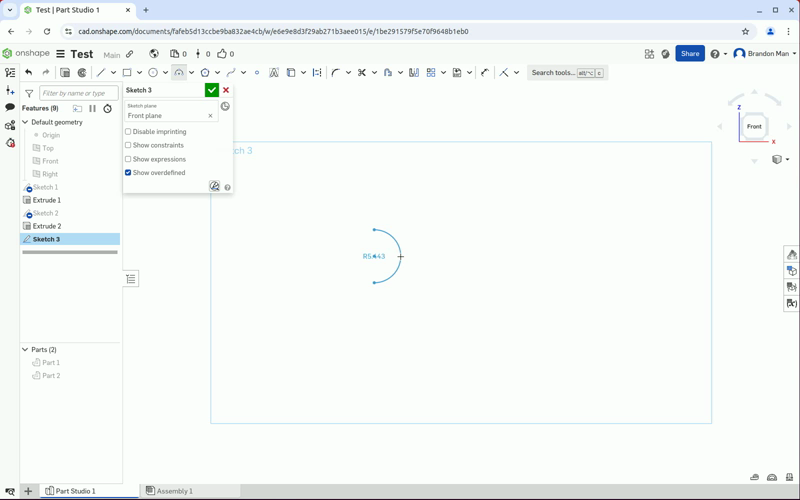
click(400, 256)
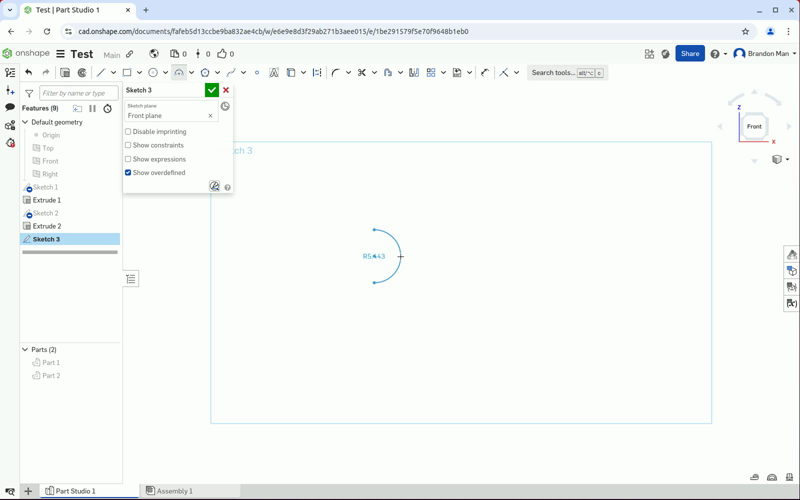
key_up(shift)
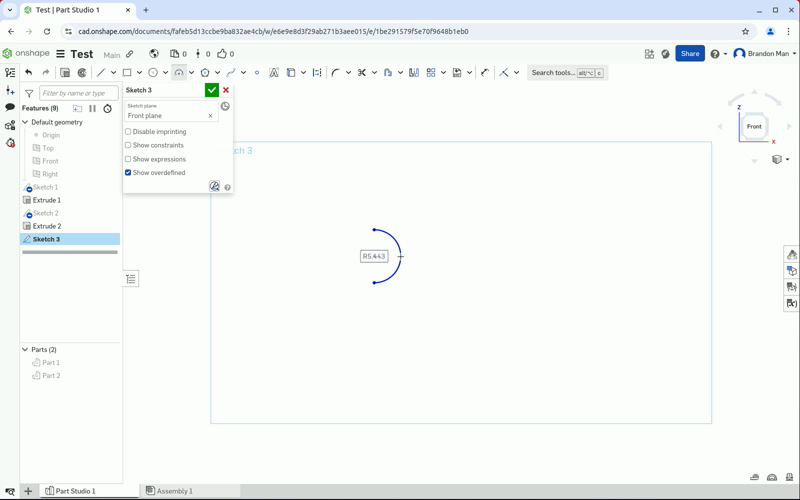
key(esc)
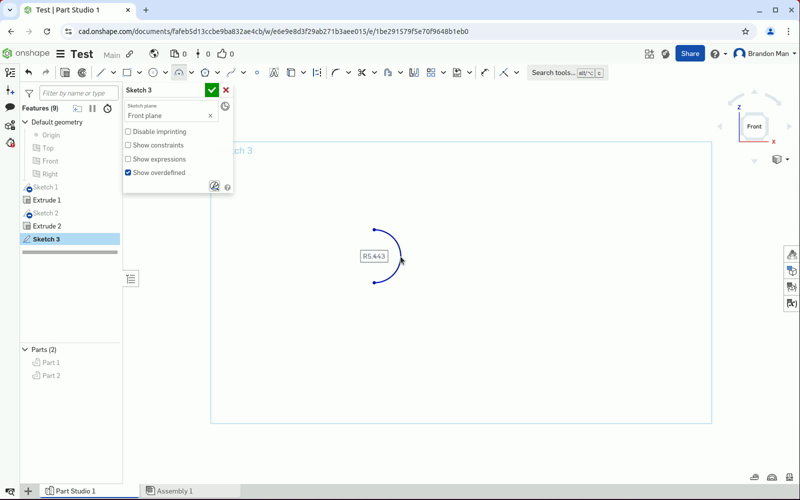
key(l)
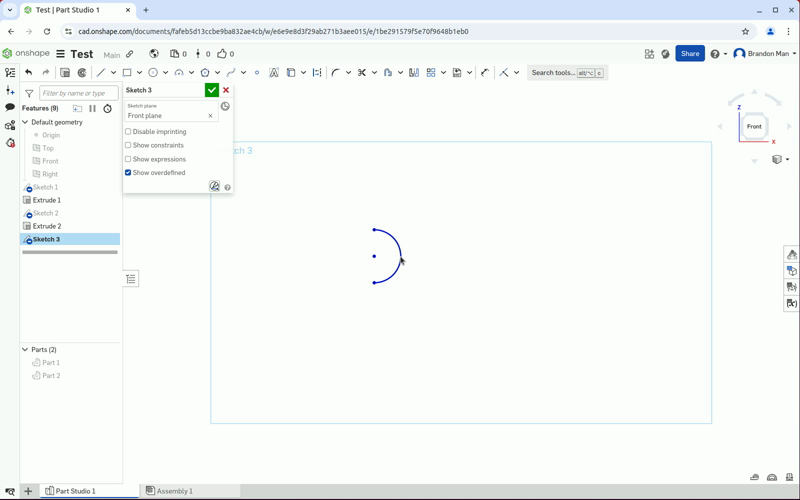
mouse_move(374, 229)
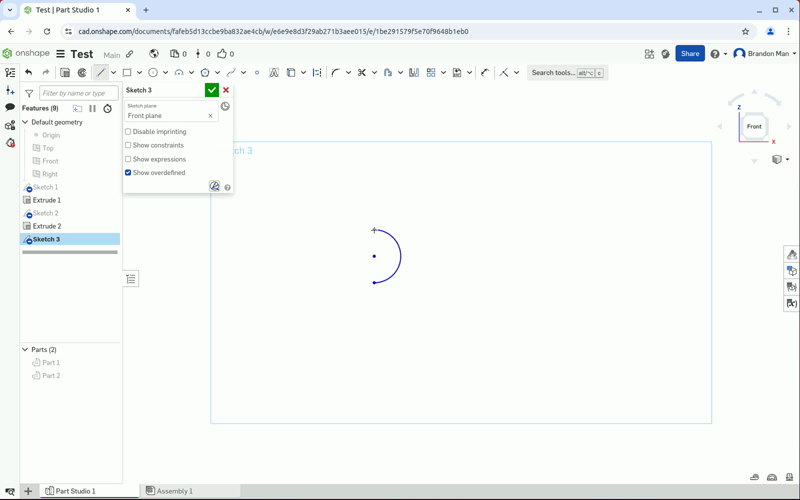
click(374, 229)
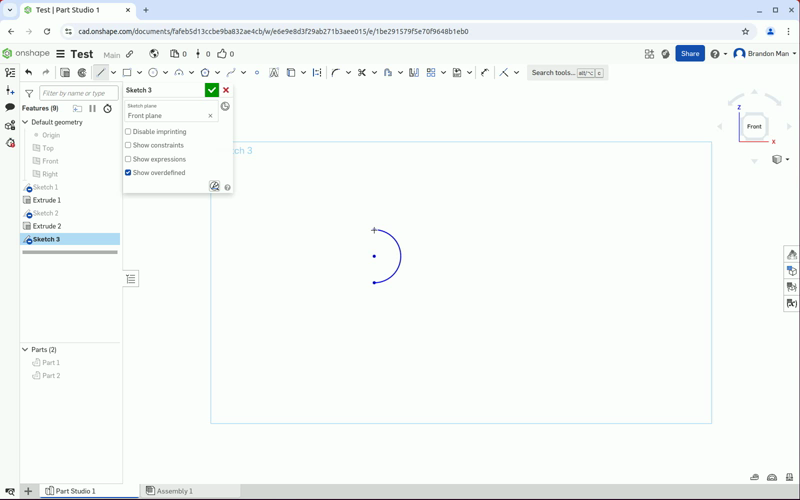
key_down(shift)
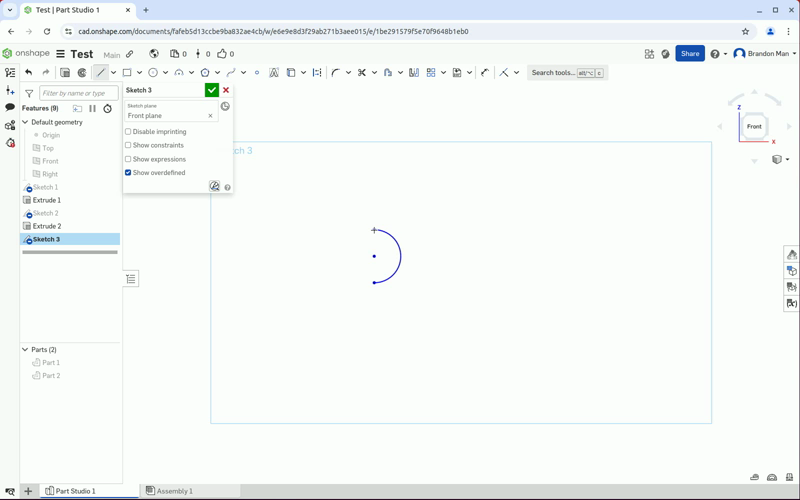
mouse_move(404, 229)
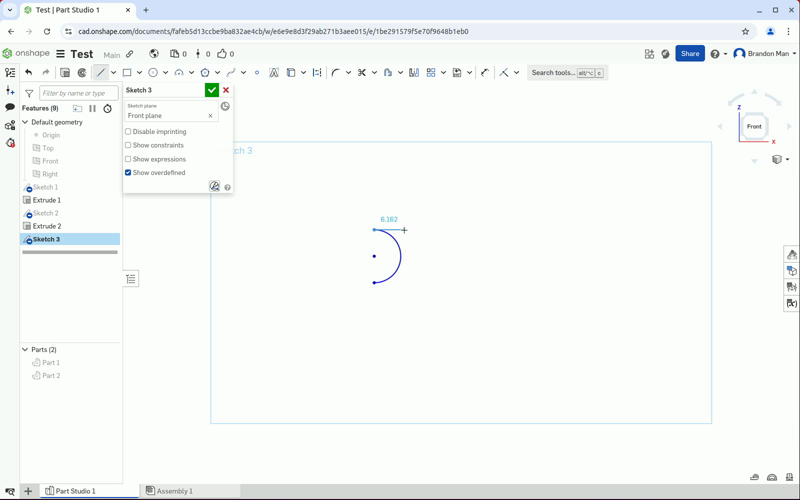
mouse_move(374, 245)
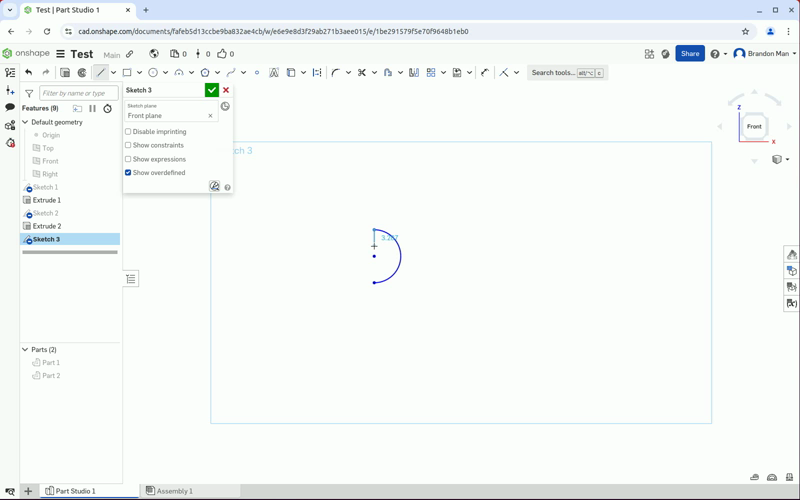
click(374, 245)
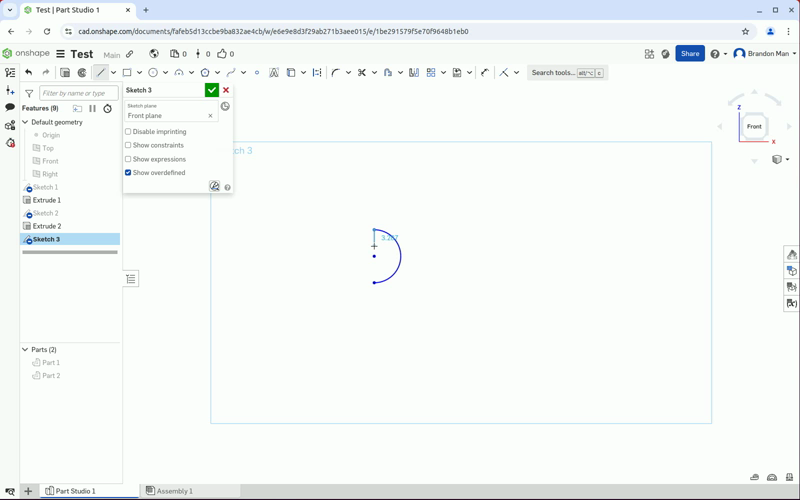
key_up(shift)
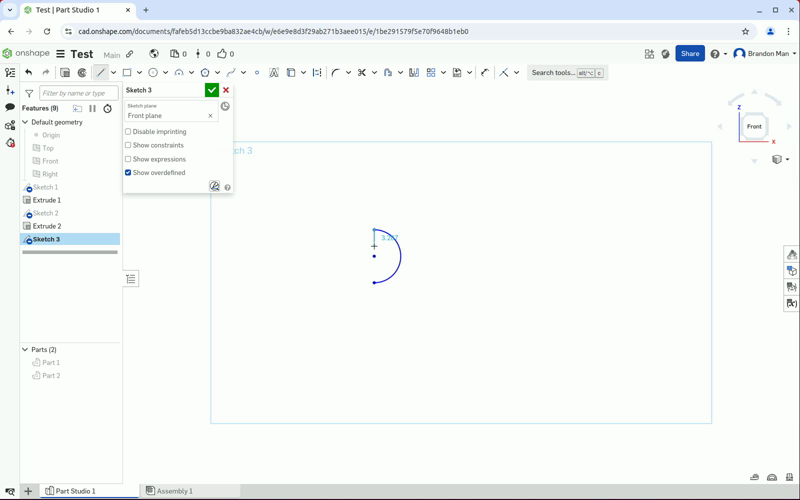
key(esc)
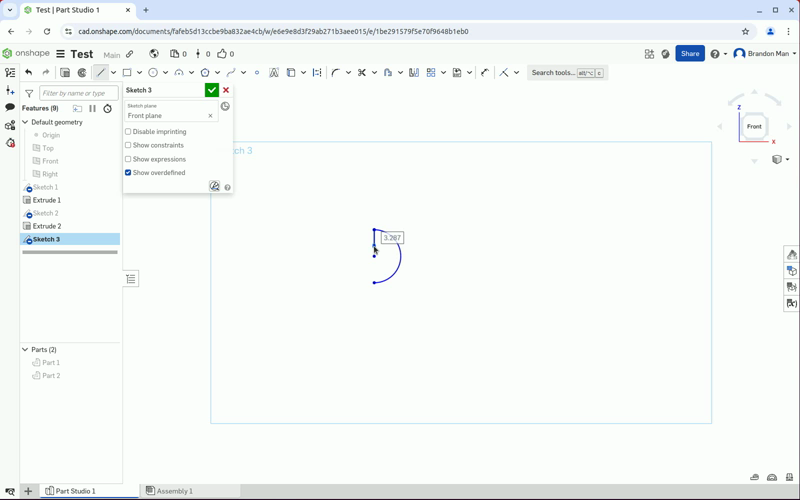
key(a)
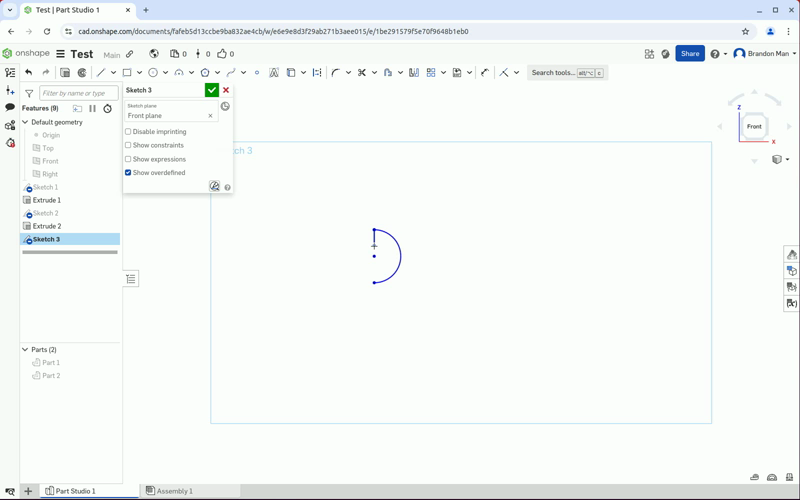
mouse_move(374, 245)
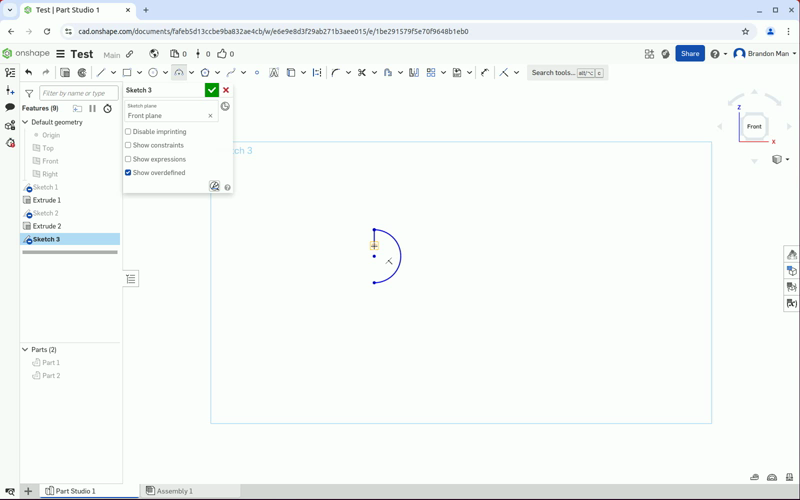
click(374, 245)
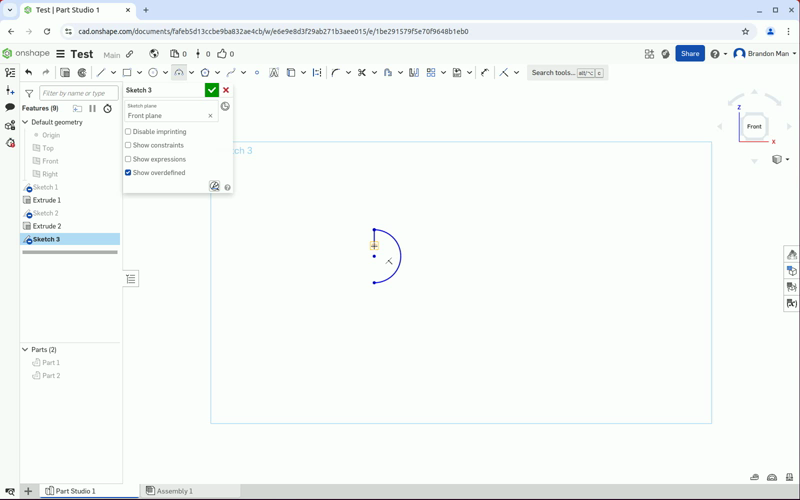
key_down(shift)
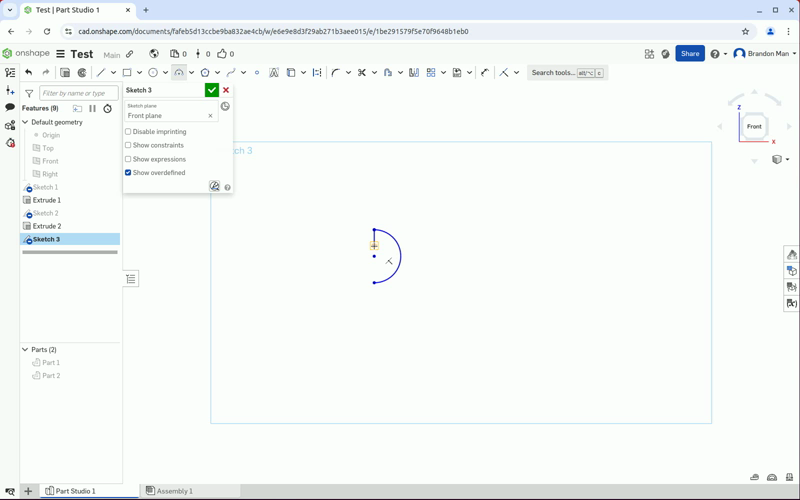
mouse_move(374, 267)
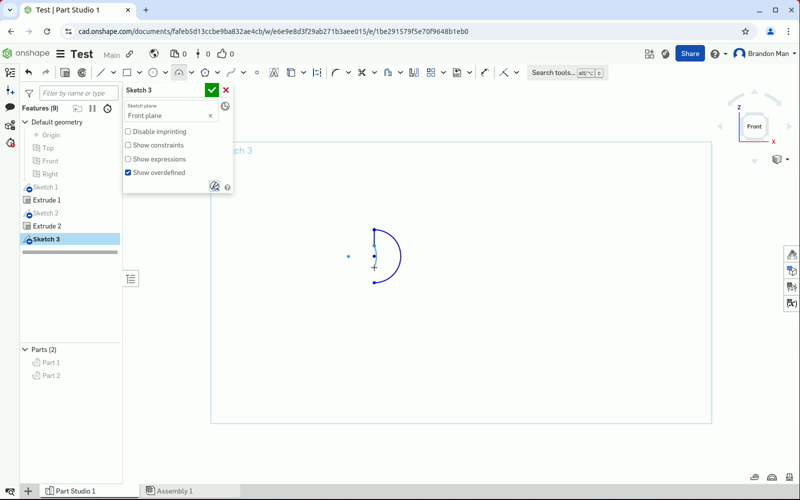
click(374, 267)
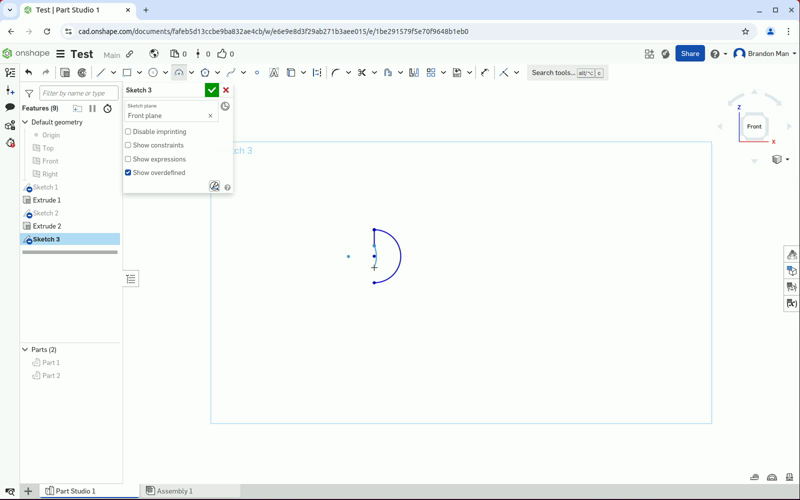
mouse_move(384, 256)
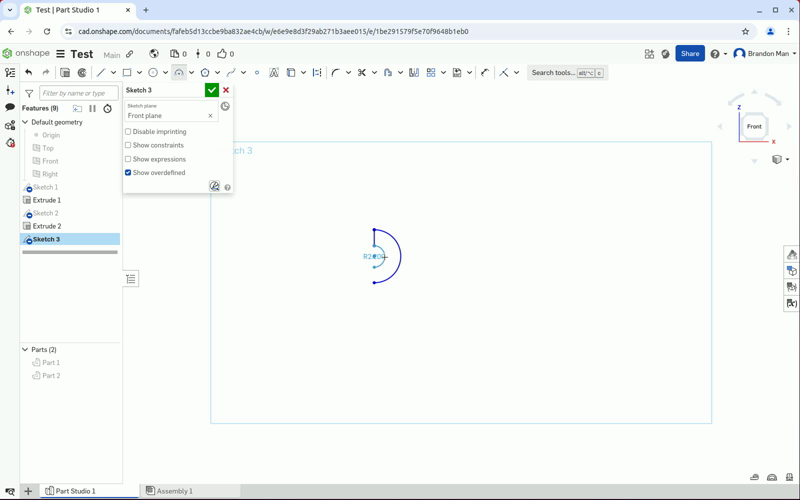
click(384, 256)
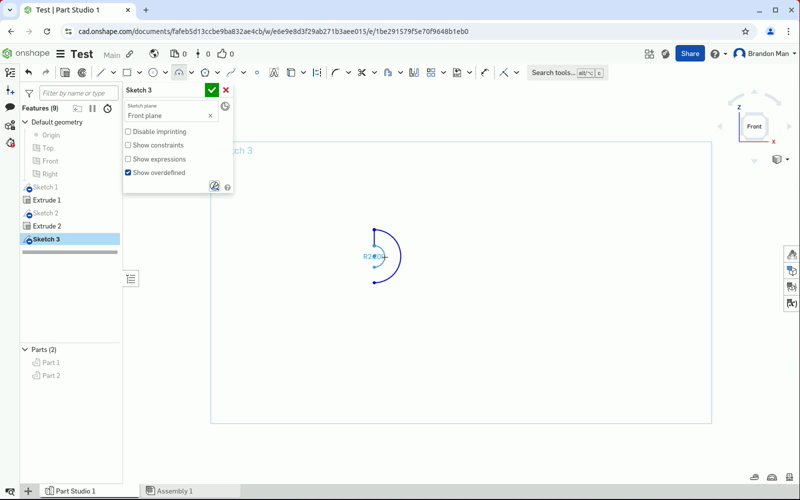
key_up(shift)
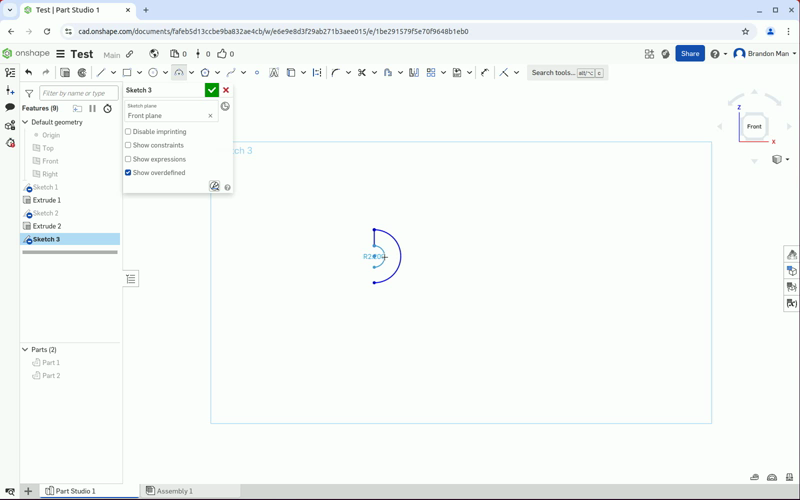
key(esc)
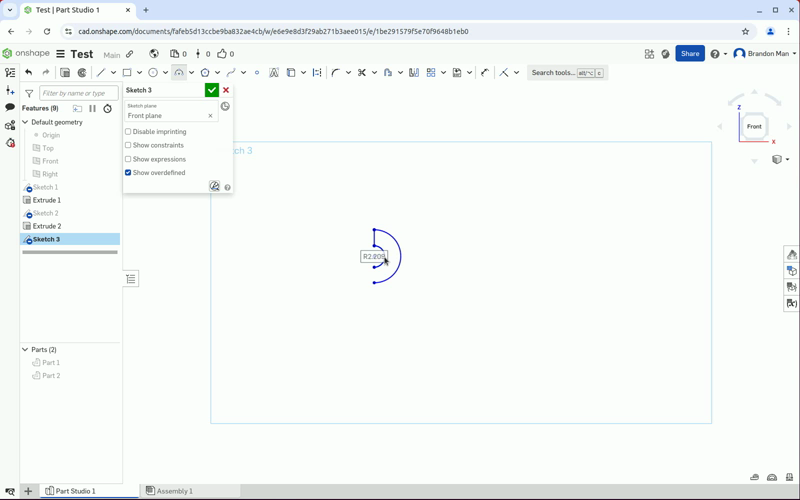
key(l)
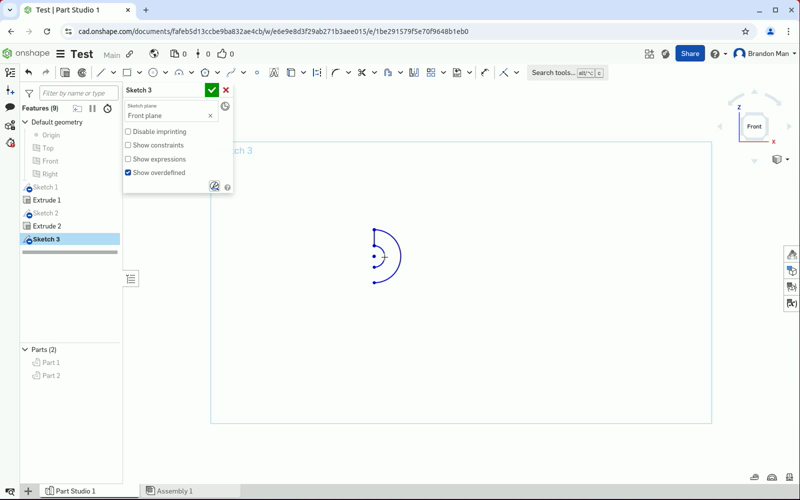
mouse_move(374, 267)
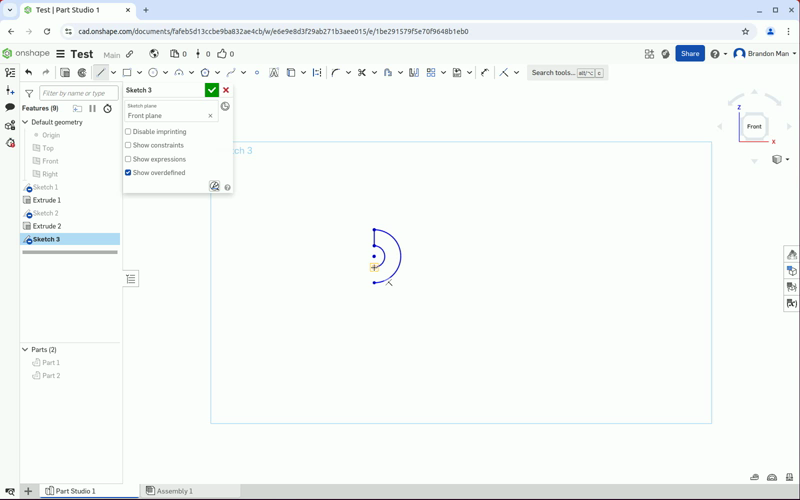
click(374, 267)
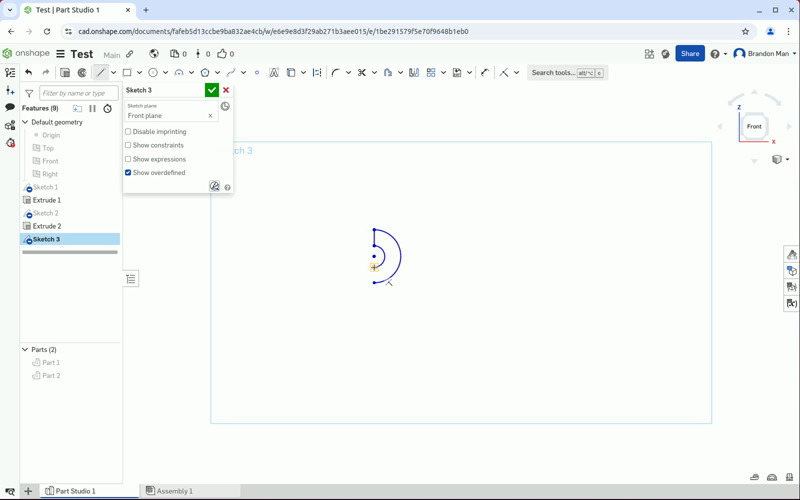
mouse_move(404, 267)
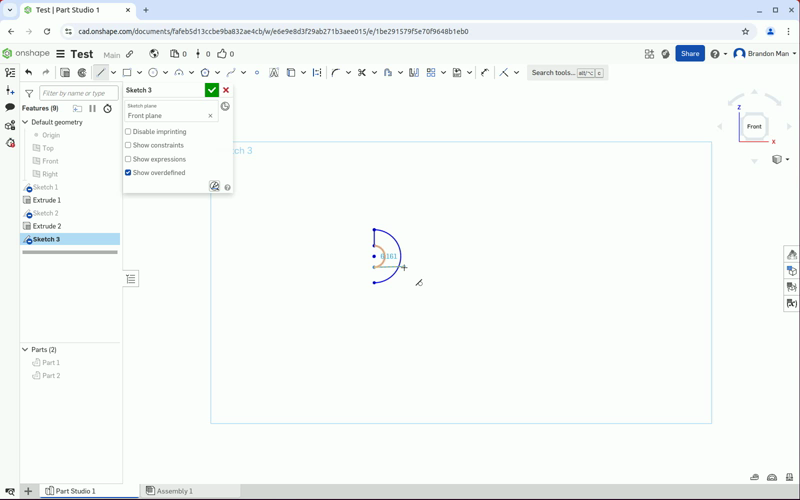
key_down(shift)
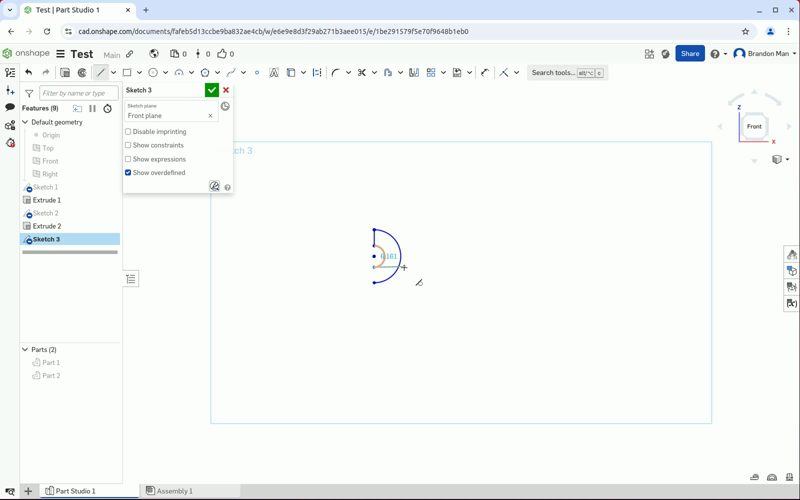
mouse_move(374, 282)
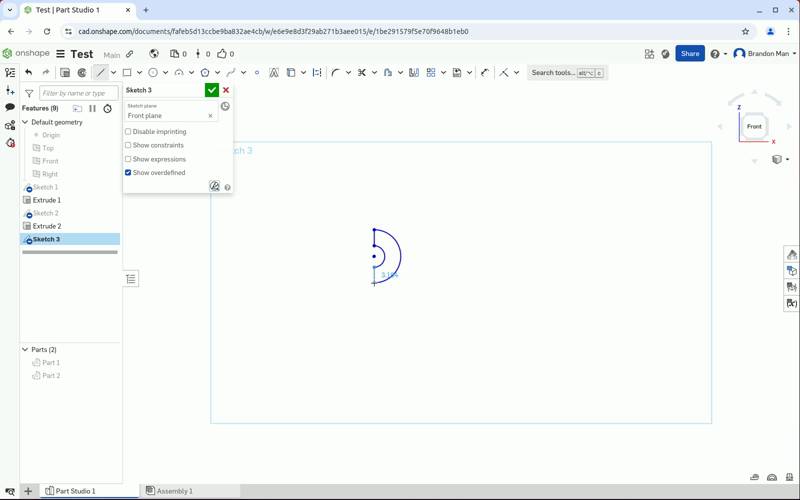
key_up(shift)
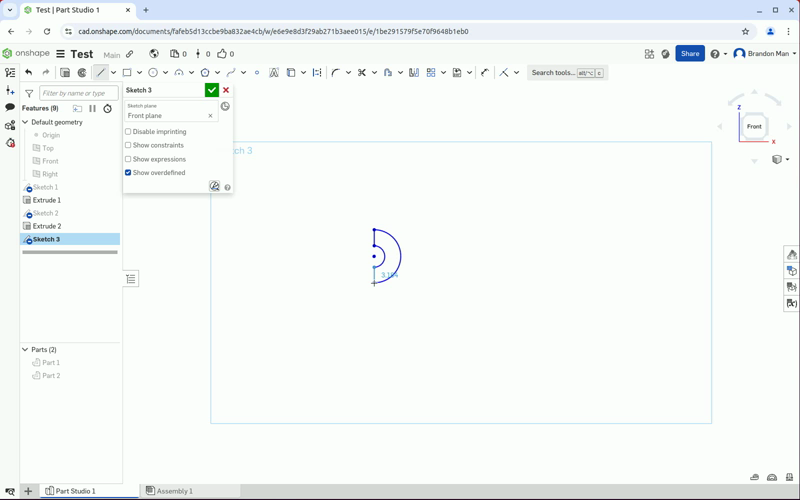
click(374, 282)
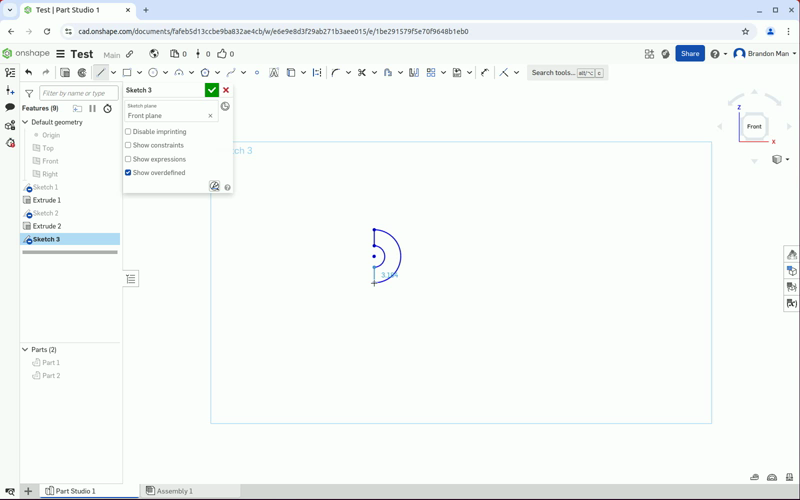
key(esc)
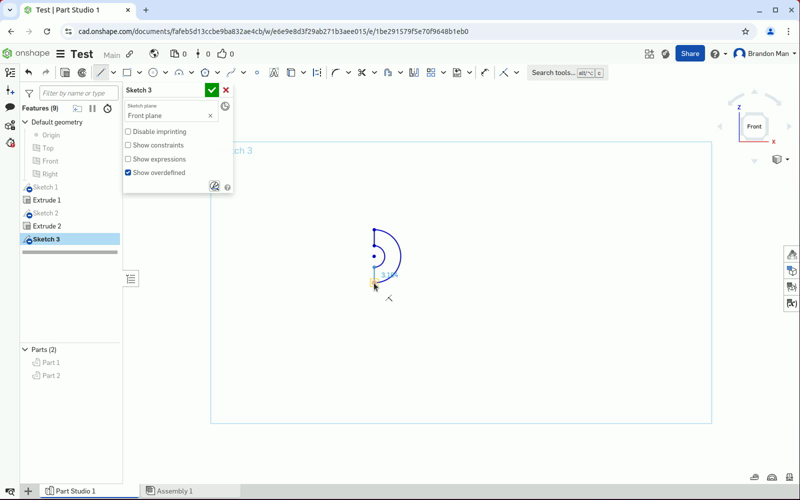
mouse_move(387, 250)
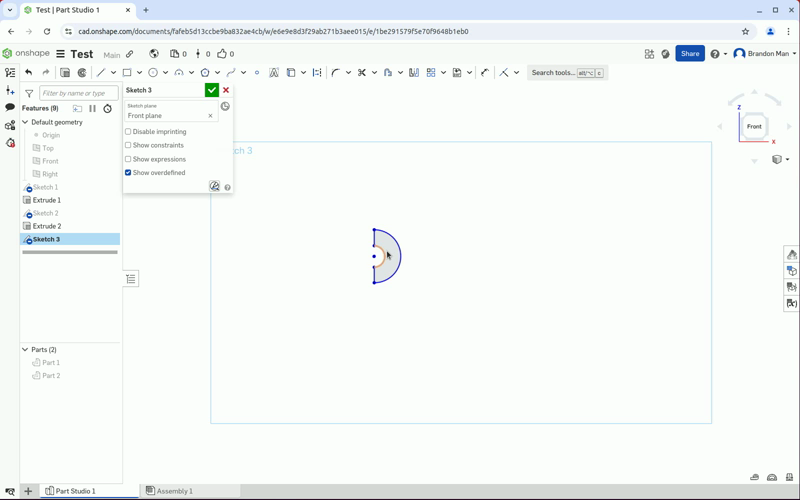
scroll(6)
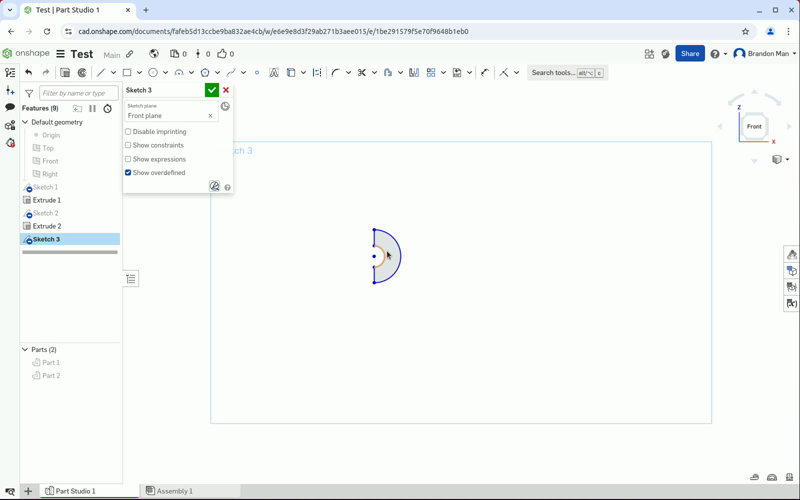
scroll(6)
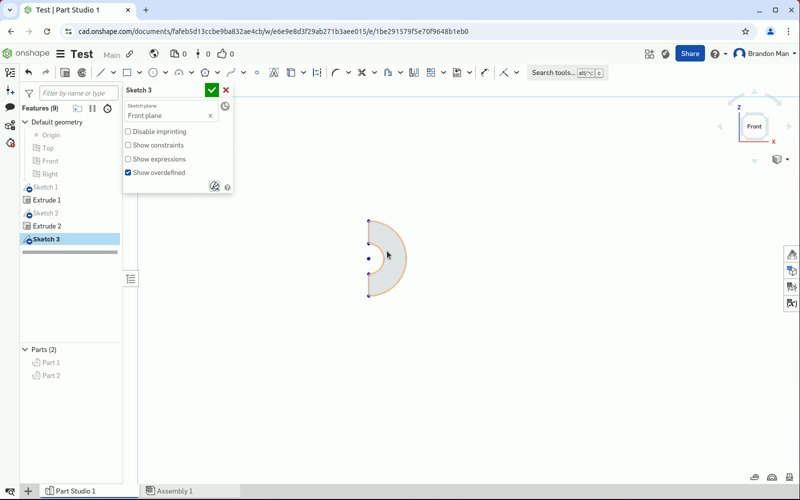
scroll(6)
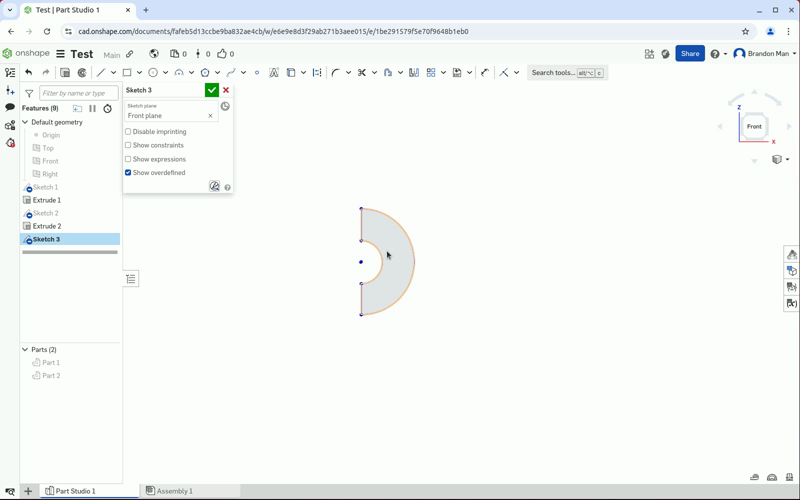
scroll(6)
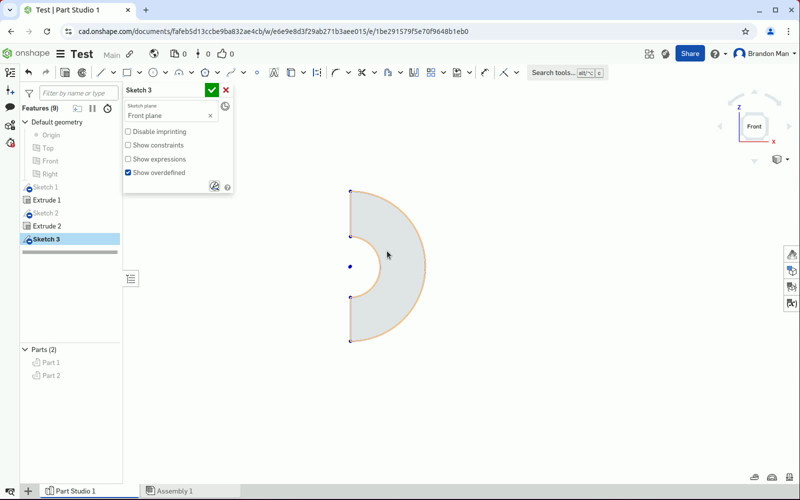
scroll(6)
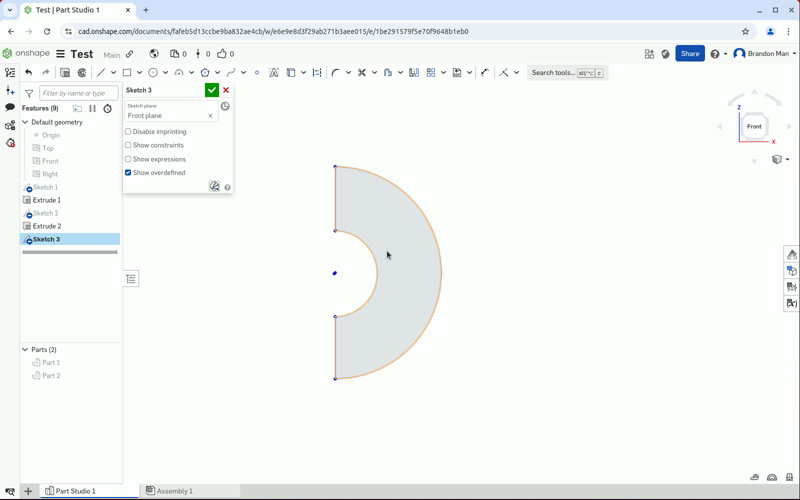
scroll(6)
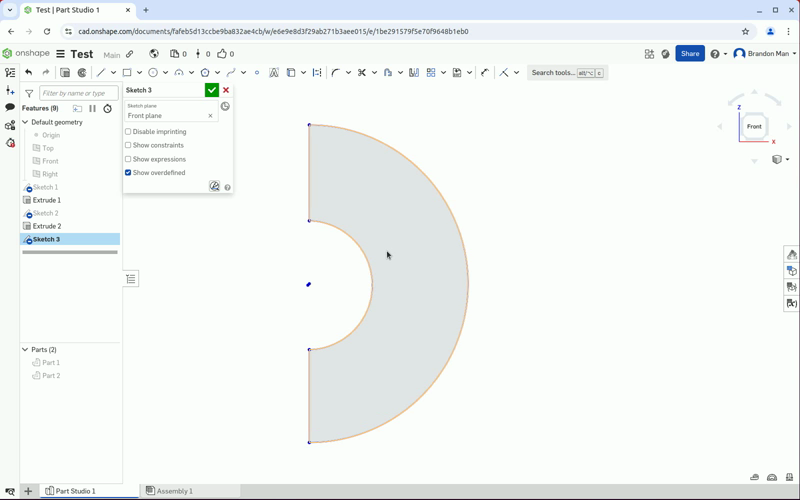
scroll(6)
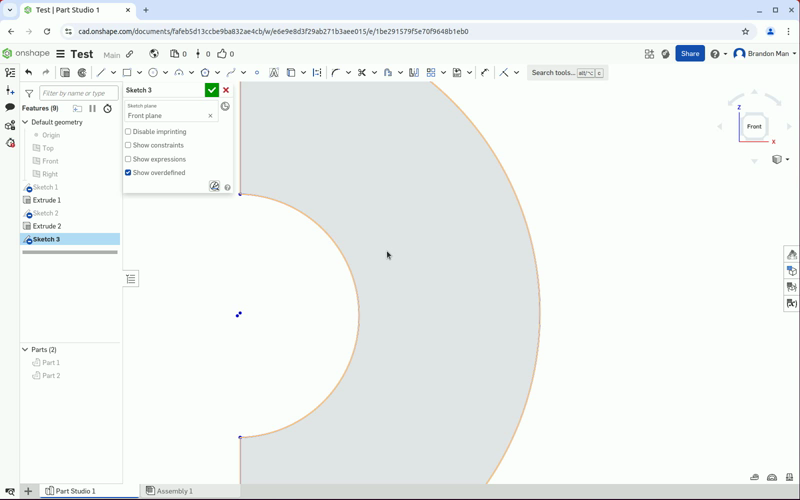
click(387, 250)
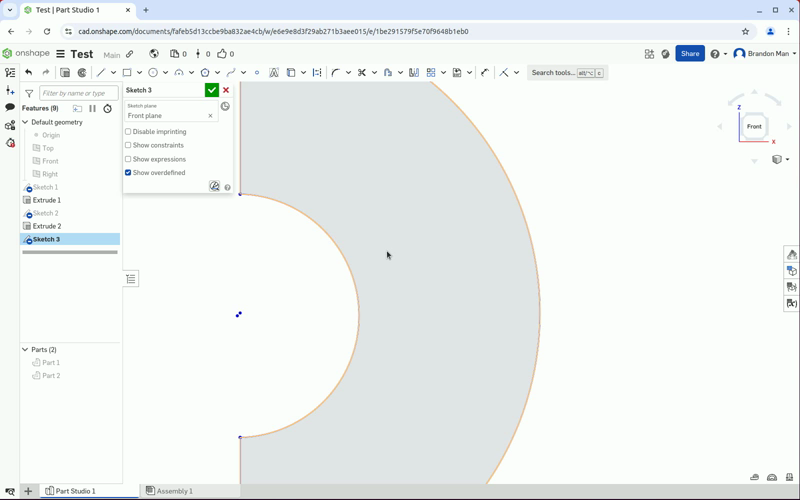
scroll(-6)
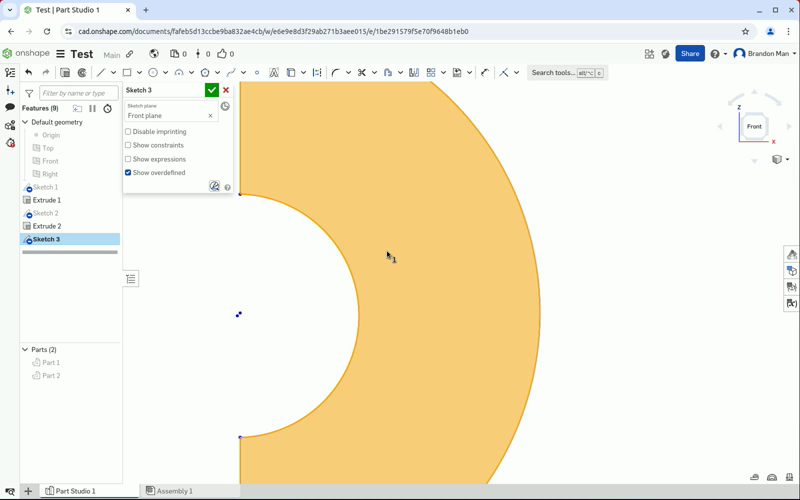
scroll(-6)
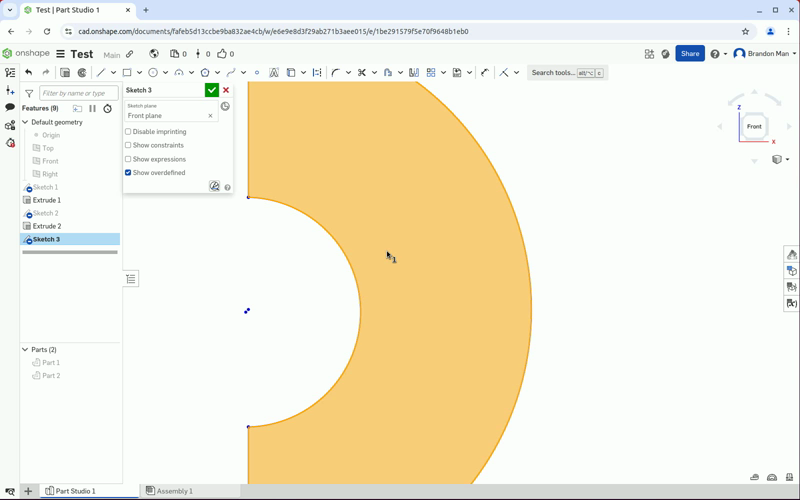
scroll(-6)
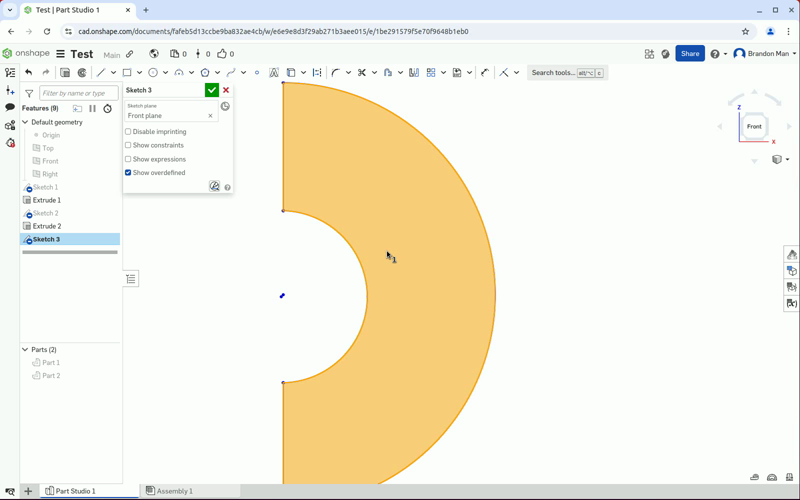
scroll(-6)
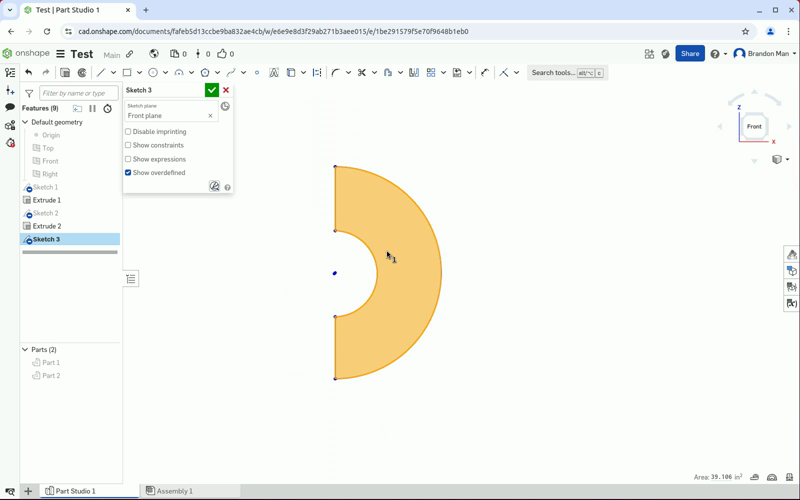
scroll(-6)
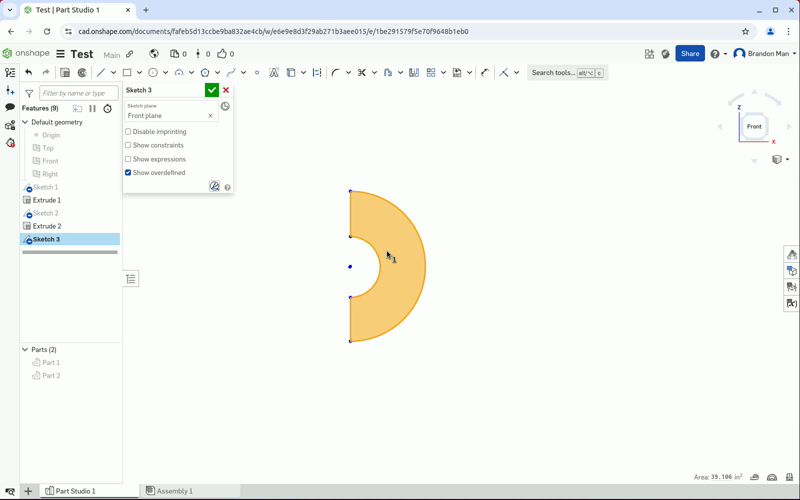
scroll(-6)
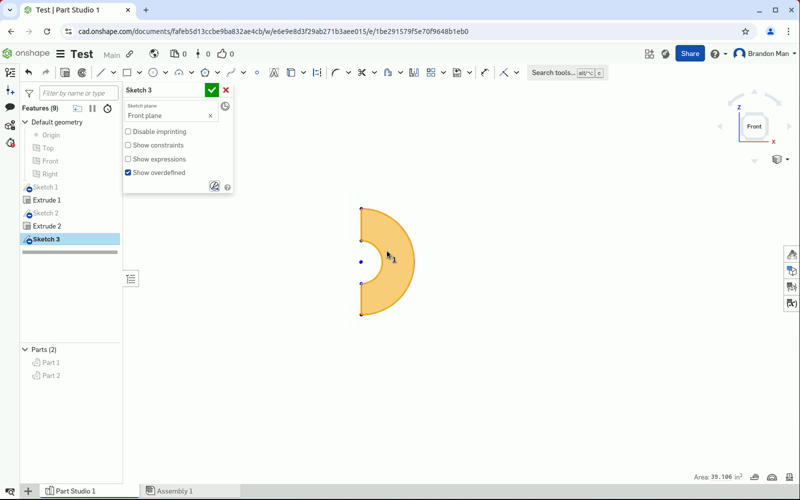
scroll(-6)
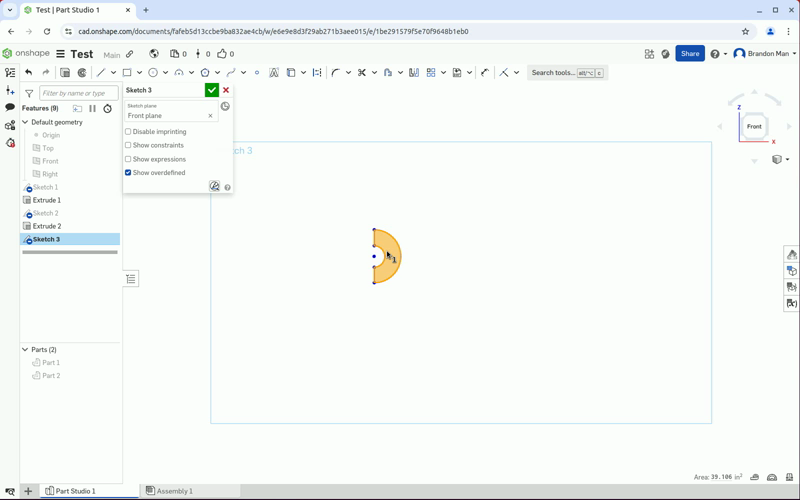
mouse_move(73, 352)
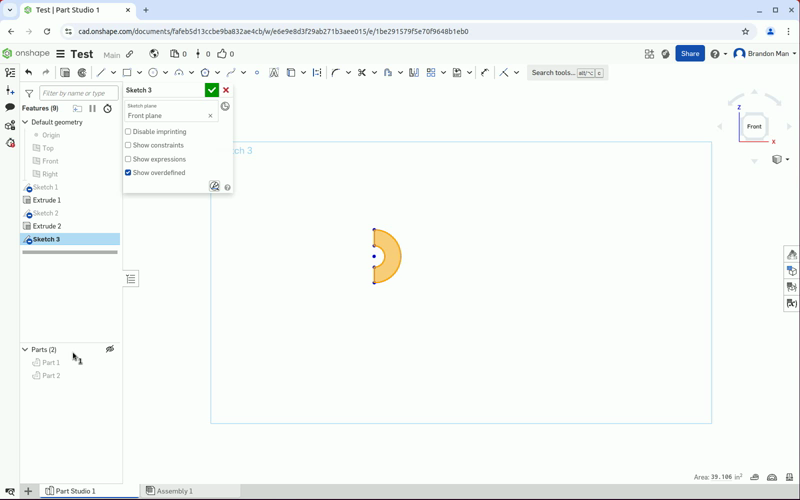
key(shift+y)
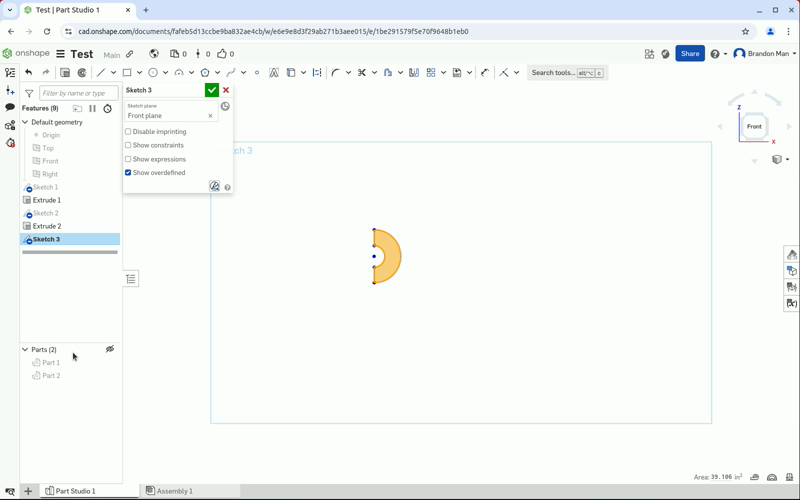
key(shift+e)
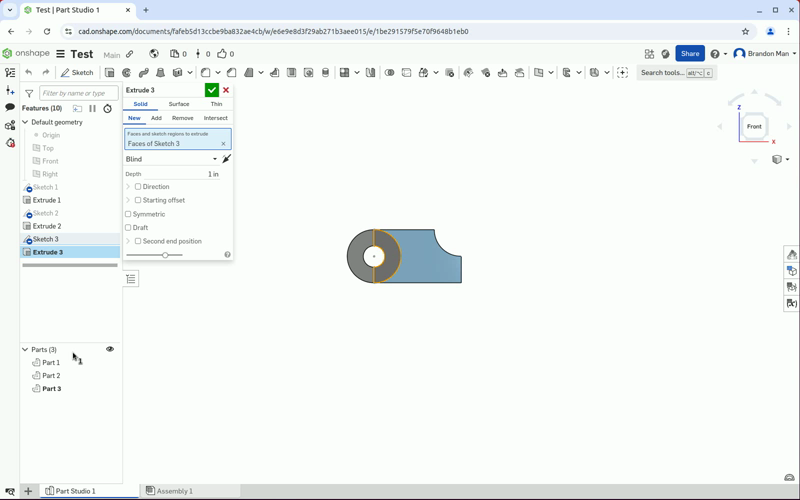
mouse_move(143, 106)
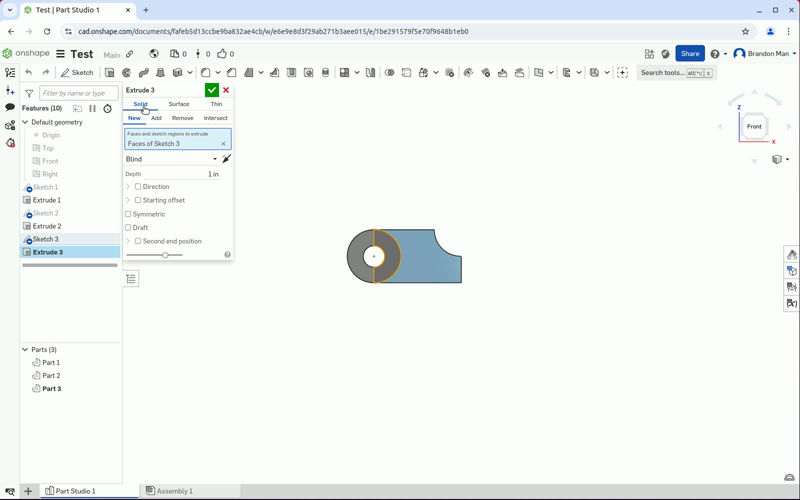
click(143, 106)
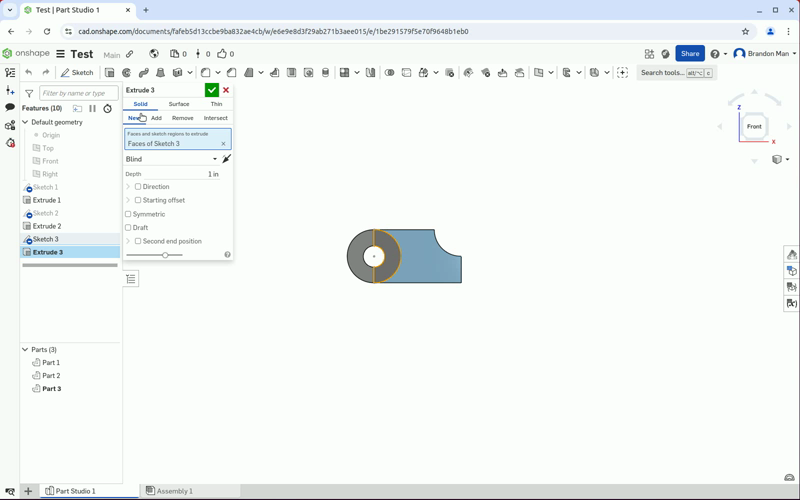
mouse_move(137, 120)
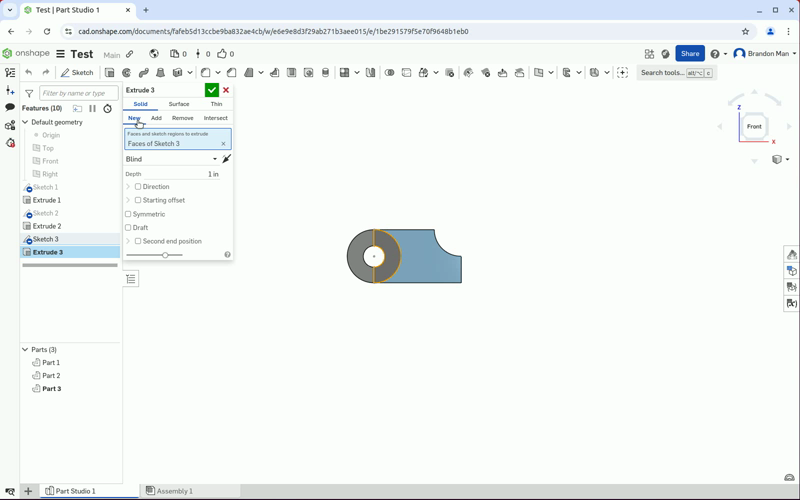
click(137, 120)
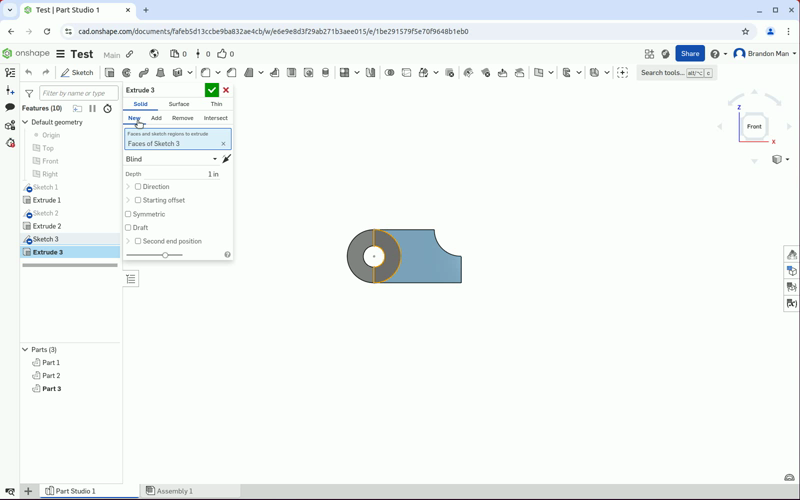
key(tab, 4)
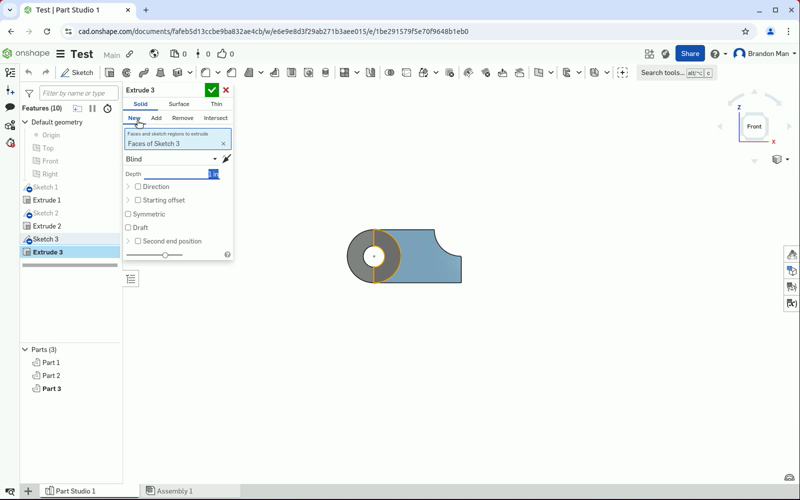
text(4.333)
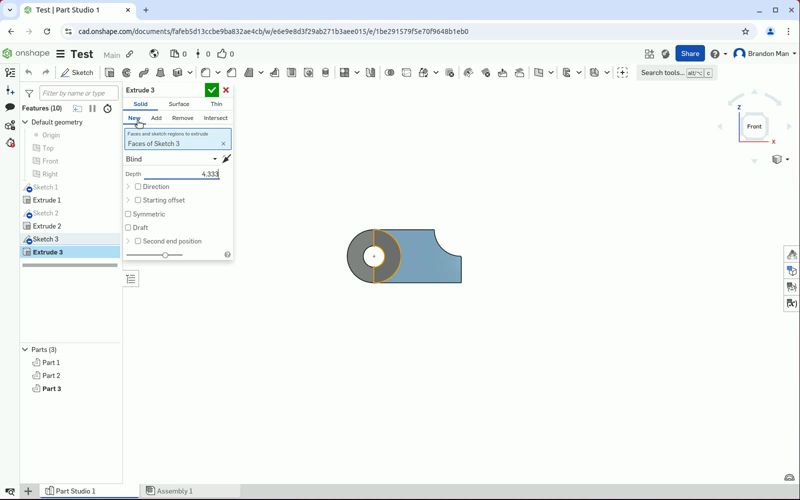
key(enter)
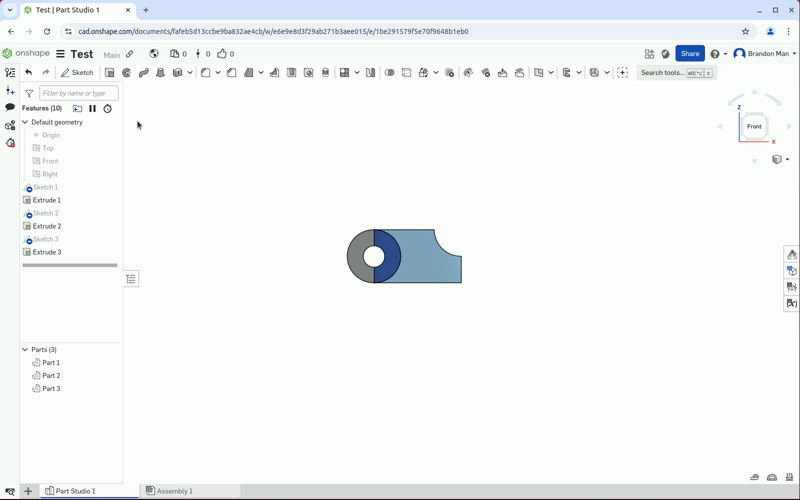
key(shift+h)
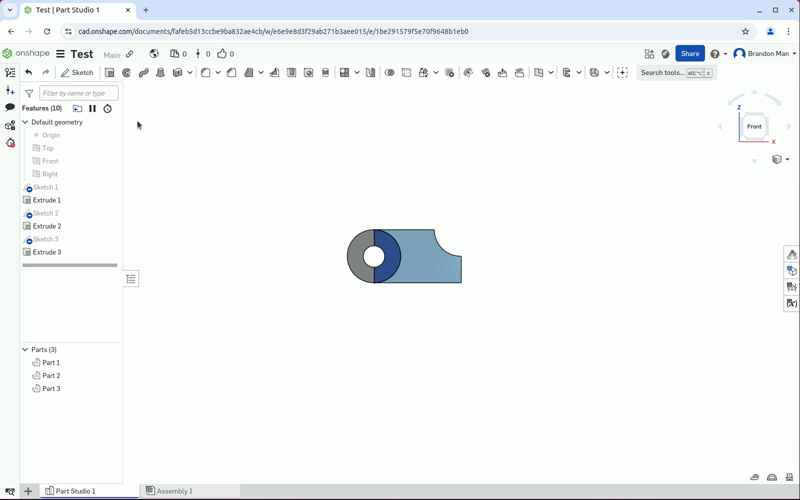
key(shift+h)
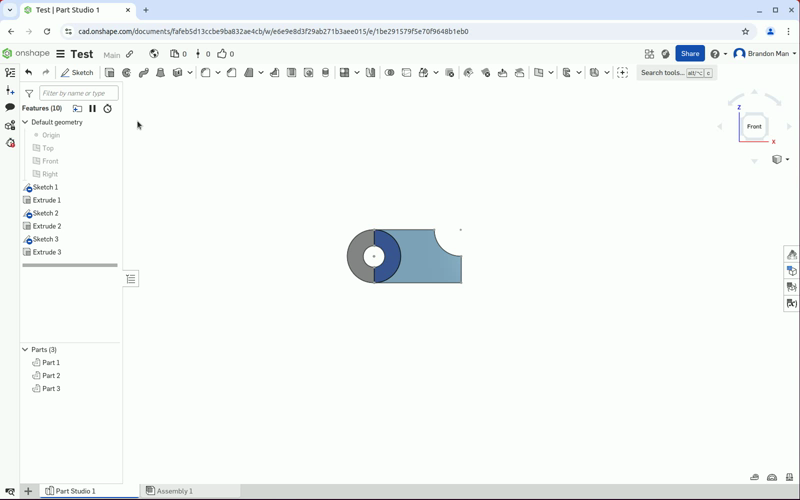
key(shift+7)
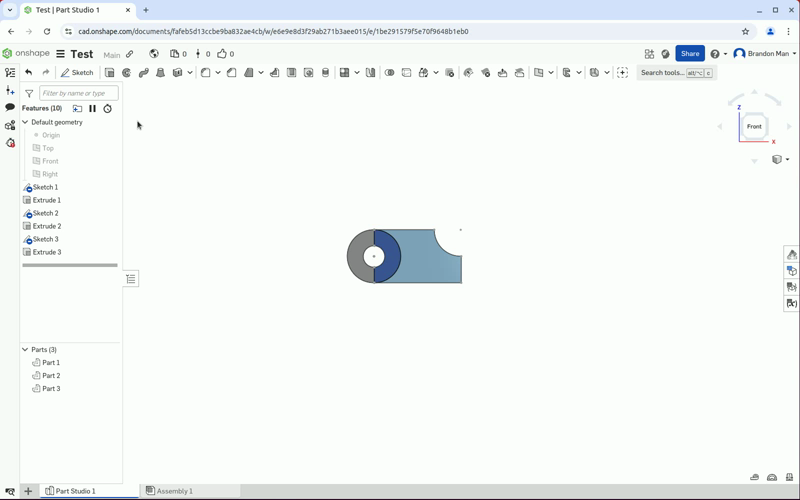
key(left, 2)
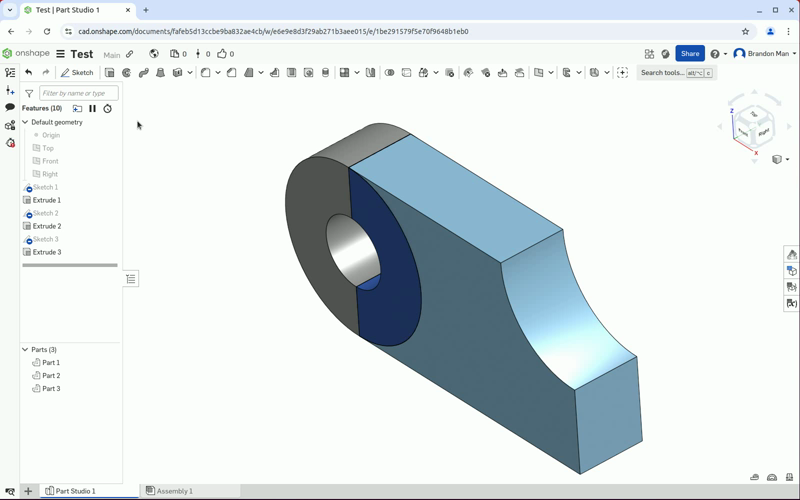
key(down, 2)
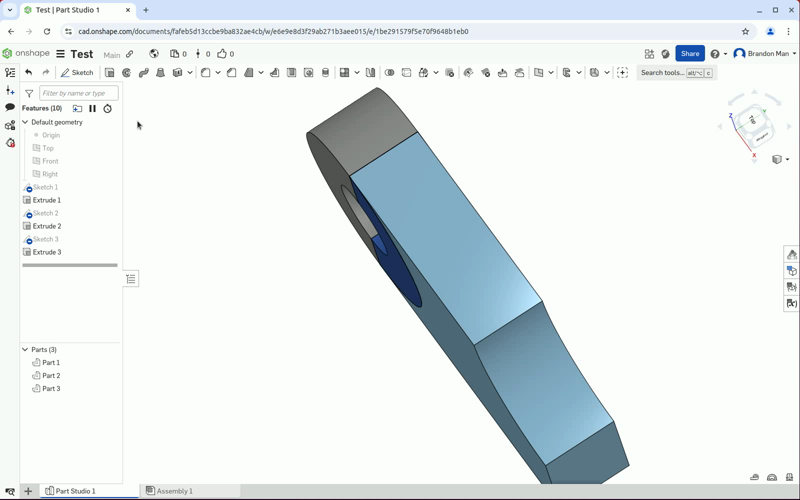
key(up, 2)
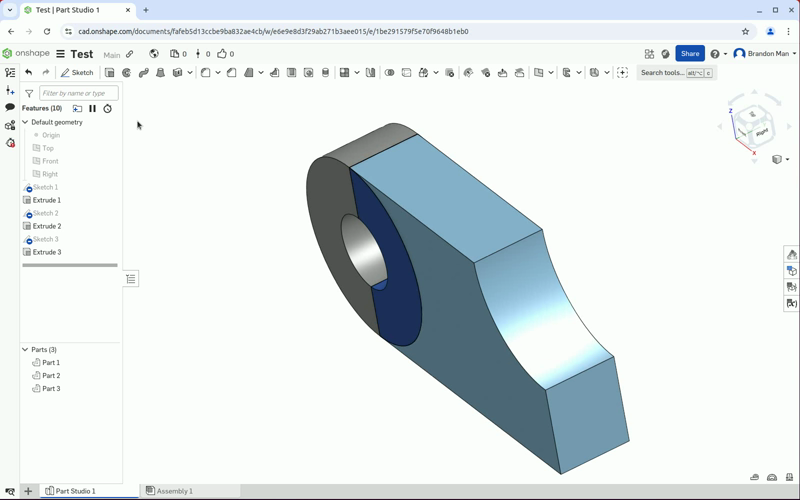
key(right, 2)
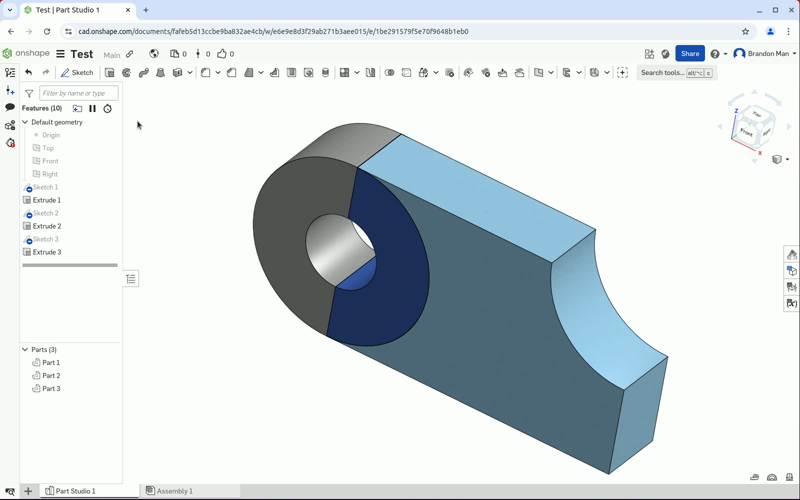
mouse_move(73, 189)
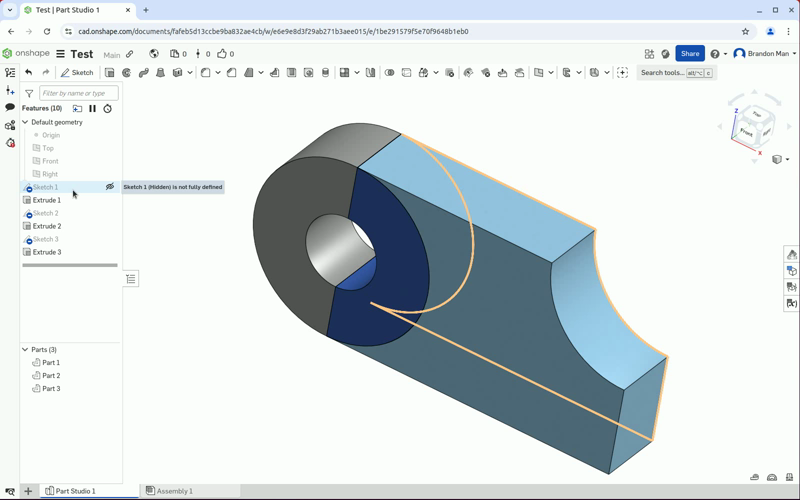
click(73, 189)